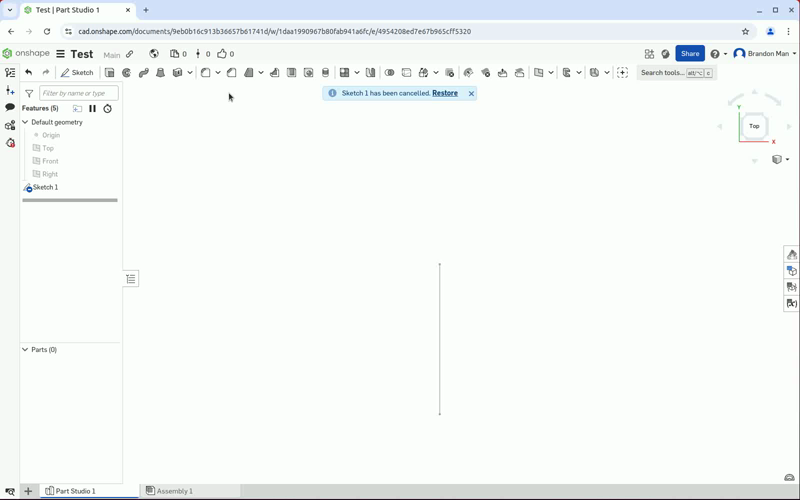
key(shift+h)
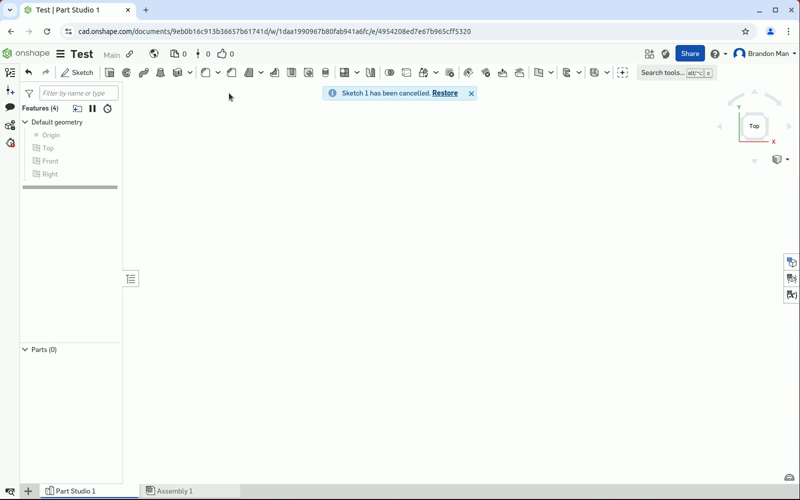
mouse_move(73, 352)
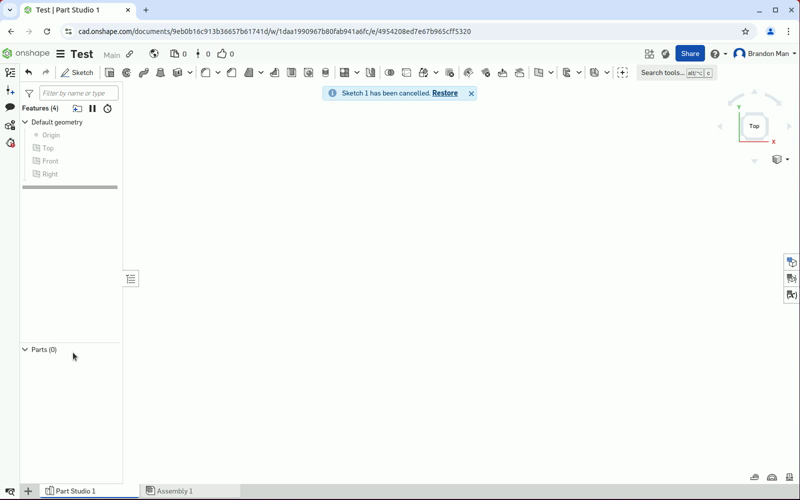
key(y)
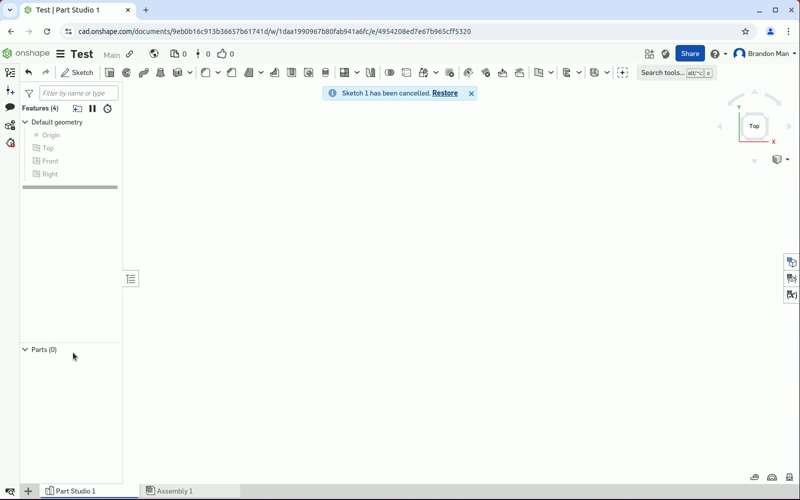
key(shift+p)
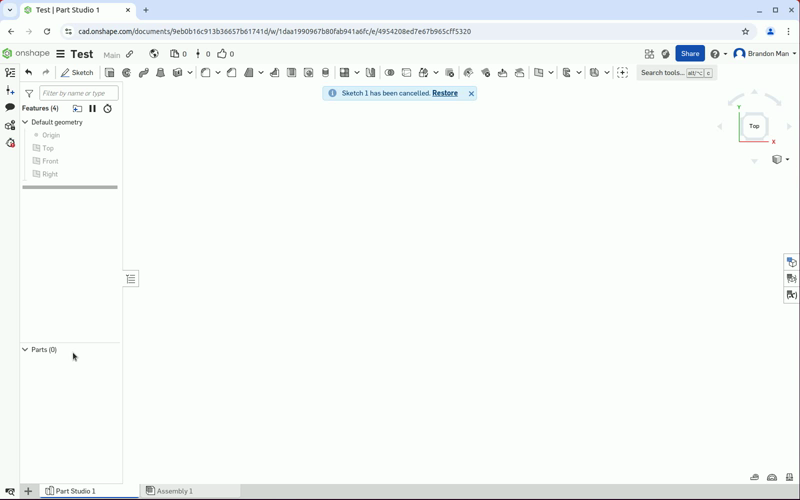
key(space)
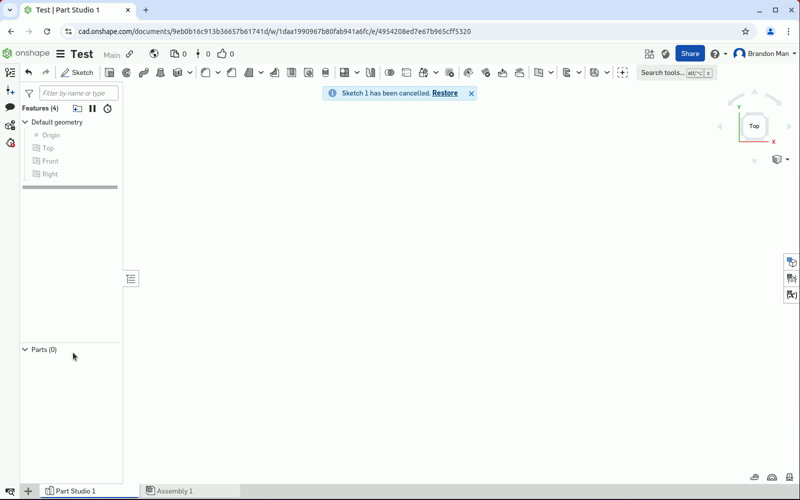
key_down(shift)
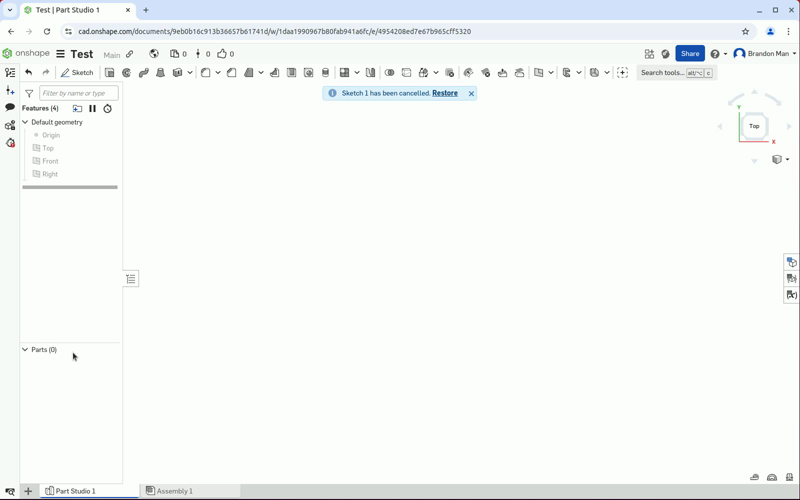
key(up)
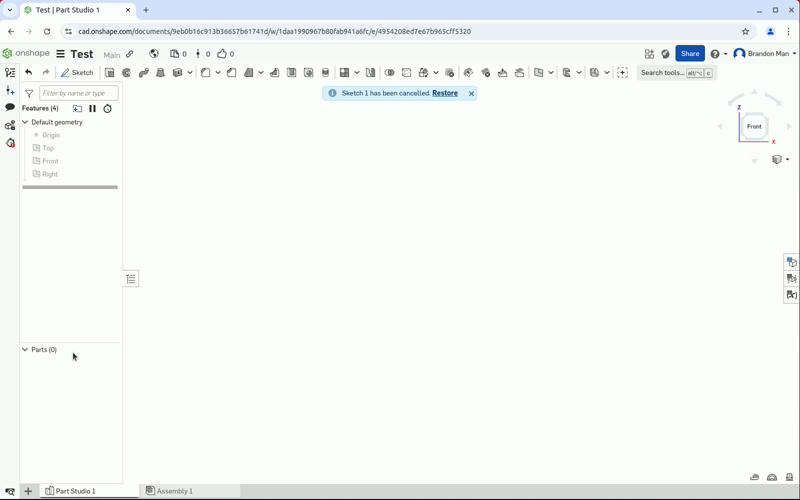
key_up(shift)
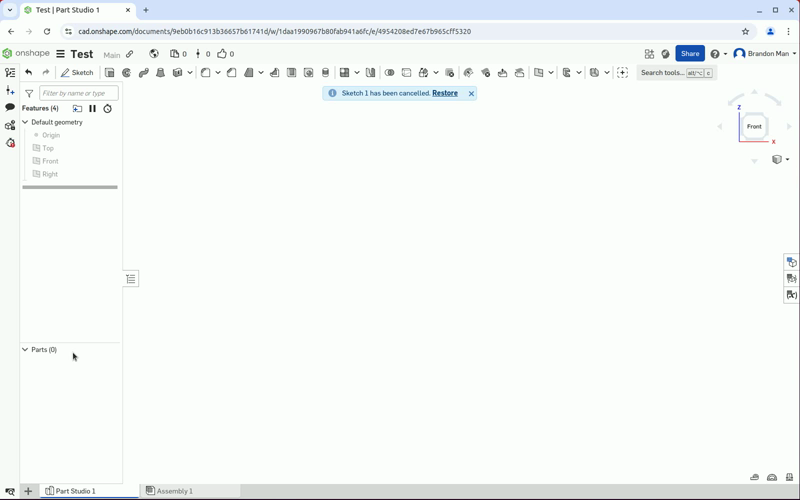
mouse_move(73, 352)
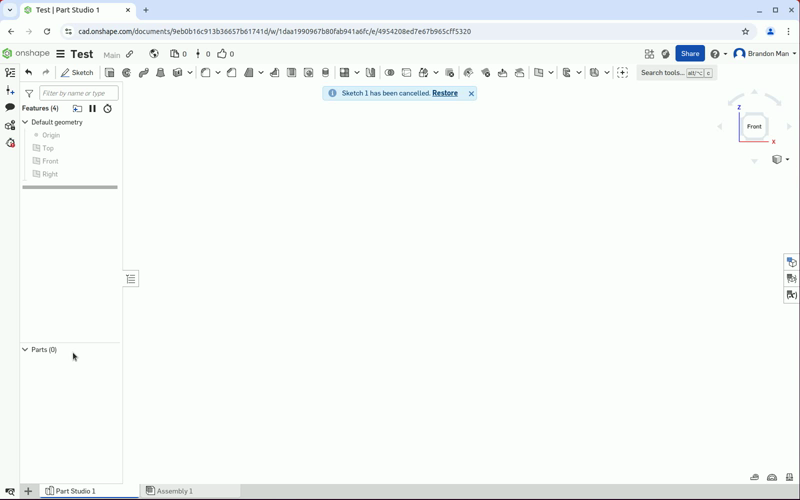
key(shift+y)
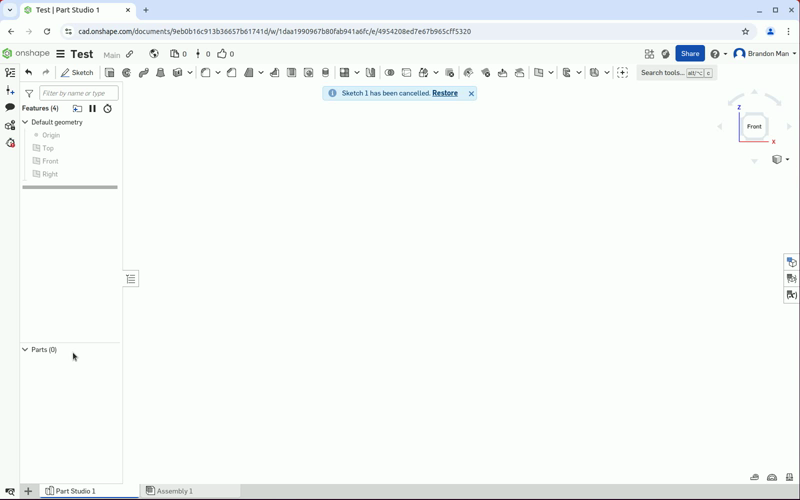
key(shift+s)
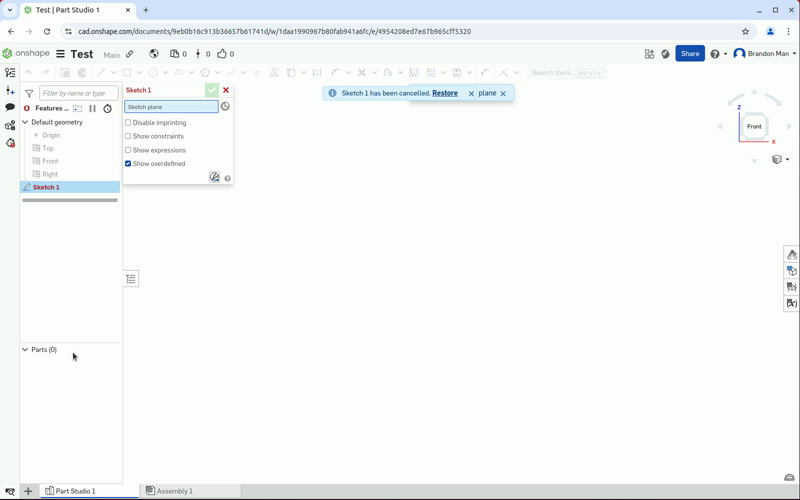
mouse_move(73, 163)
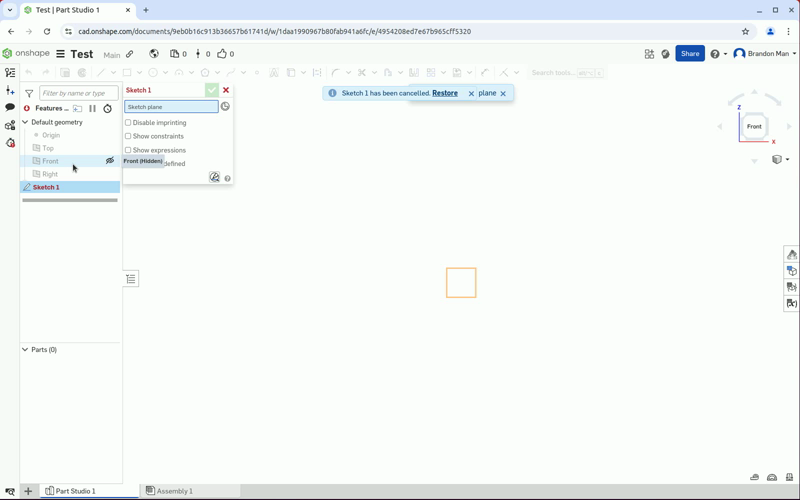
click(73, 163)
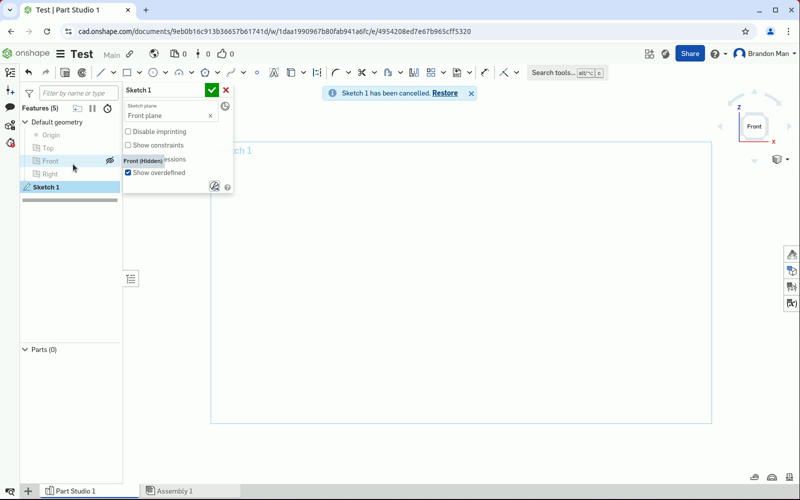
mouse_move(73, 352)
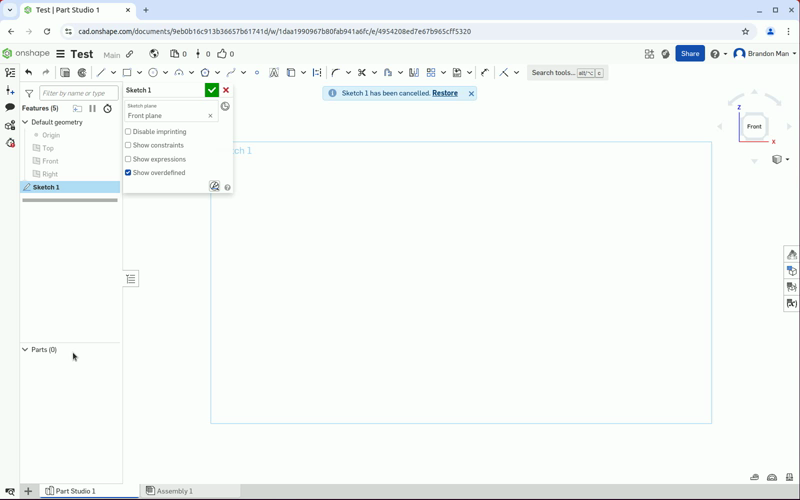
key(y)
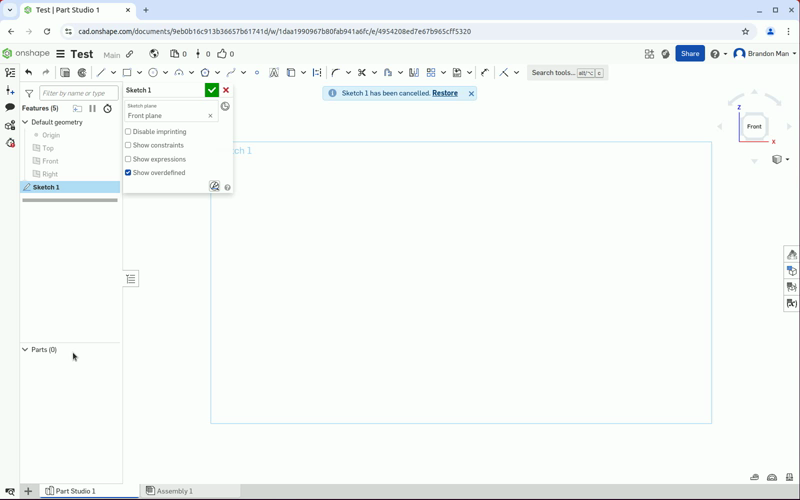
key(l)
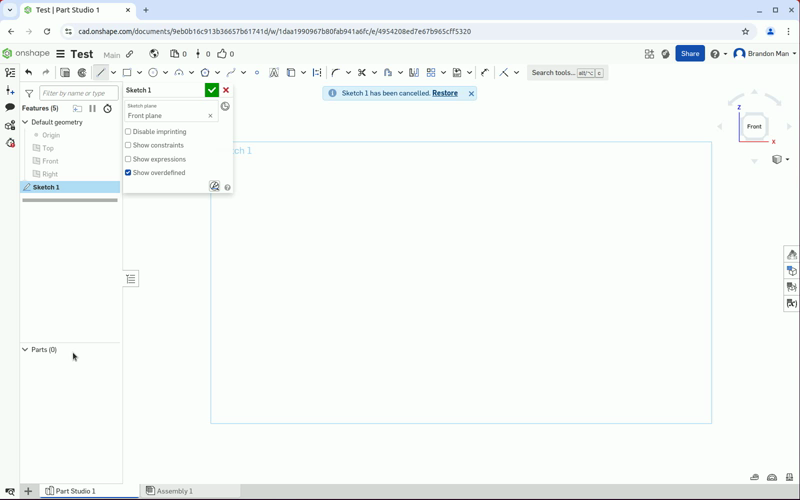
key_down(shift)
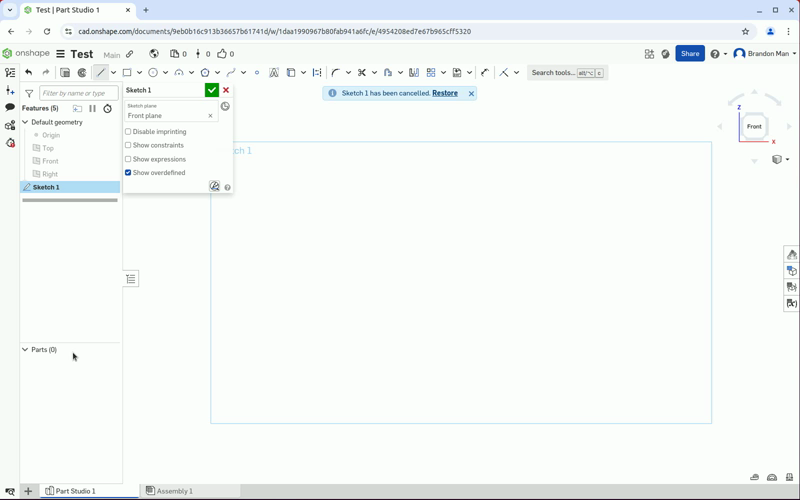
mouse_move(348, 351)
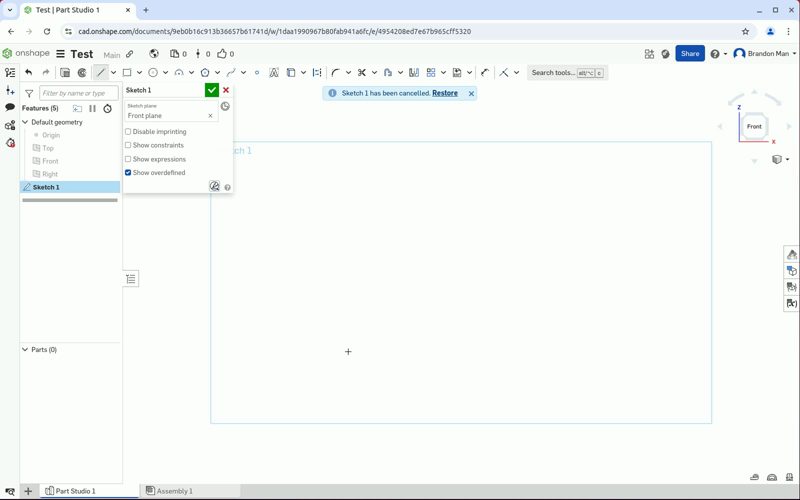
click(348, 351)
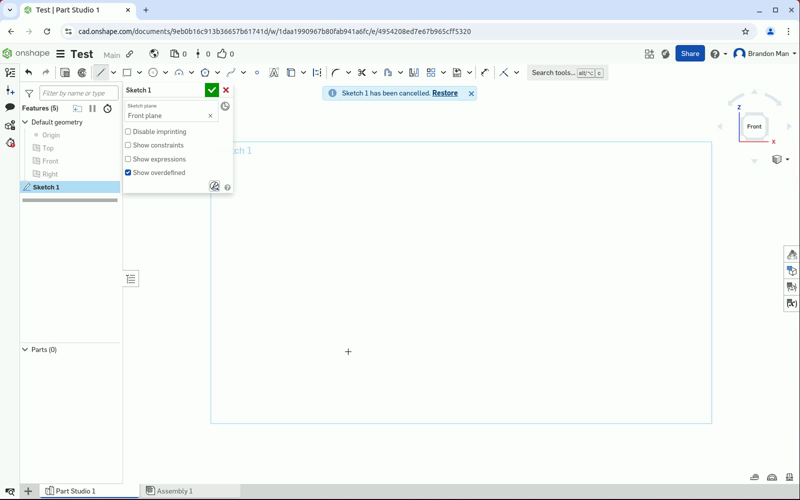
key_up(shift)
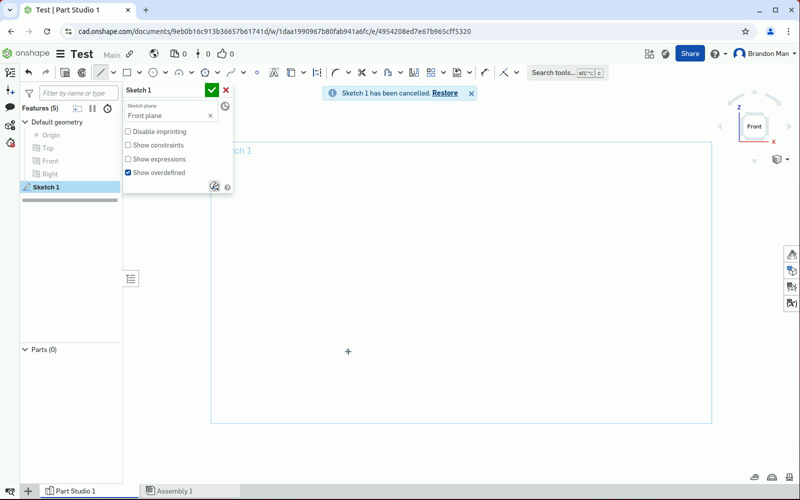
key_down(shift)
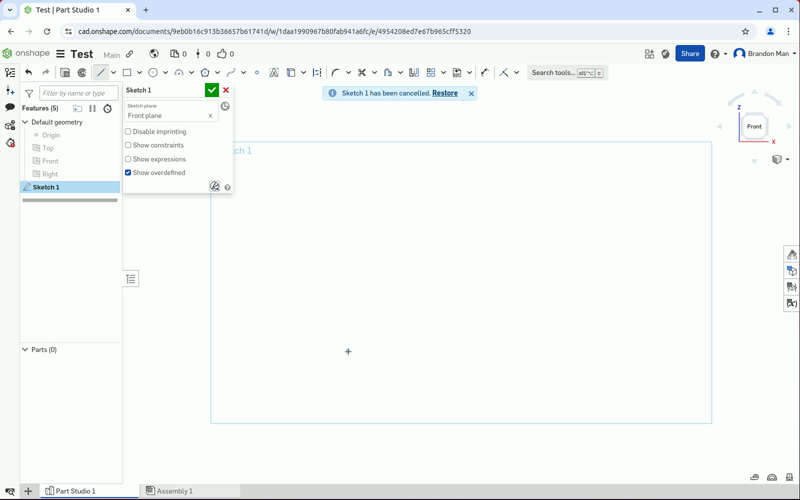
mouse_move(572, 351)
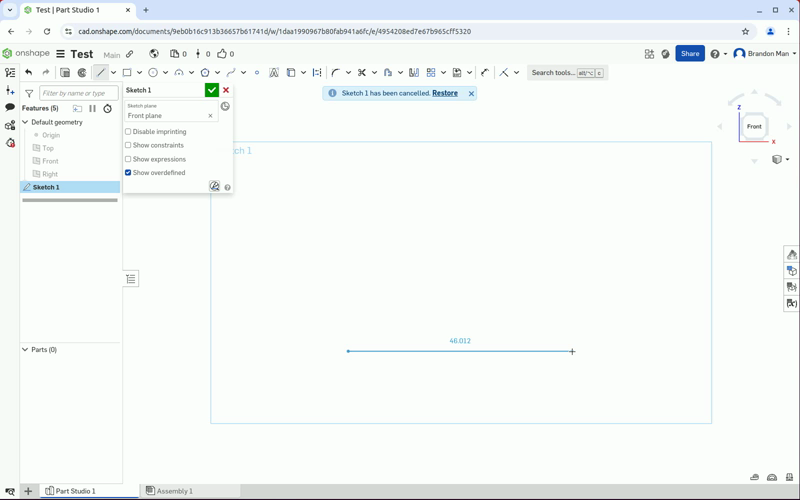
click(572, 351)
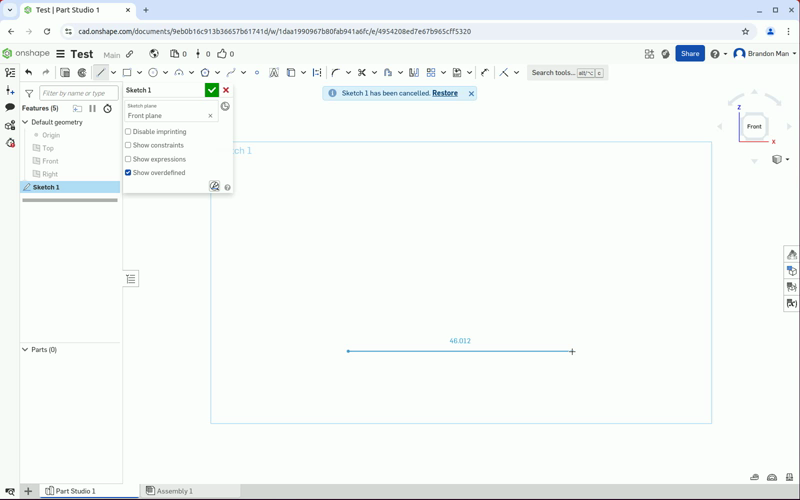
key_up(shift)
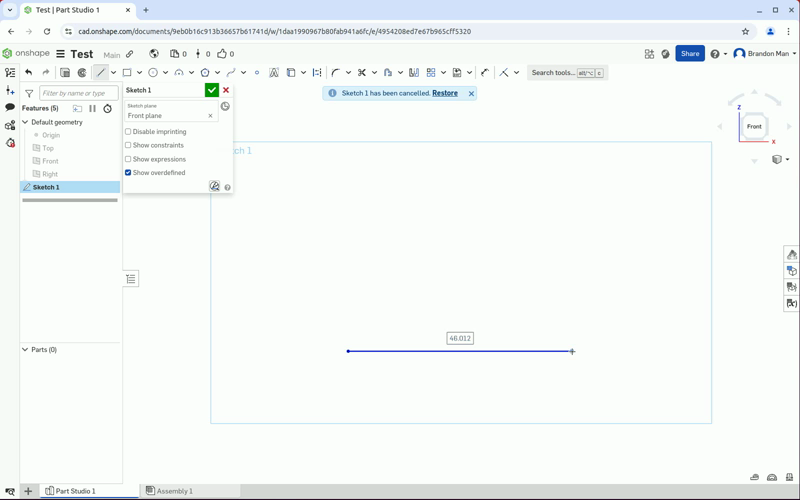
key_down(shift)
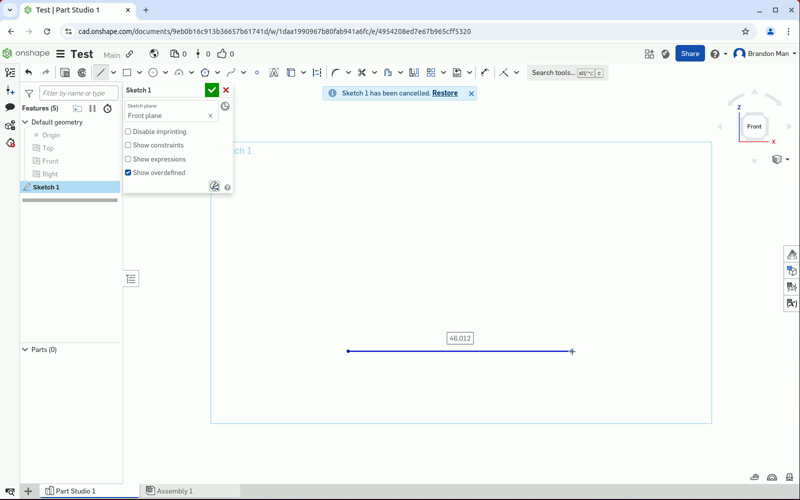
mouse_move(589, 351)
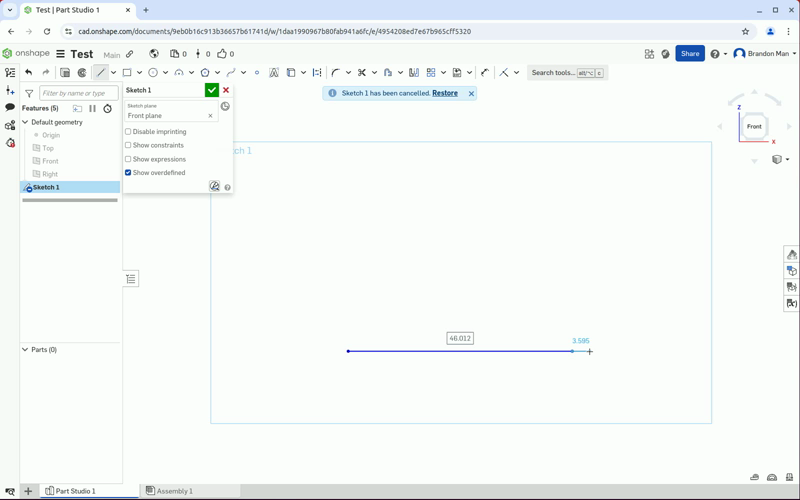
mouse_move(572, 322)
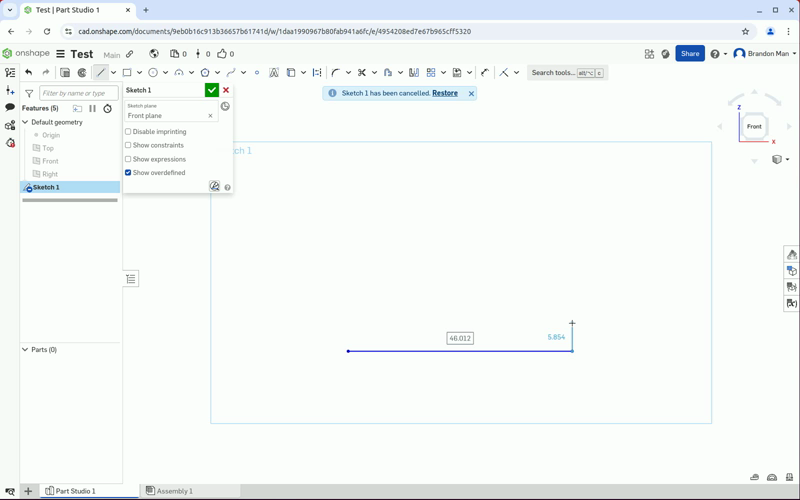
click(572, 322)
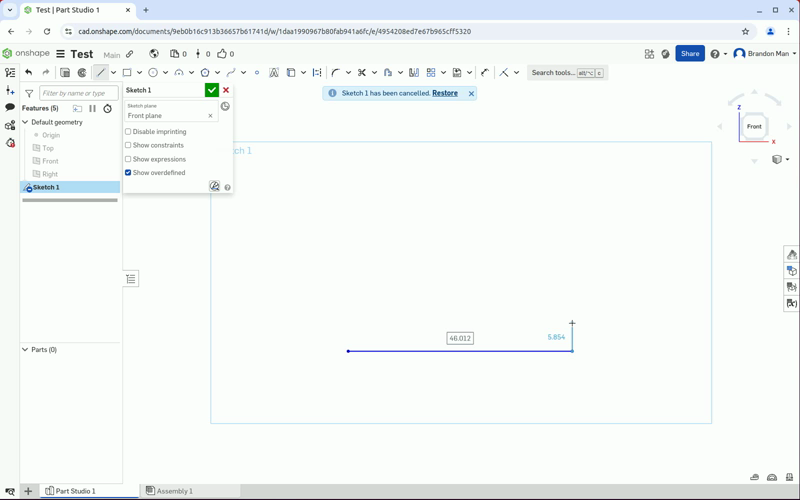
key_up(shift)
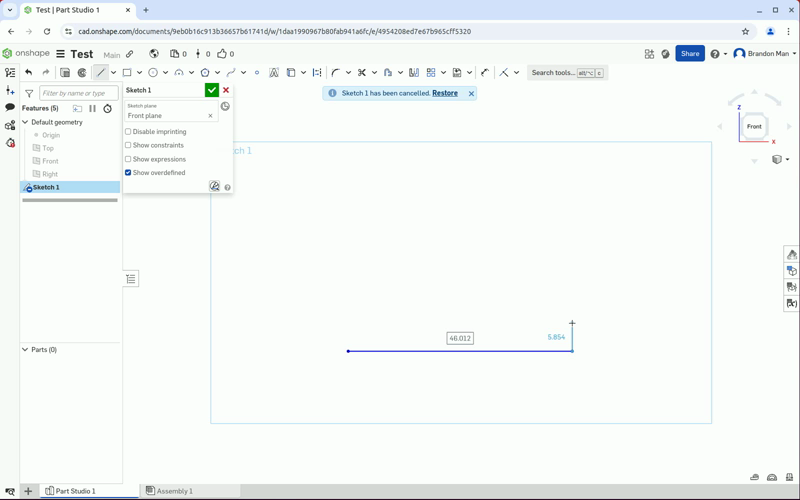
key_down(shift)
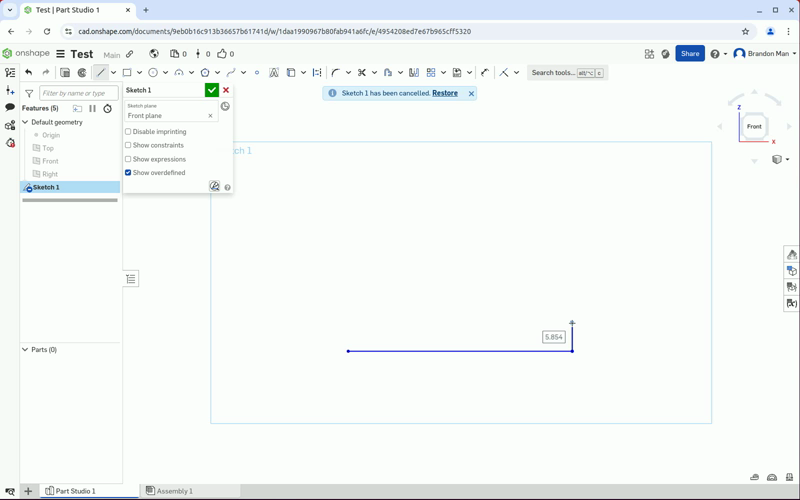
mouse_move(589, 322)
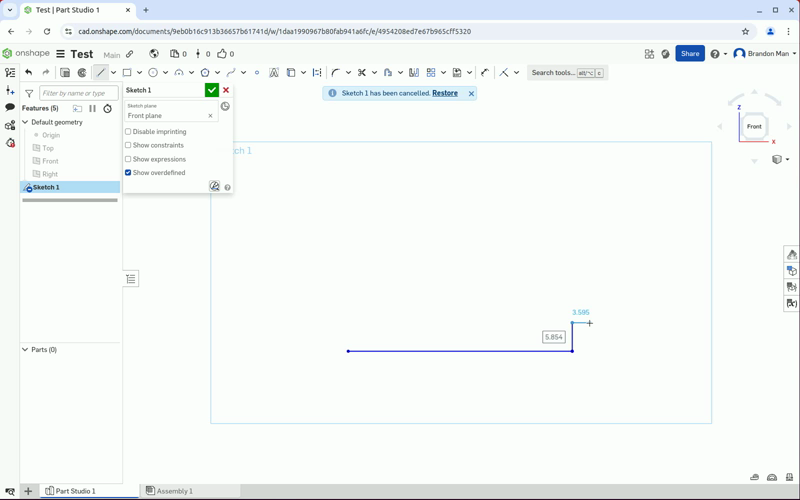
mouse_move(515, 322)
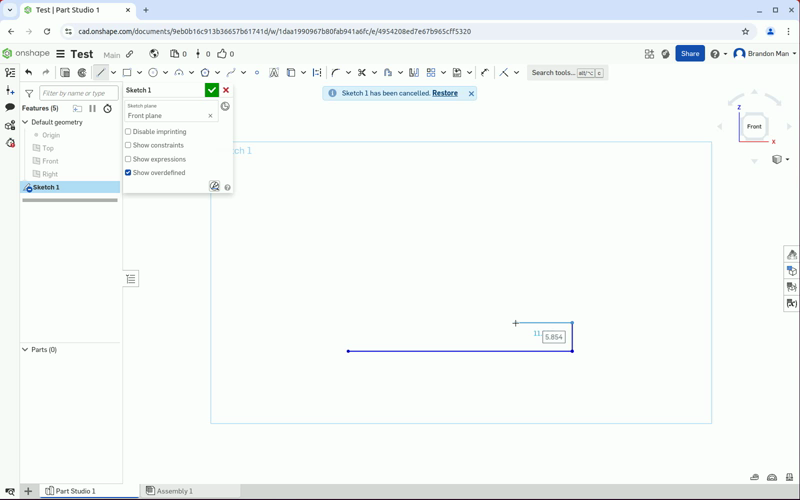
click(515, 322)
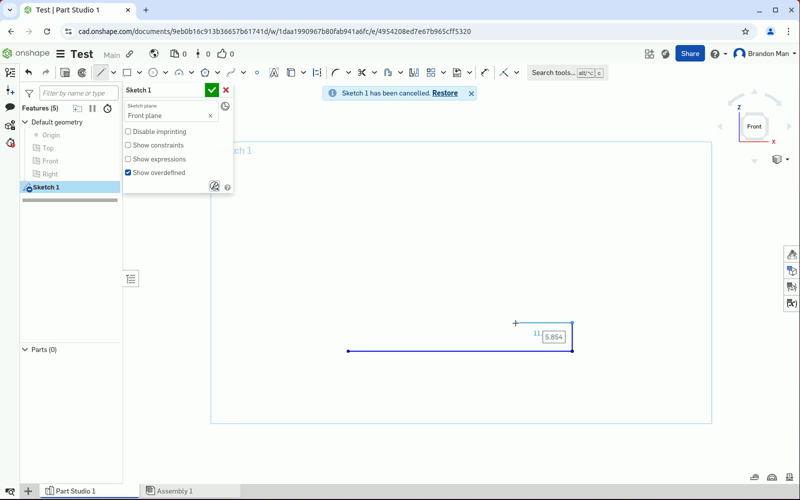
key_up(shift)
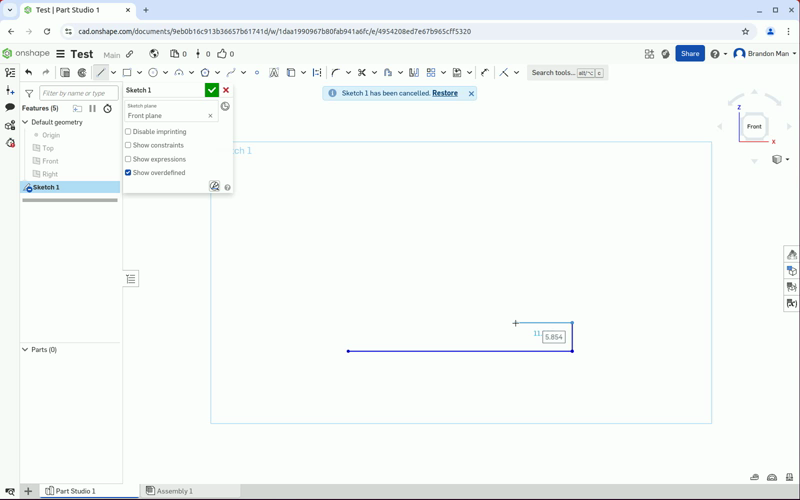
key_down(shift)
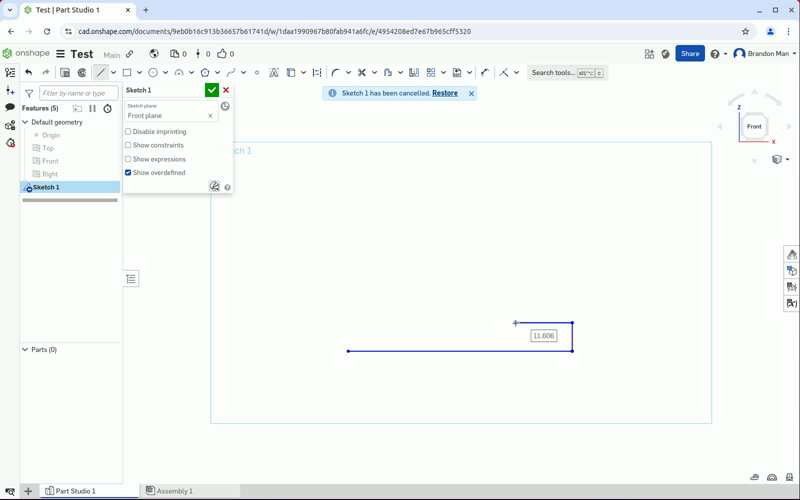
mouse_move(545, 322)
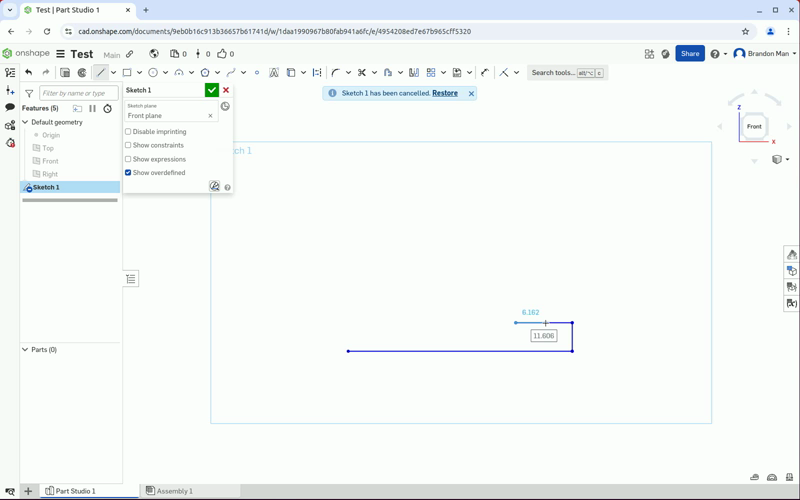
mouse_move(461, 322)
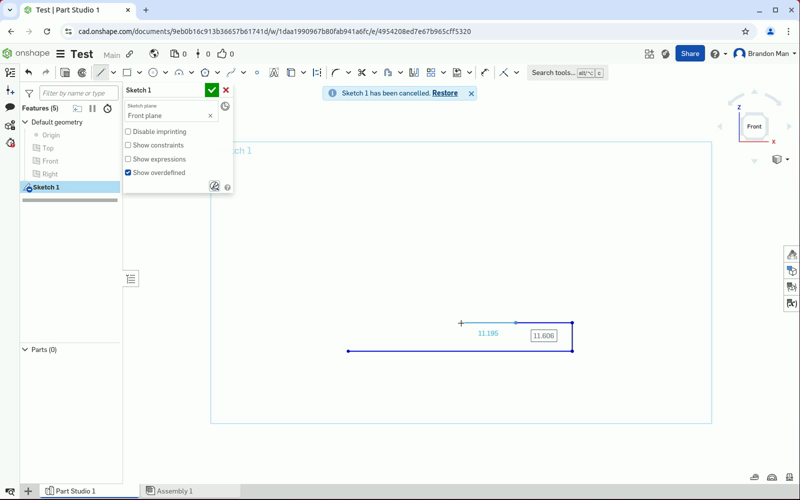
click(461, 322)
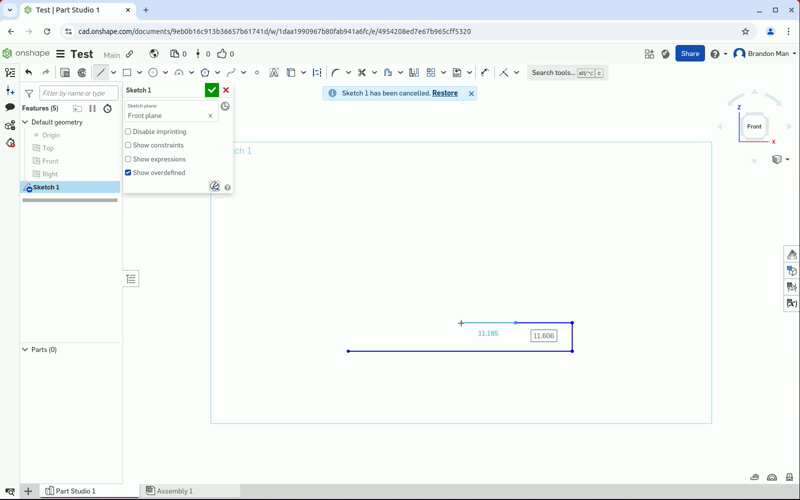
key_up(shift)
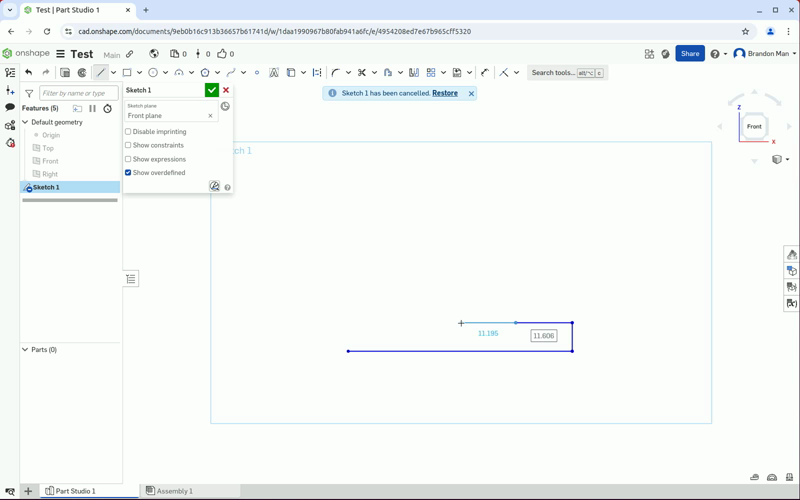
key_down(shift)
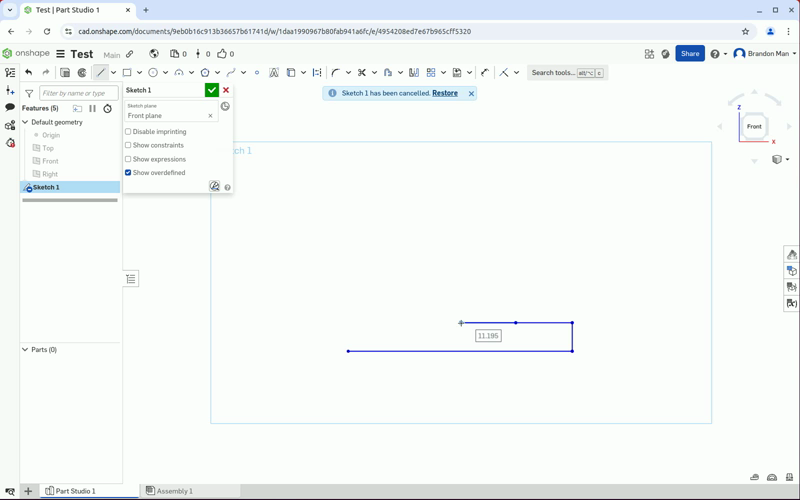
mouse_move(491, 322)
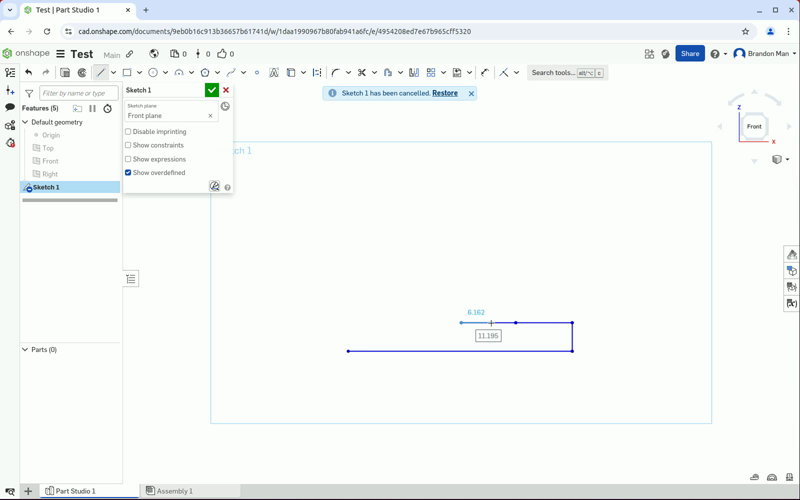
mouse_move(404, 322)
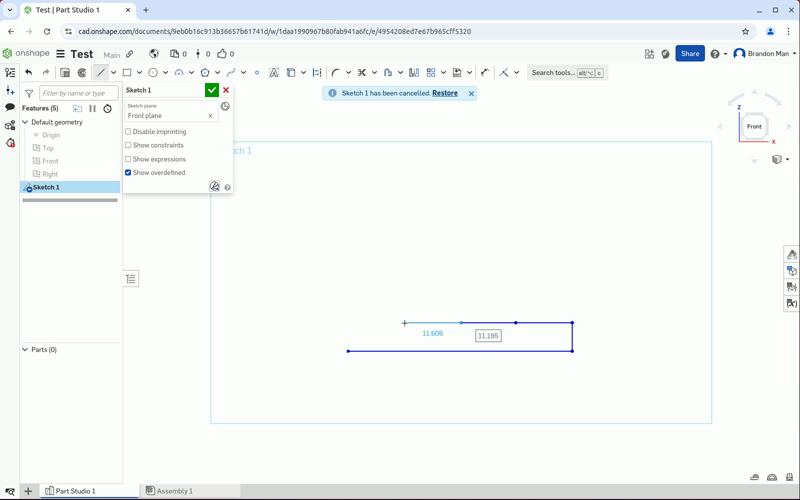
click(404, 322)
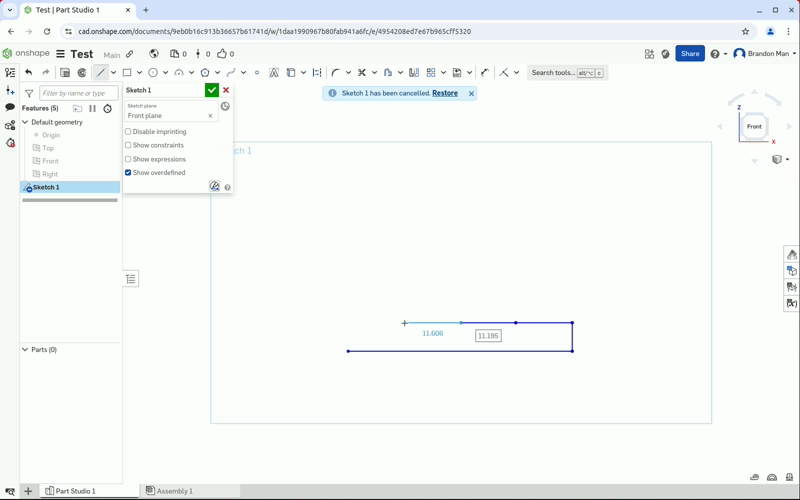
key_up(shift)
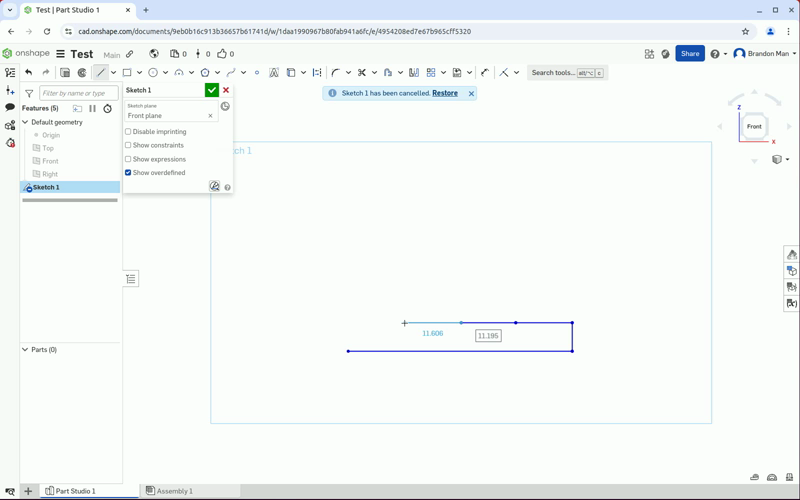
key_down(shift)
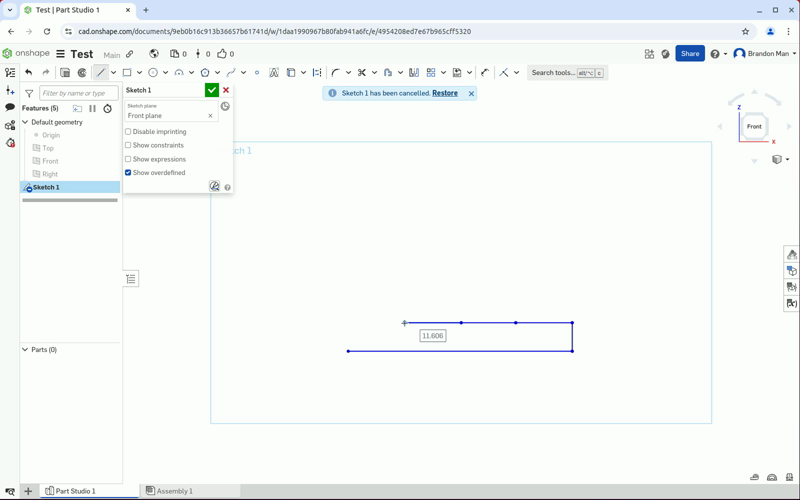
mouse_move(434, 322)
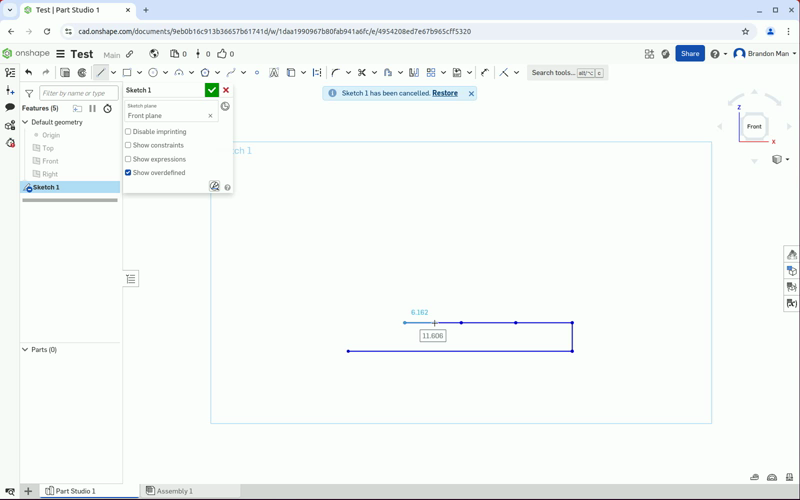
mouse_move(348, 322)
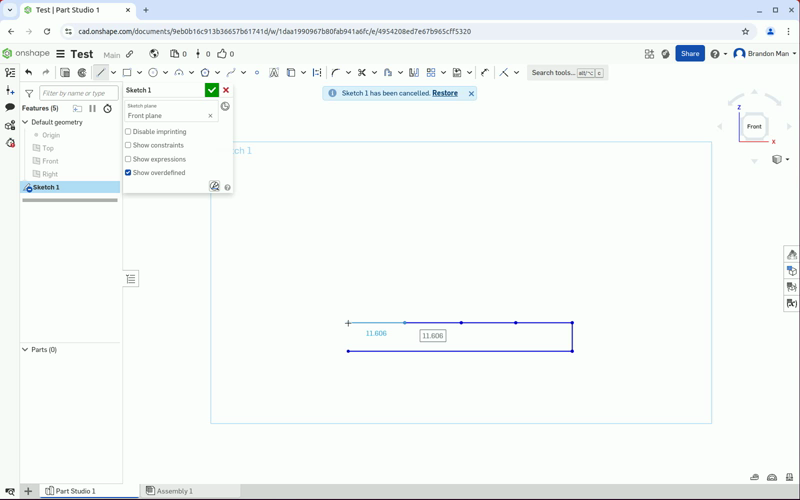
click(348, 322)
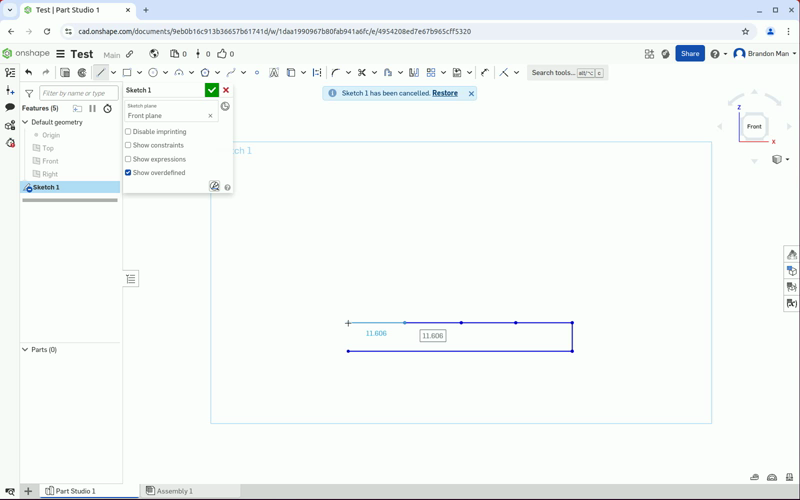
key_up(shift)
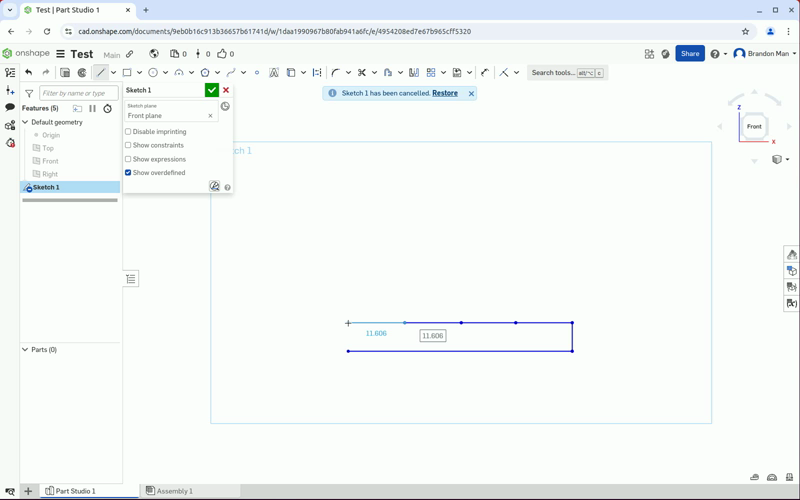
mouse_move(378, 322)
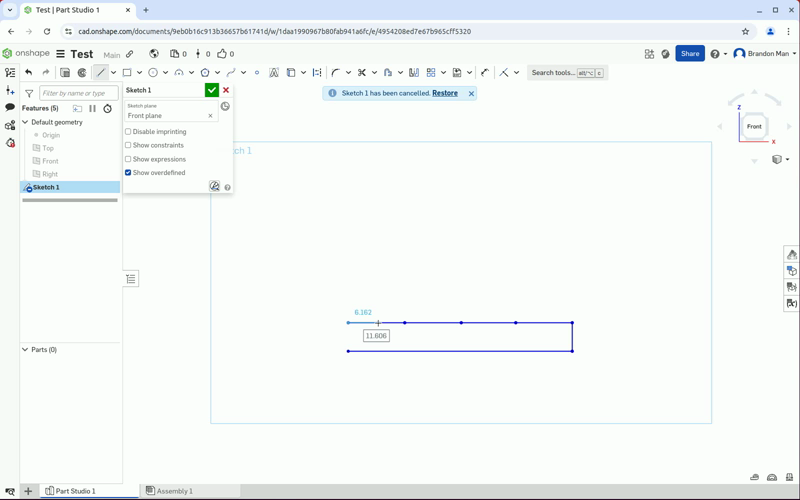
key_down(shift)
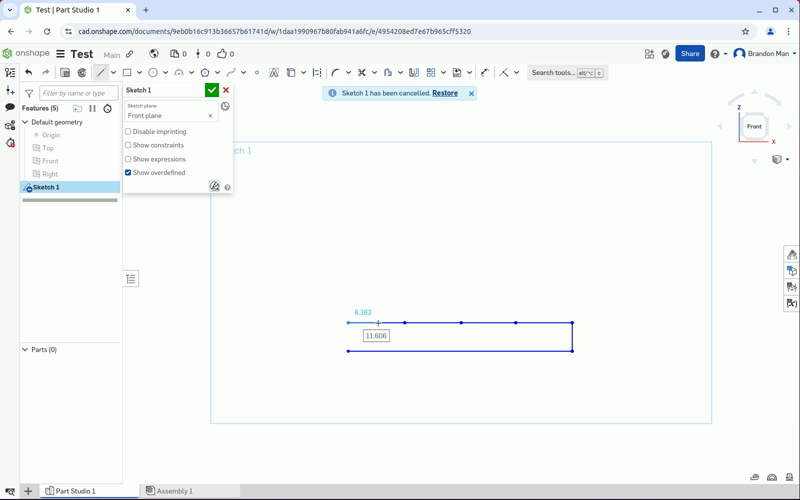
mouse_move(348, 351)
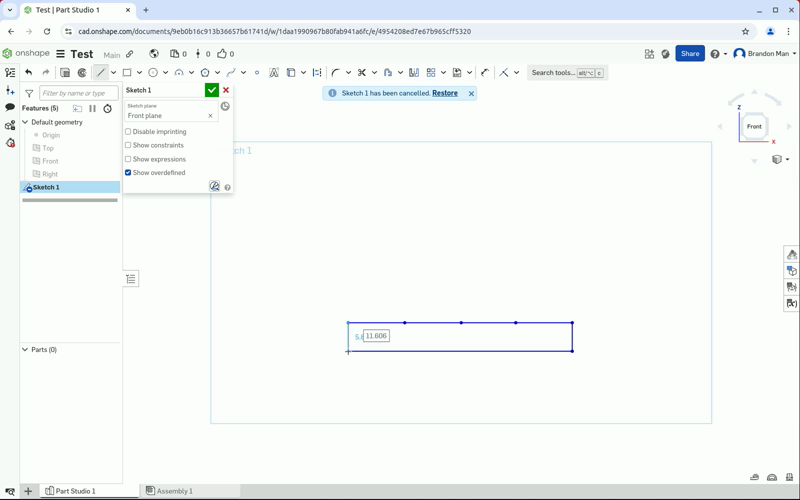
key_up(shift)
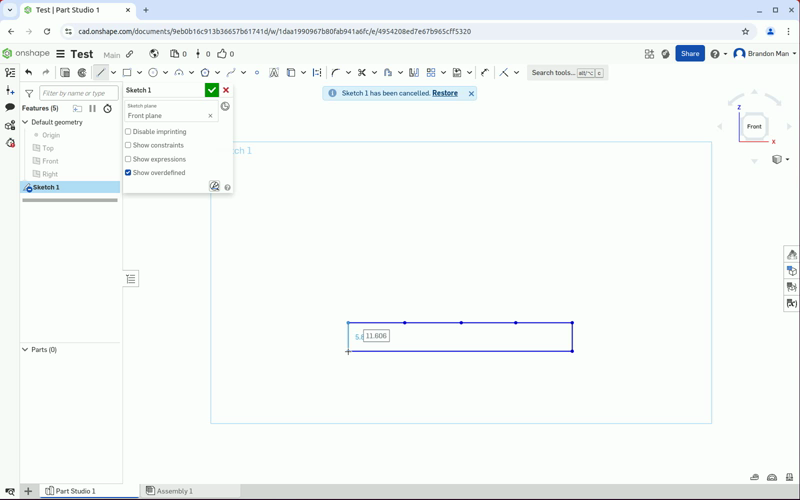
click(348, 351)
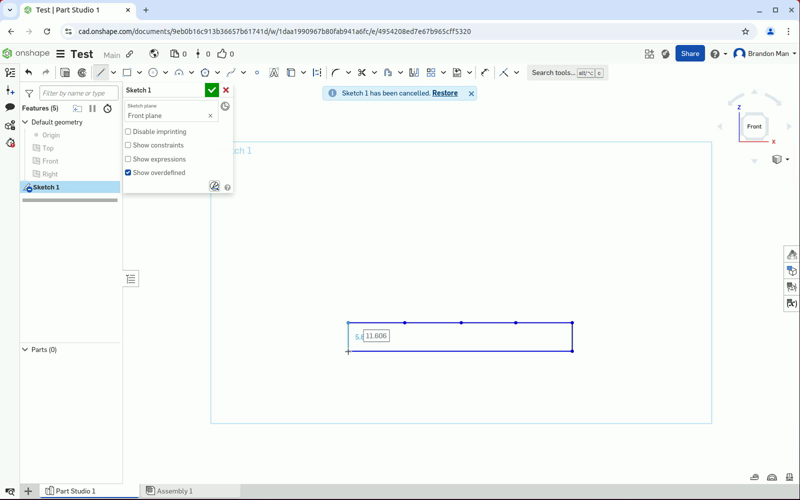
key(esc)
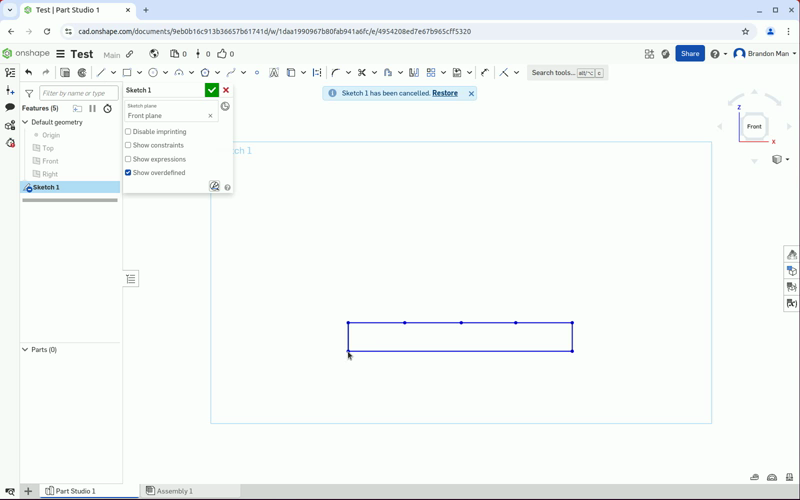
mouse_move(430, 330)
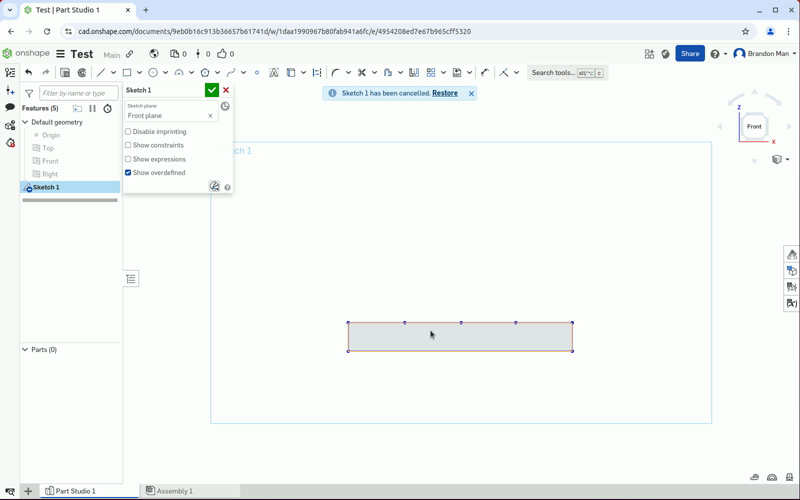
click(430, 330)
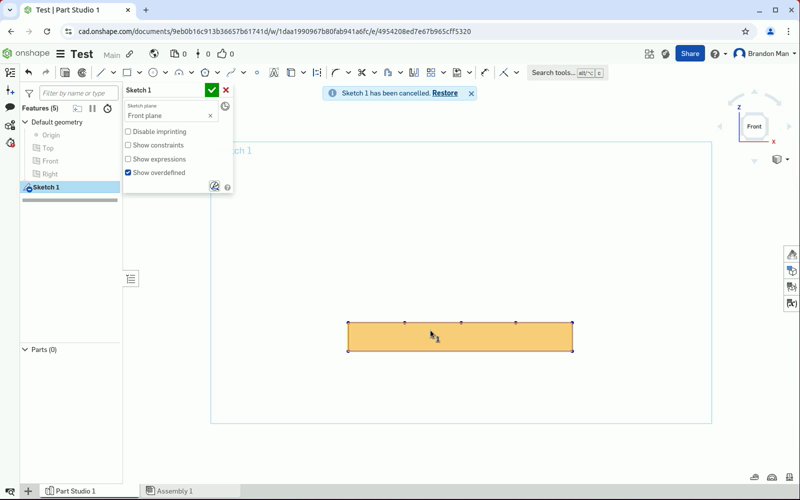
mouse_move(73, 352)
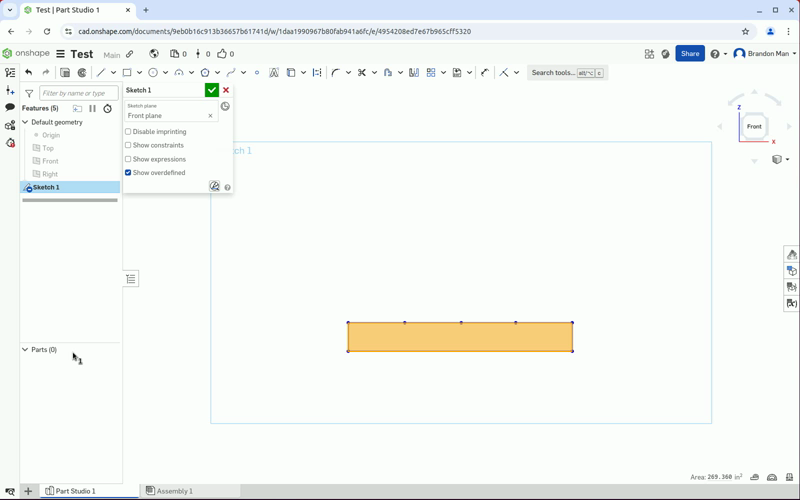
key(shift+y)
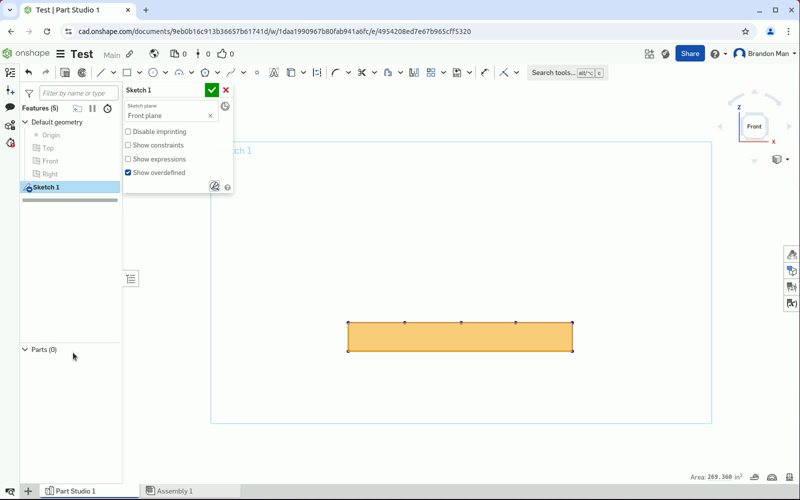
key(shift+e)
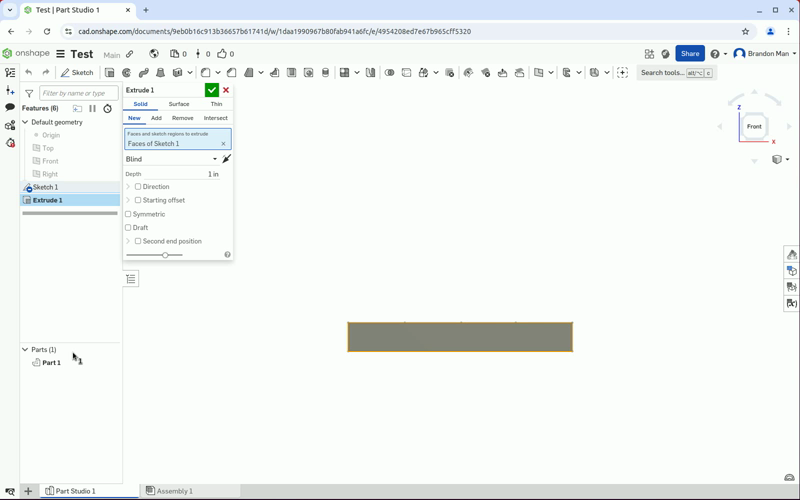
mouse_move(143, 106)
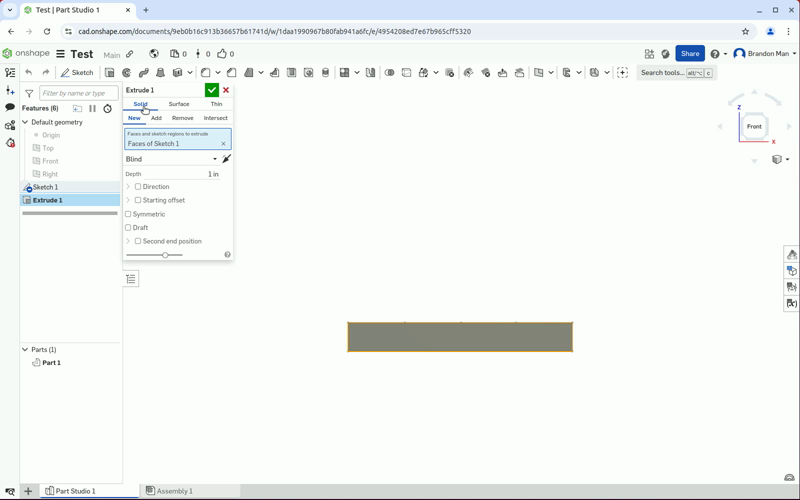
click(143, 106)
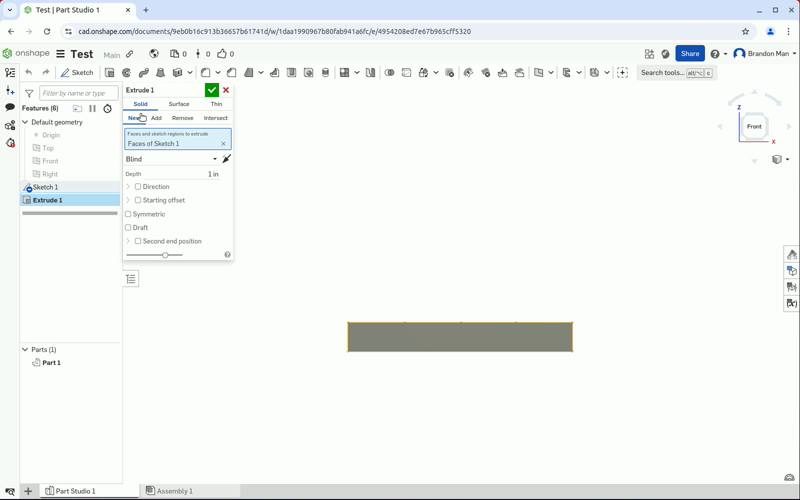
mouse_move(137, 120)
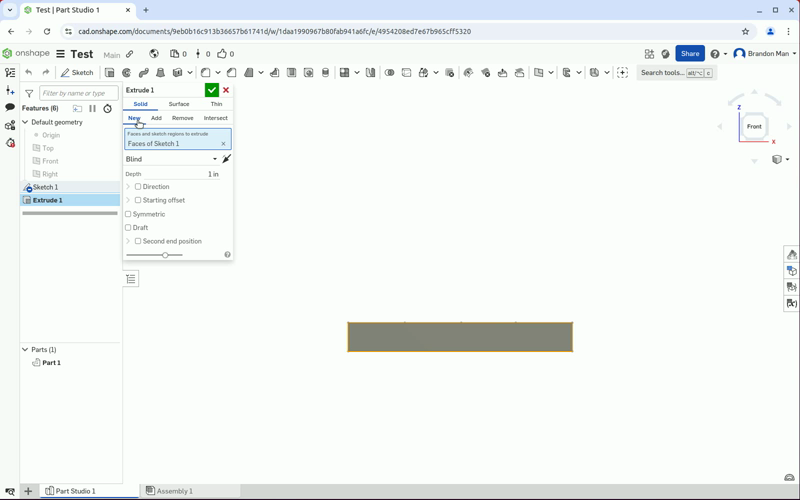
click(137, 120)
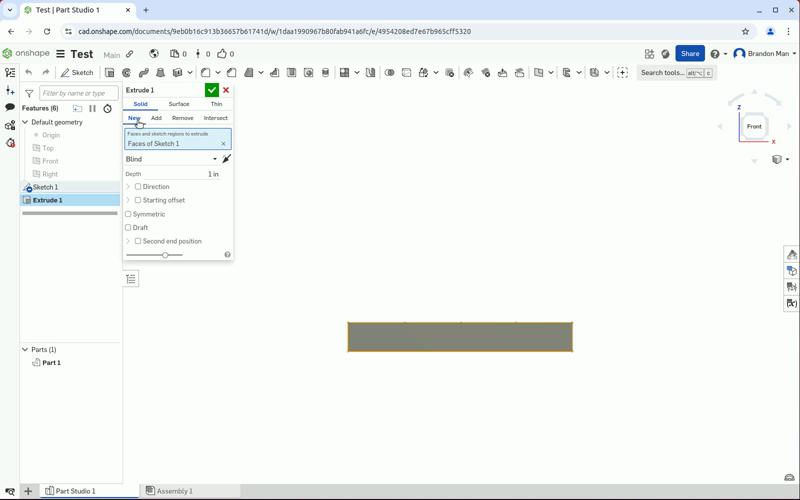
key(tab, 4)
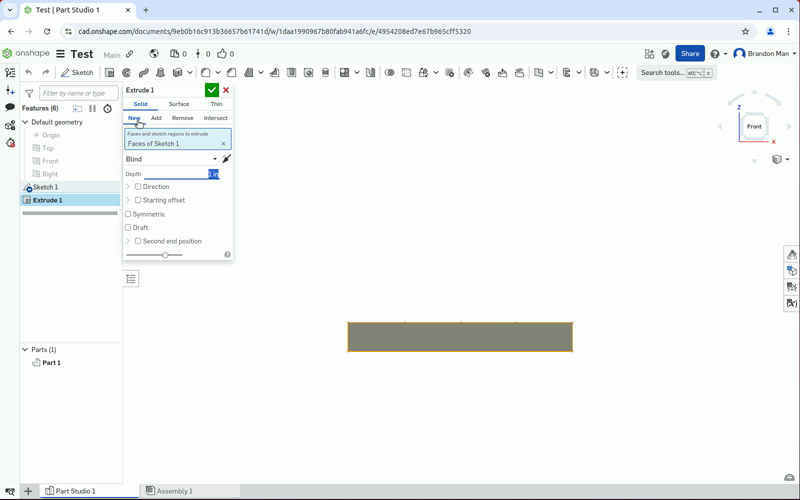
text(17.331)
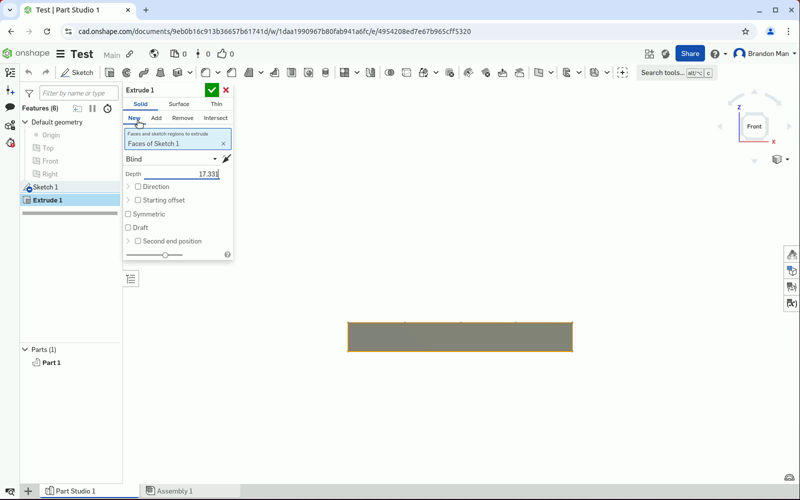
key(enter)
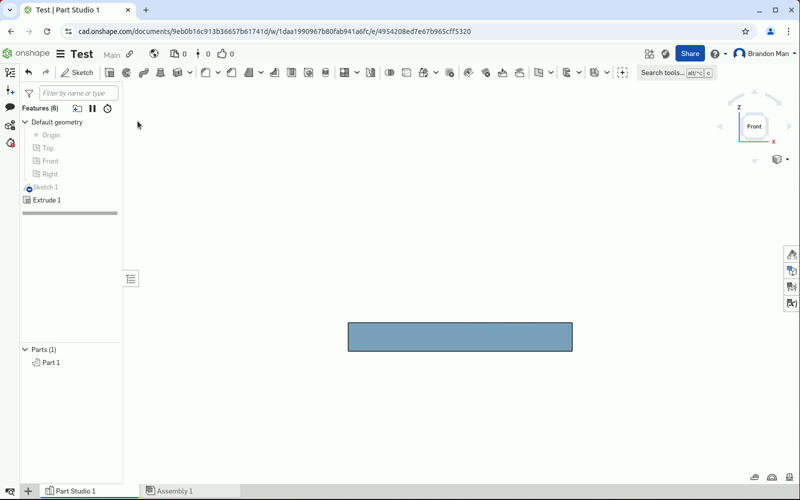
key(shift+h)
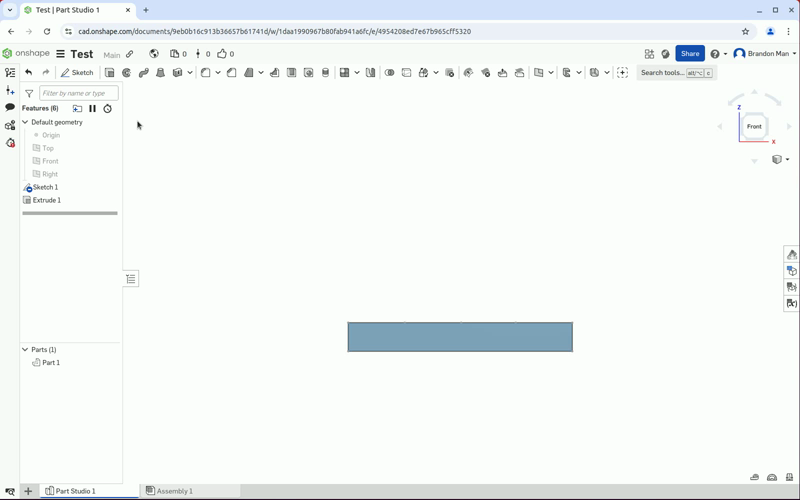
key(shift+h)
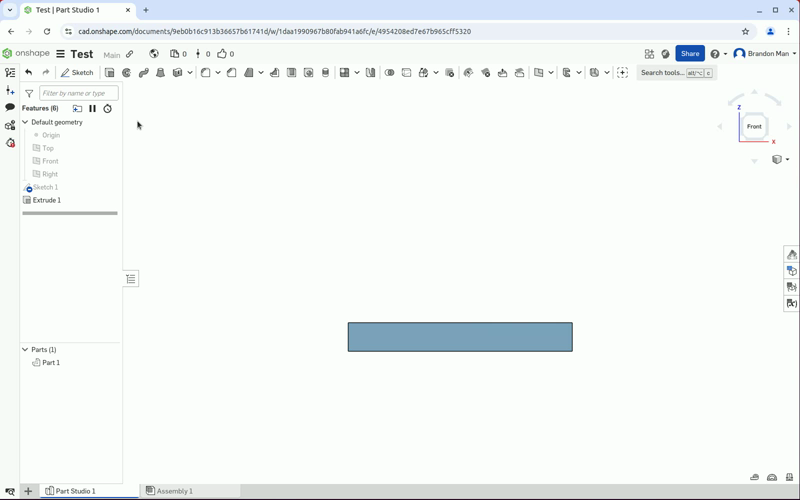
mouse_move(73, 189)
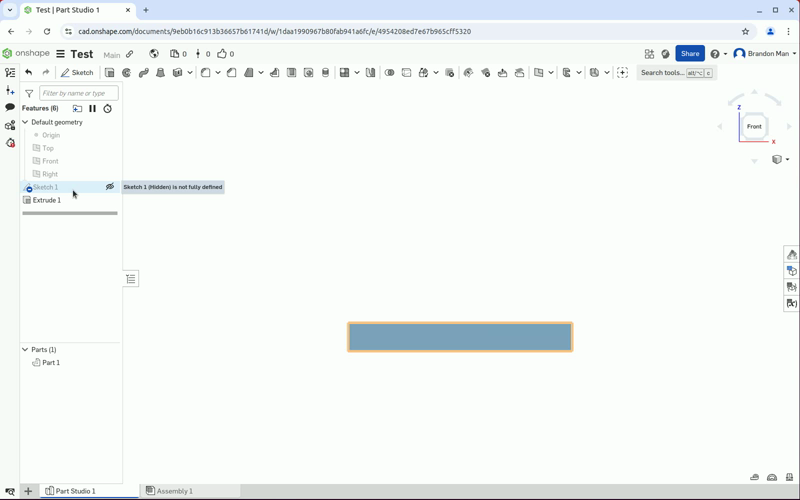
click(73, 189)
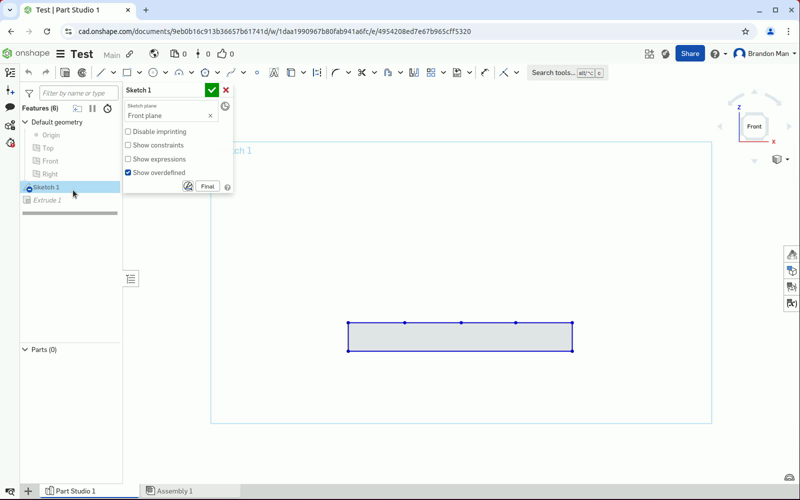
mouse_move(229, 92)
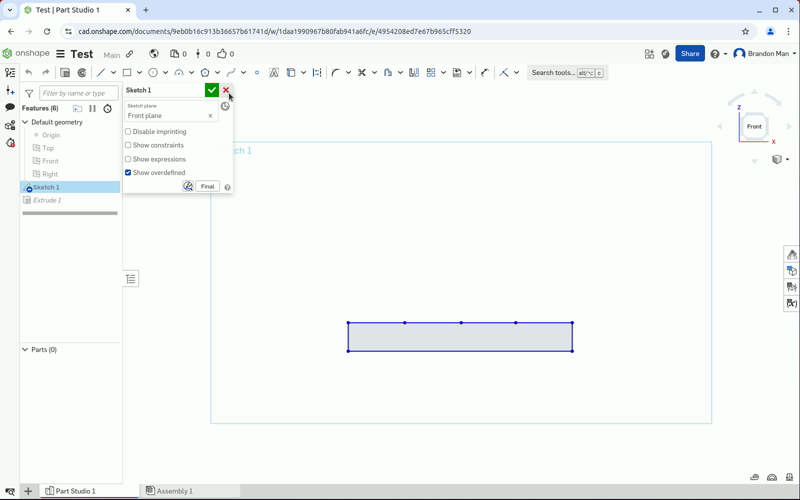
click(229, 92)
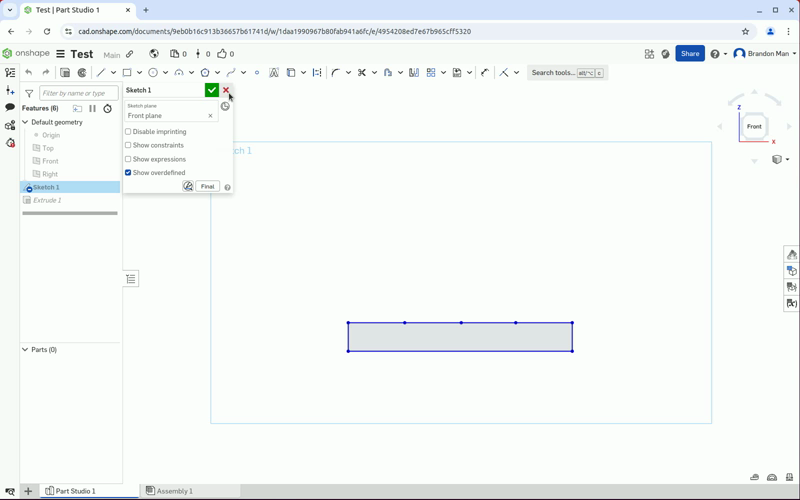
key(shift+s)
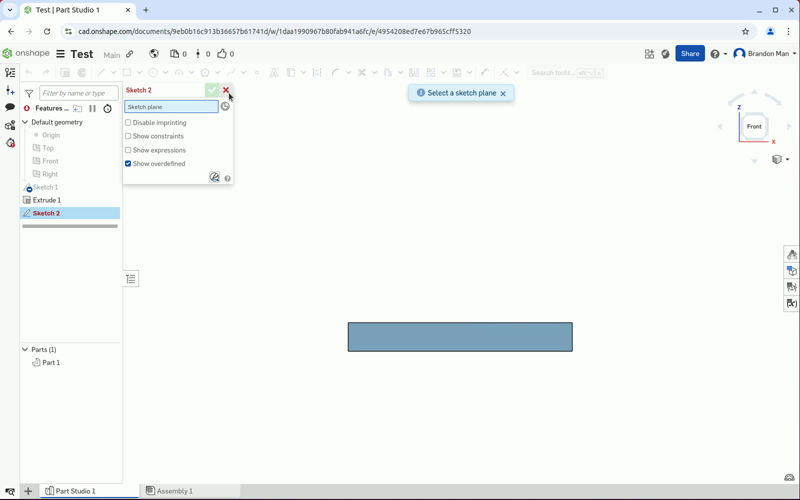
mouse_move(73, 163)
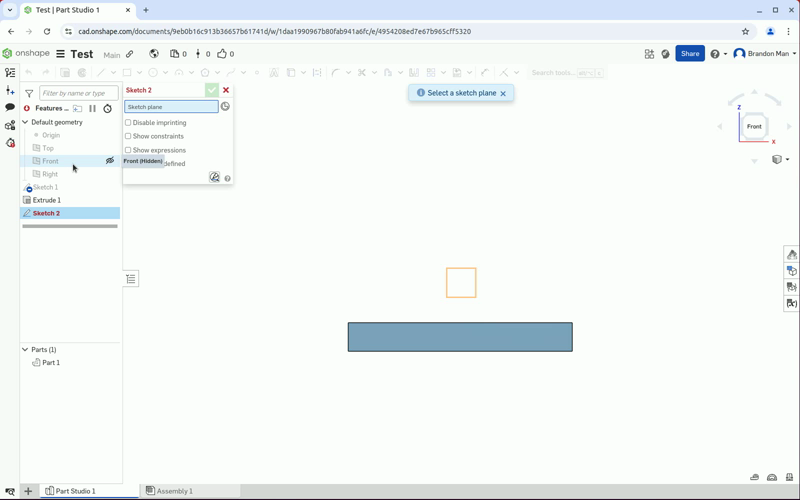
click(73, 163)
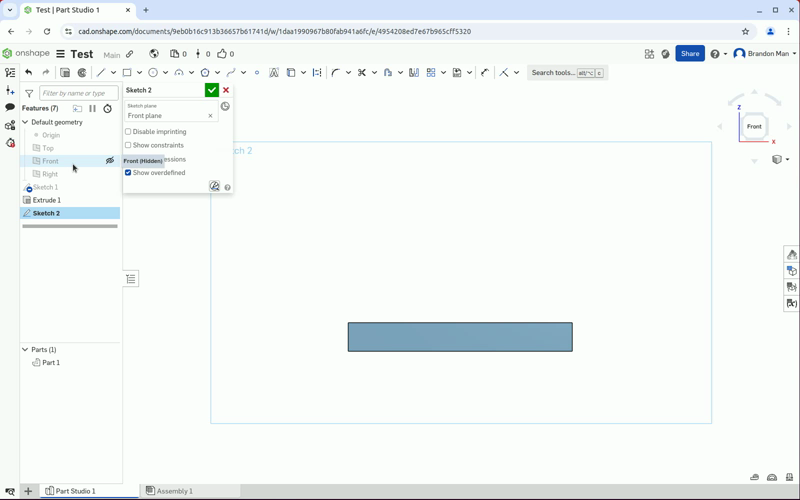
mouse_move(73, 352)
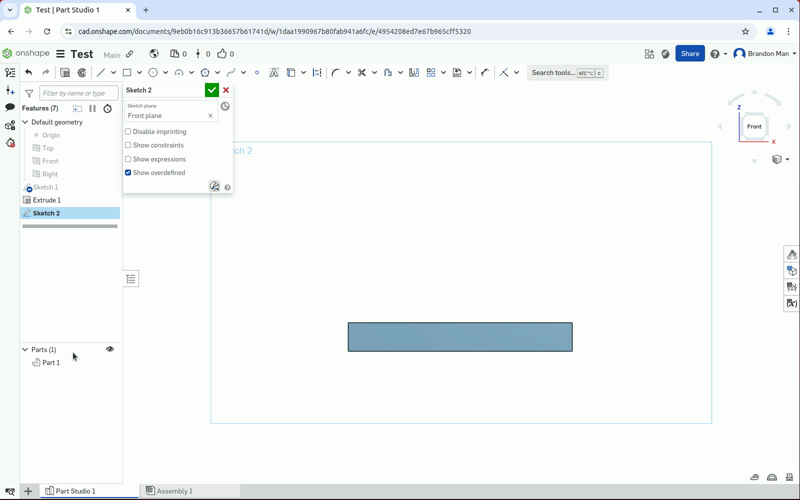
key(y)
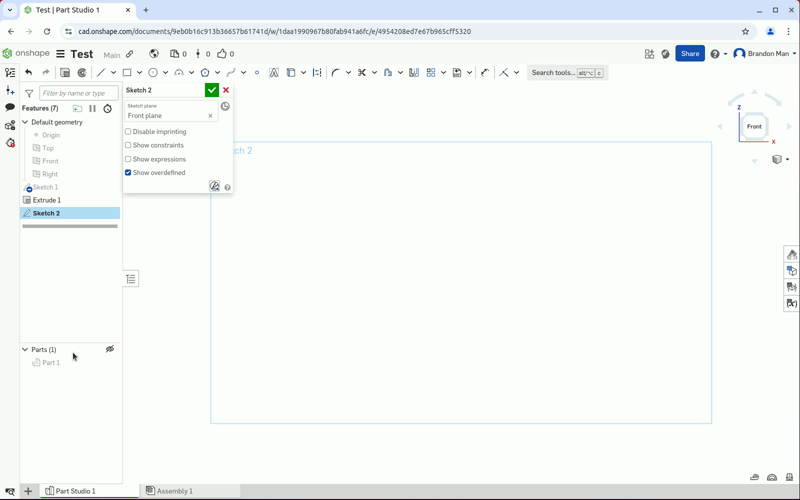
key(l)
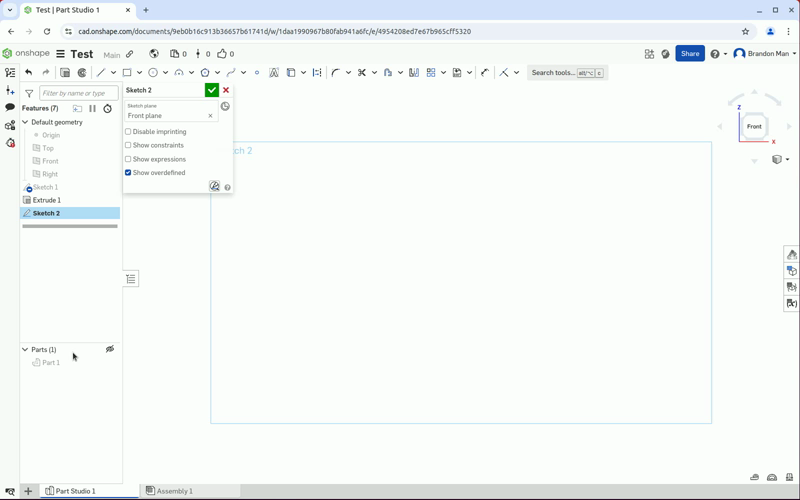
key_down(shift)
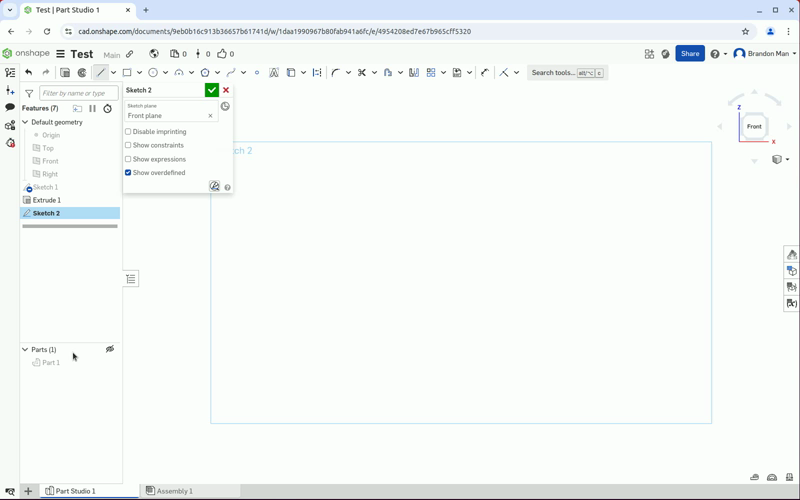
mouse_move(404, 322)
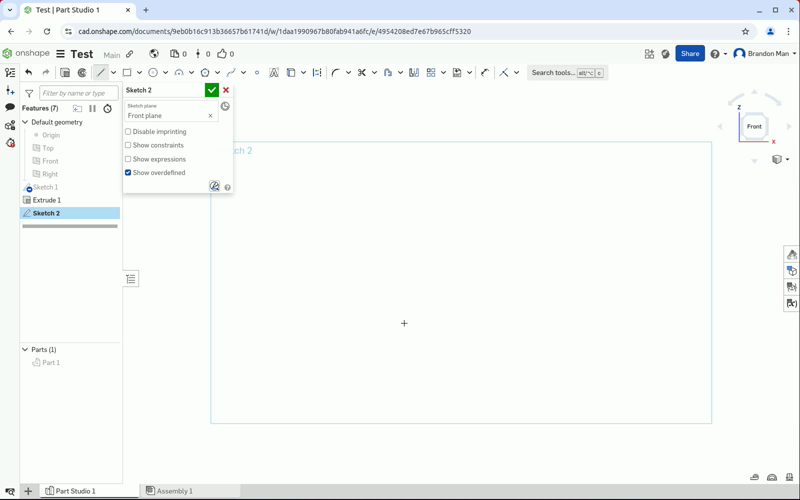
click(404, 322)
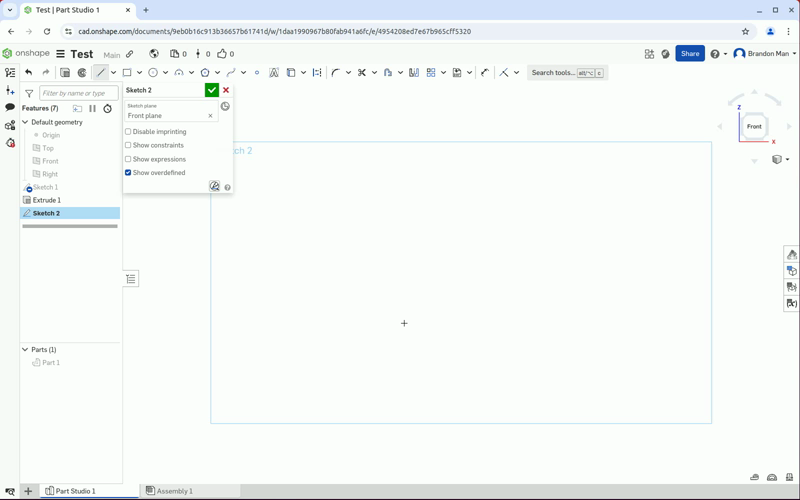
key_up(shift)
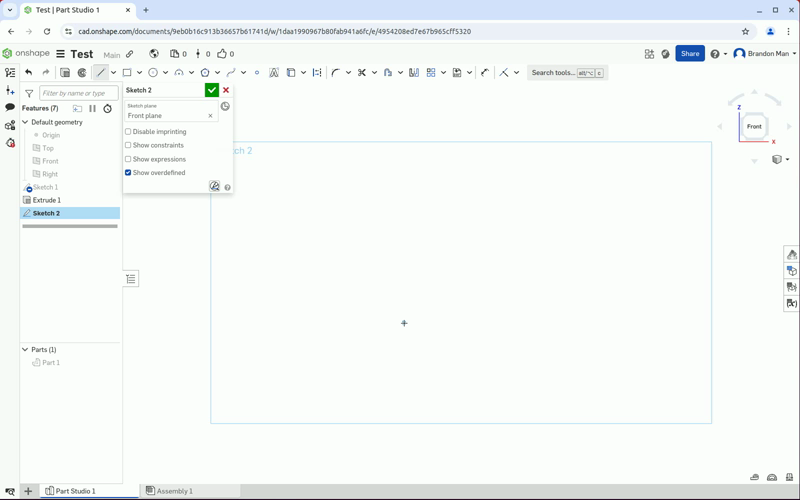
key_down(shift)
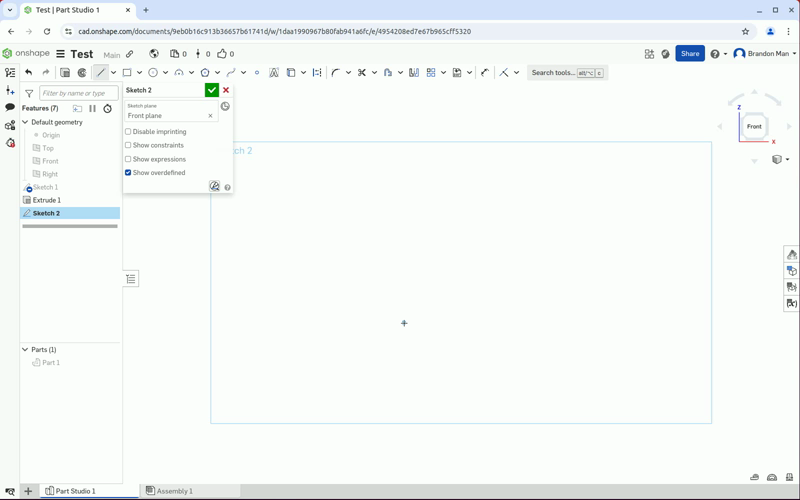
mouse_move(434, 322)
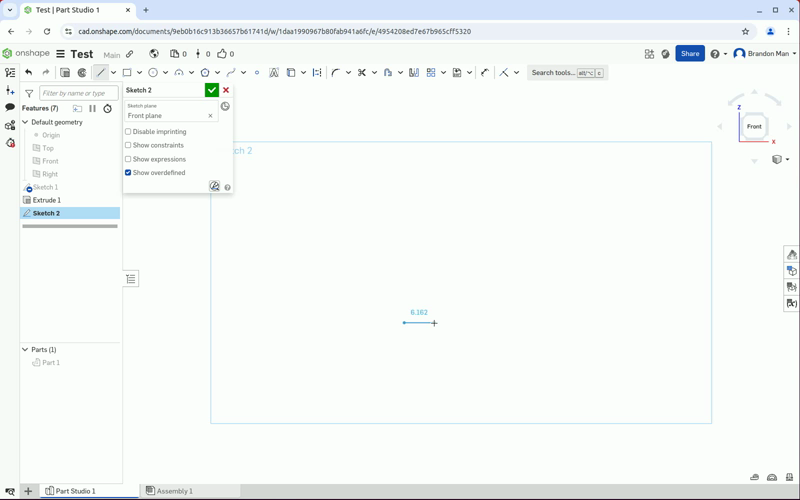
mouse_move(461, 322)
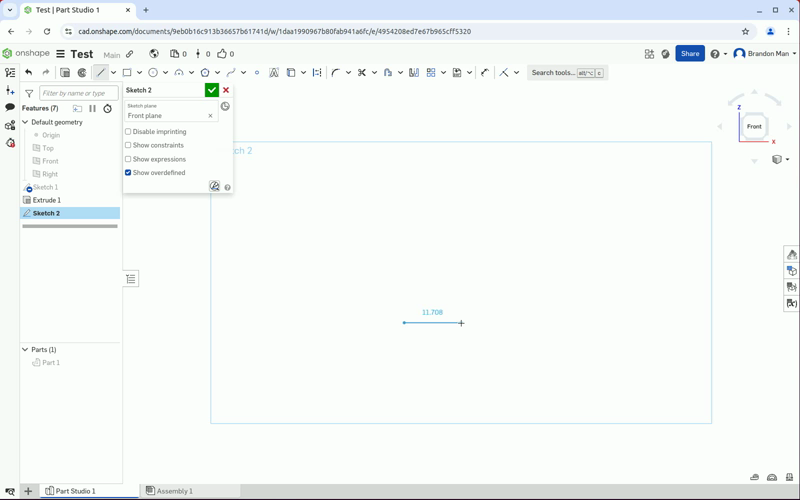
click(461, 322)
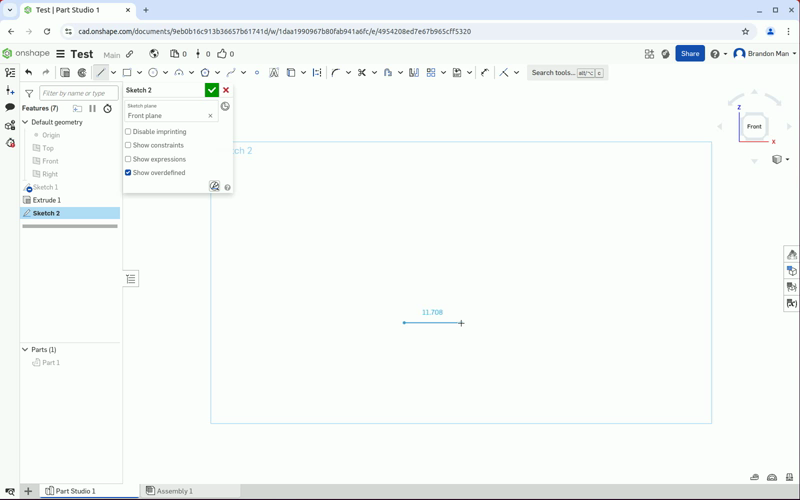
key_up(shift)
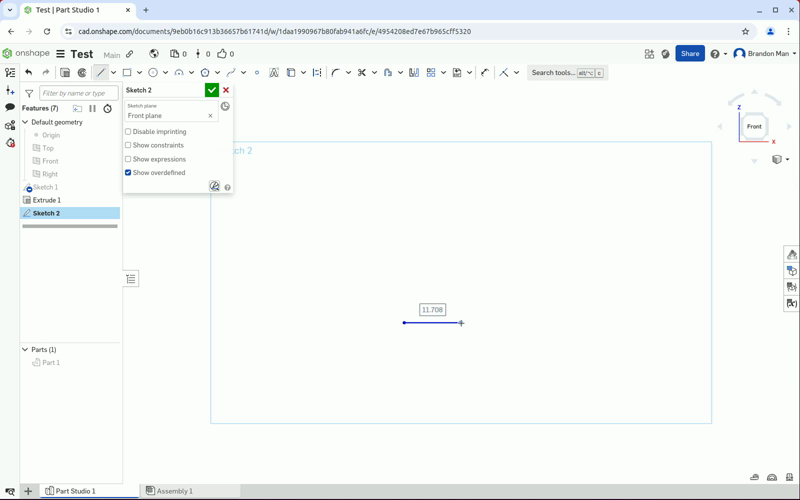
key_down(shift)
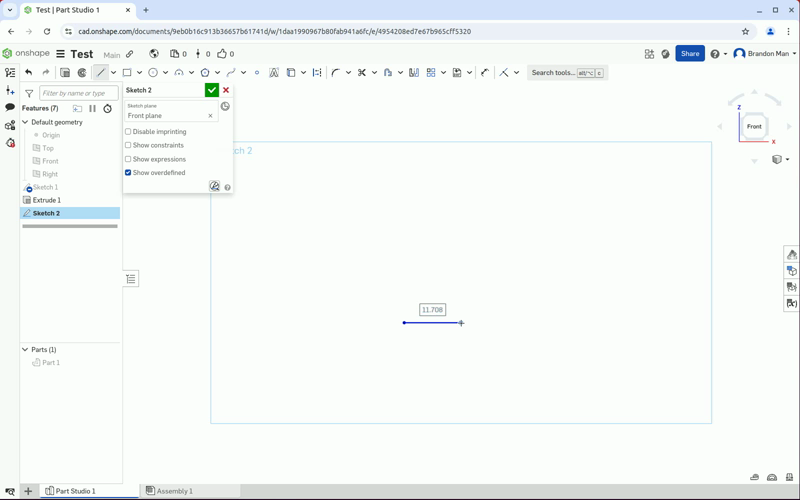
mouse_move(491, 322)
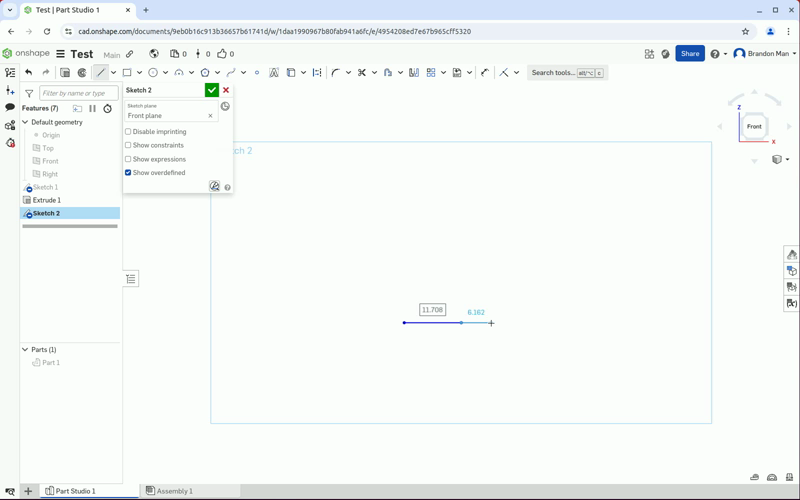
mouse_move(461, 308)
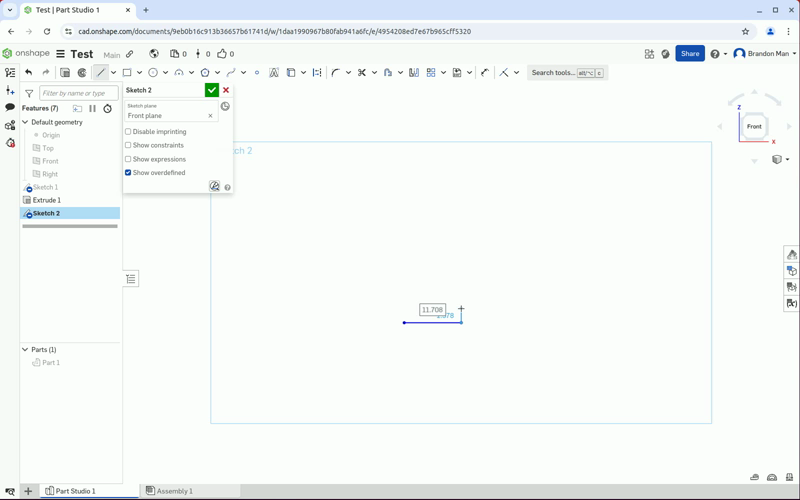
click(461, 308)
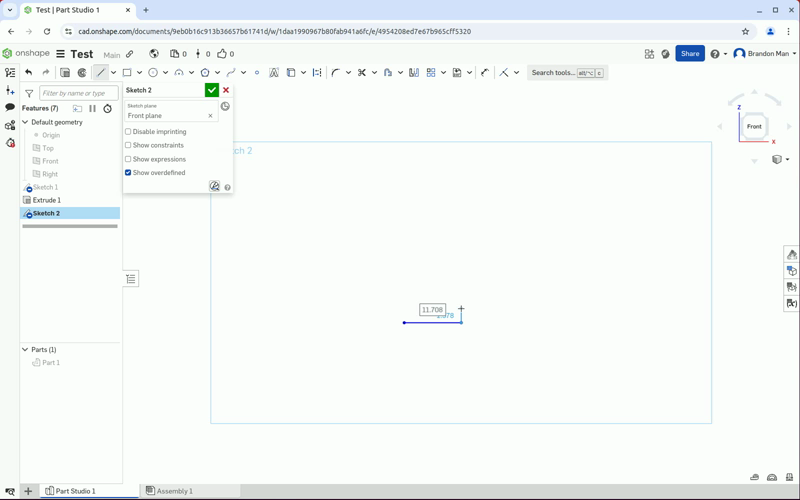
key_up(shift)
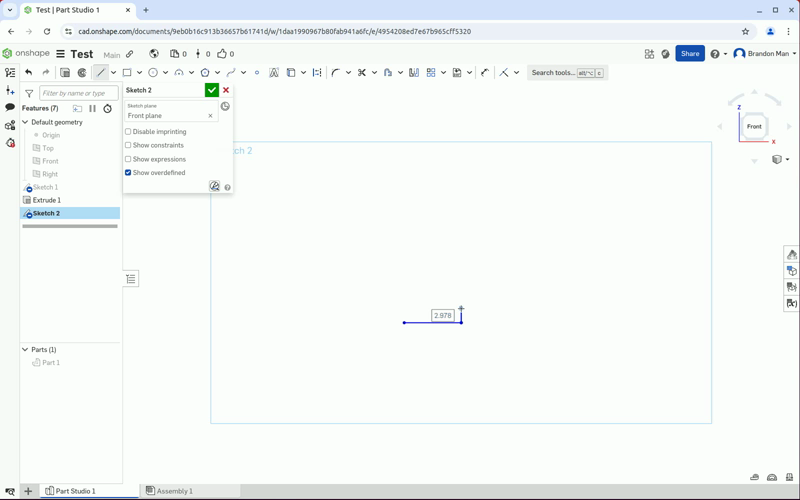
key(esc)
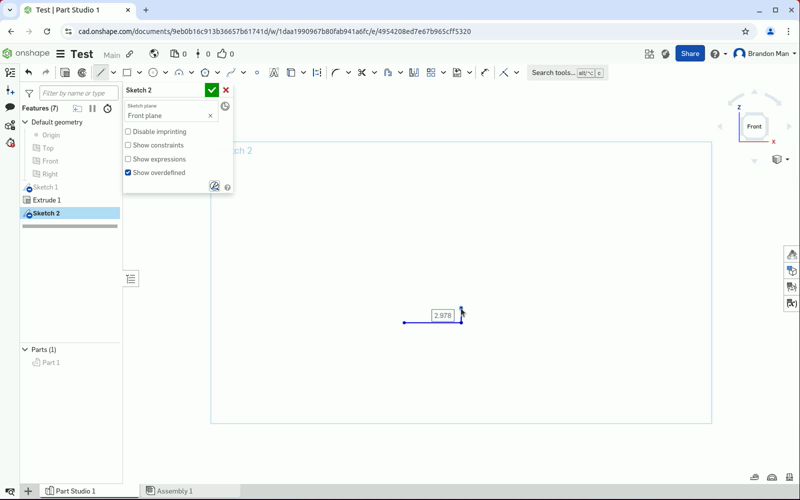
key(a)
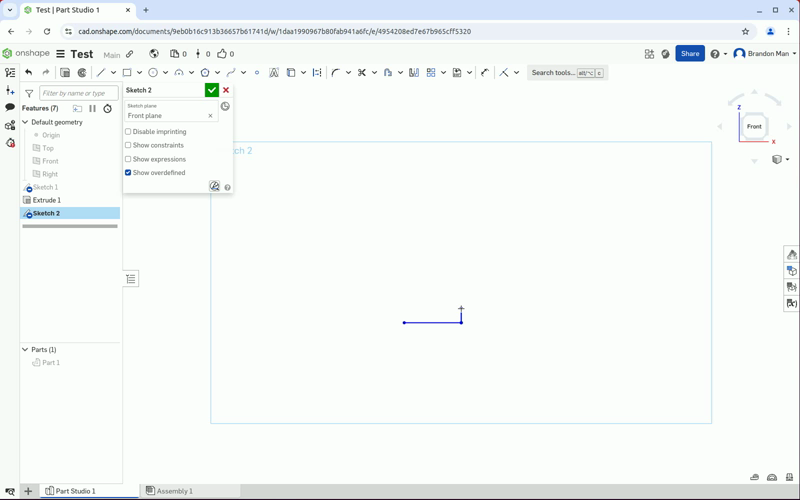
mouse_move(461, 308)
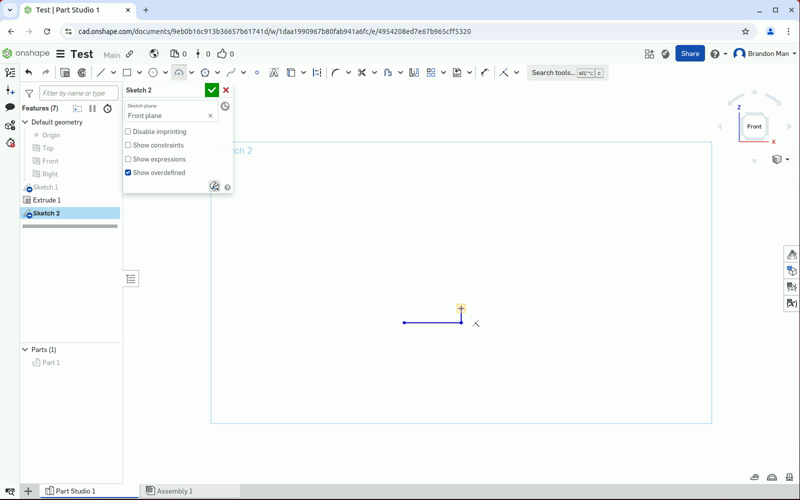
click(461, 308)
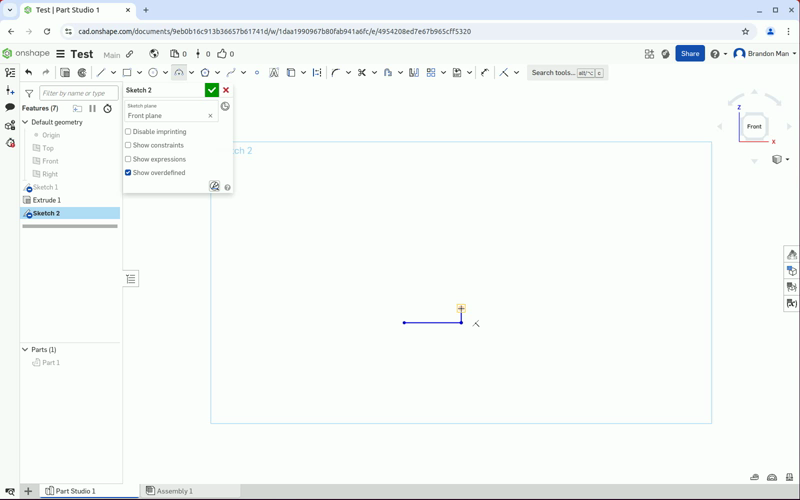
key_down(shift)
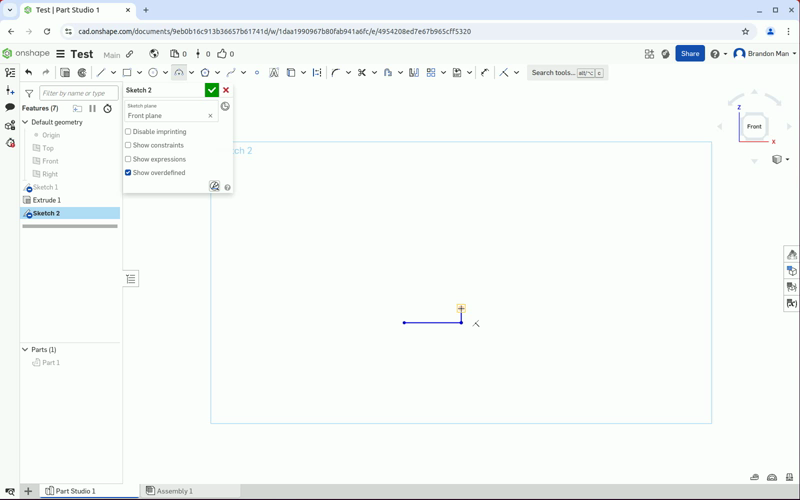
mouse_move(418, 266)
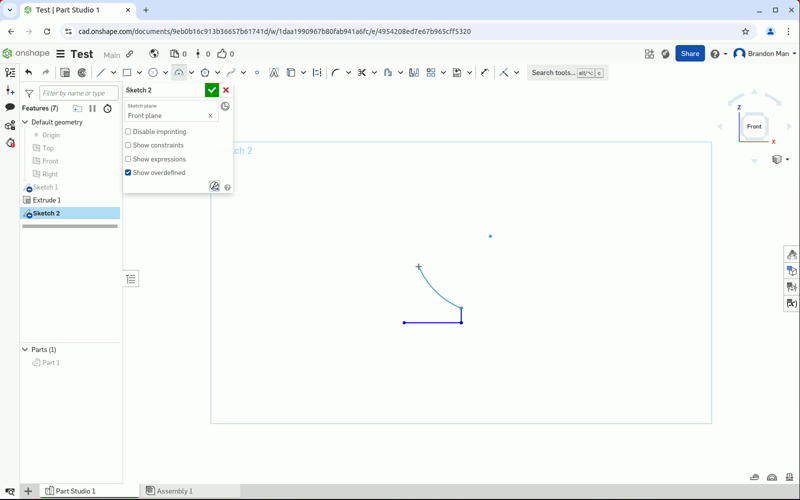
click(418, 266)
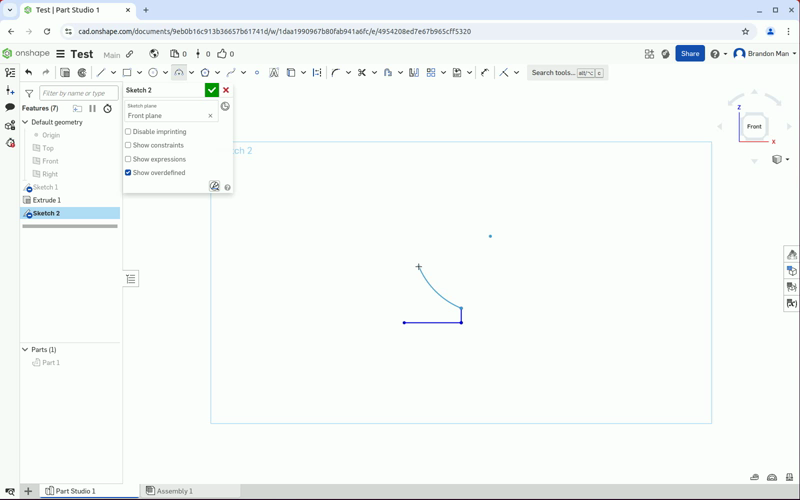
mouse_move(431, 296)
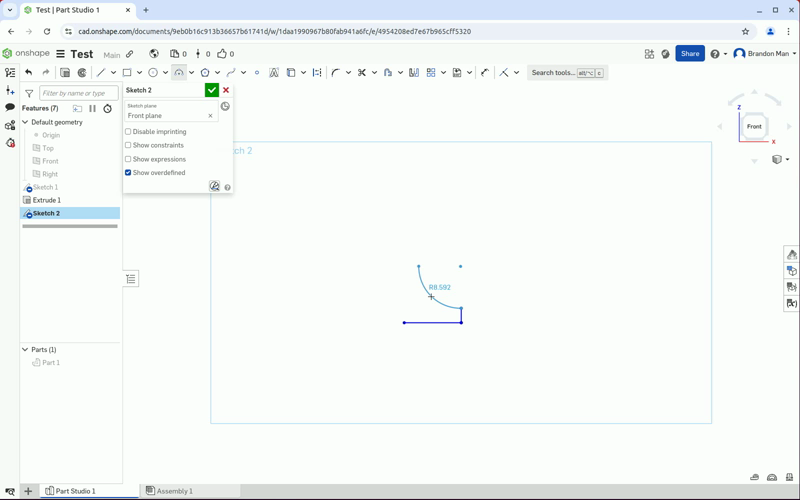
click(431, 296)
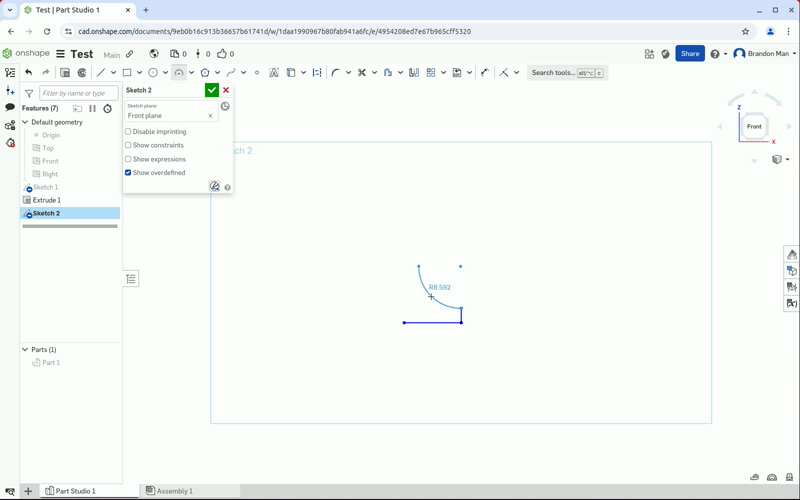
key_up(shift)
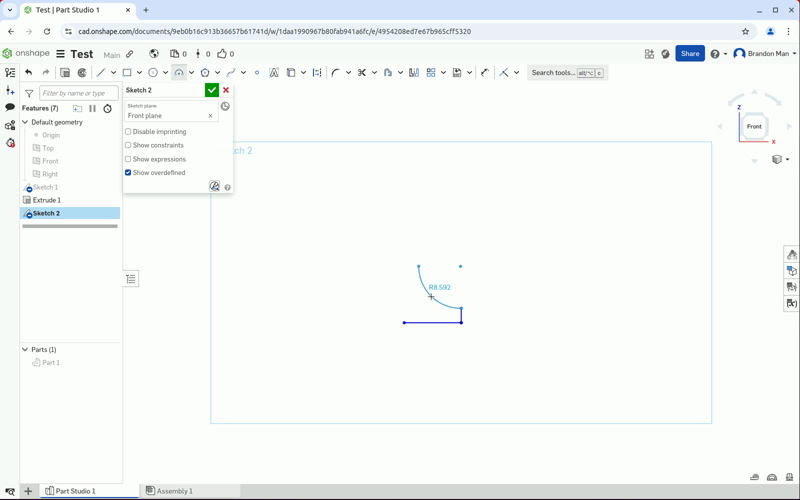
key(esc)
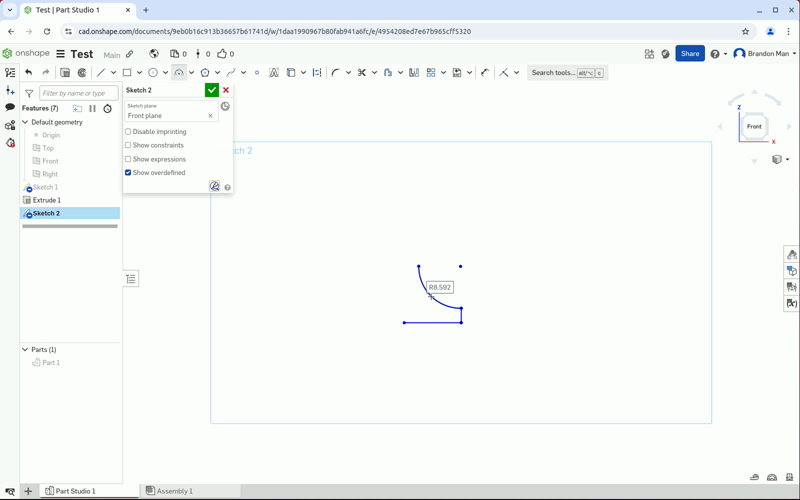
key(l)
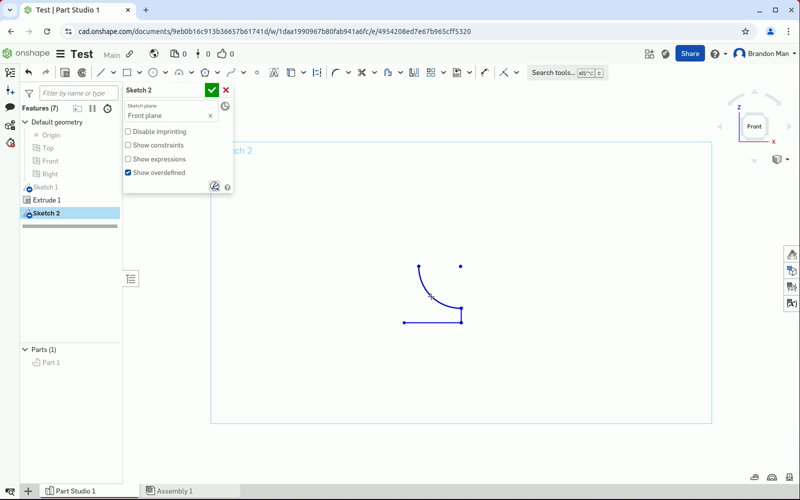
mouse_move(418, 266)
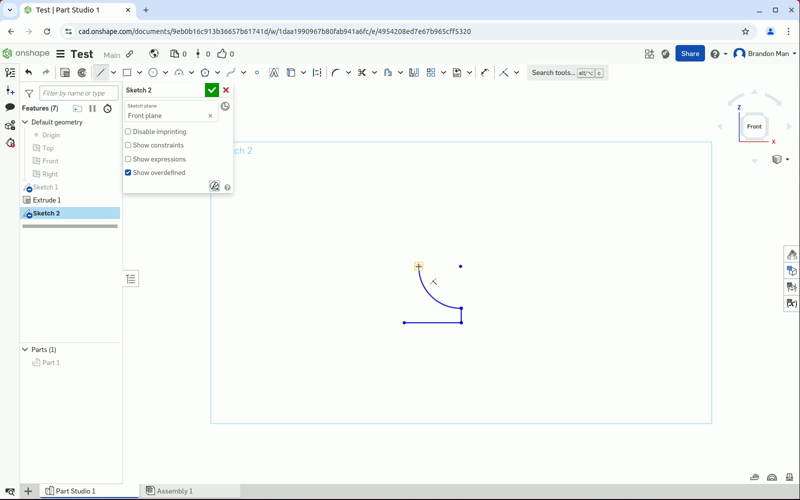
click(418, 266)
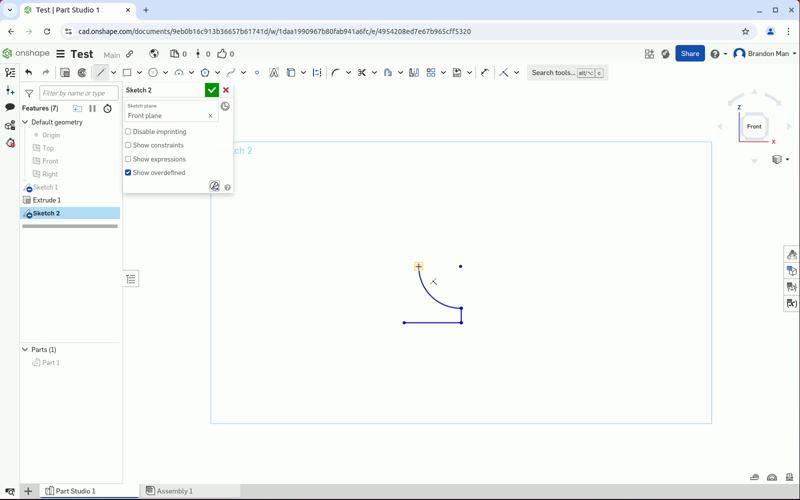
key_down(shift)
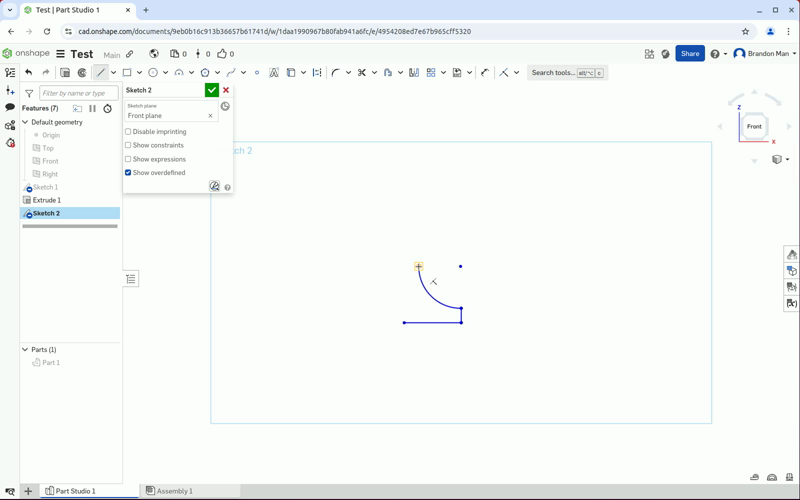
mouse_move(448, 266)
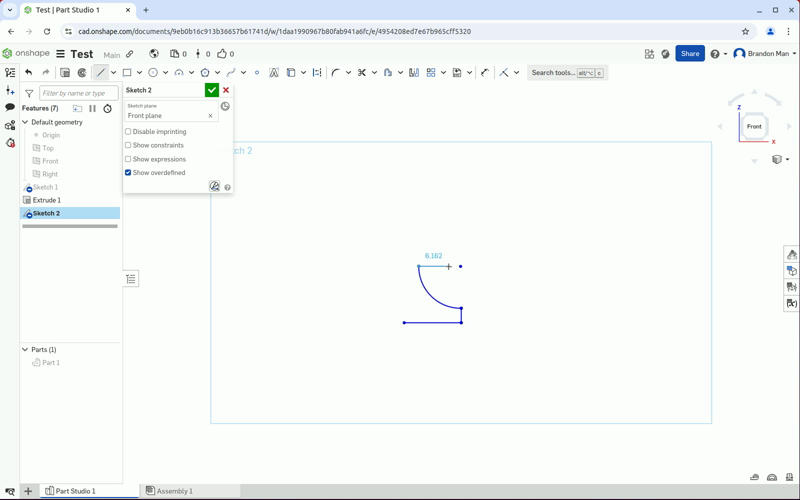
mouse_move(404, 266)
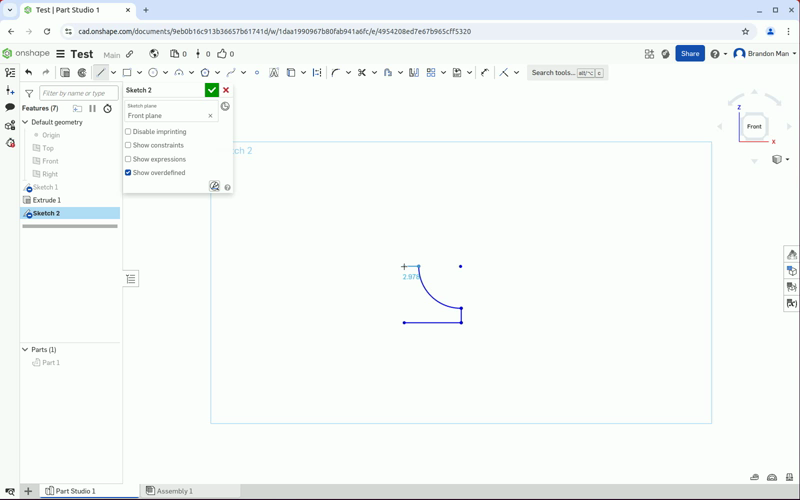
click(404, 266)
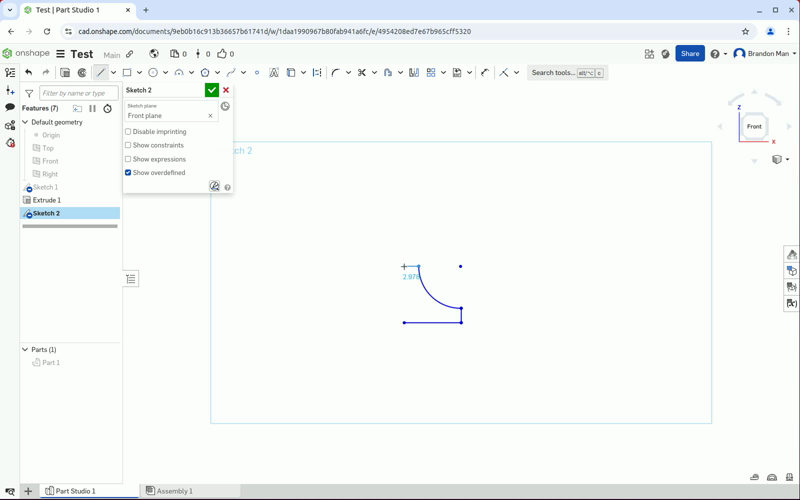
key_up(shift)
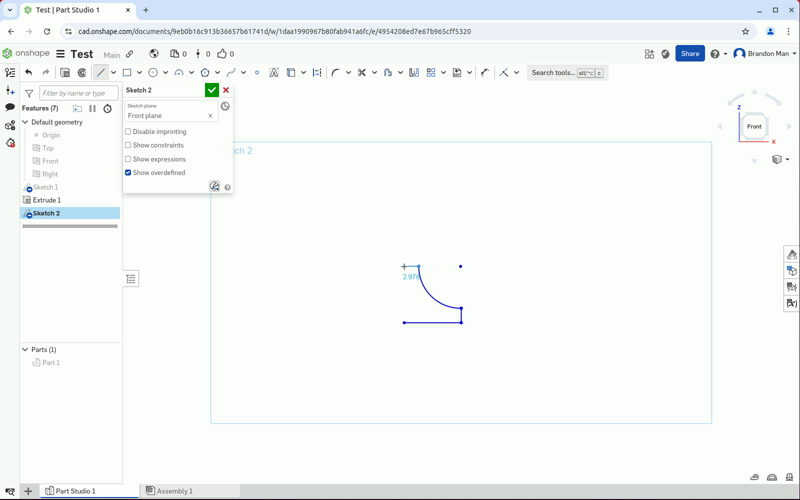
mouse_move(434, 266)
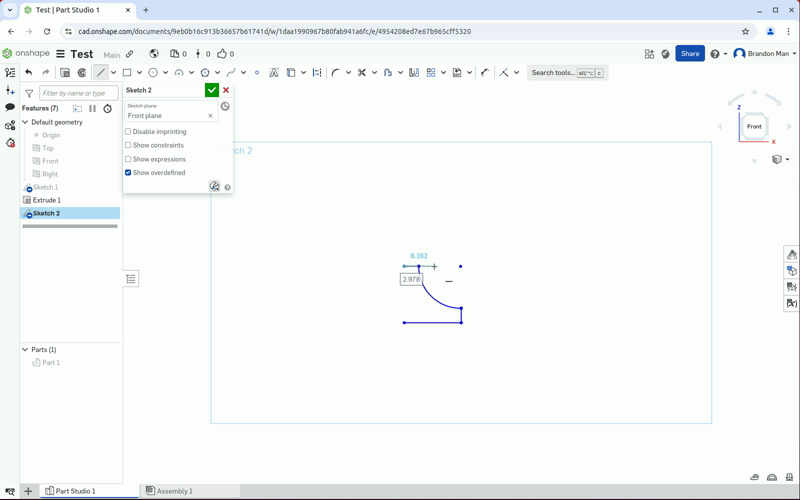
key_down(shift)
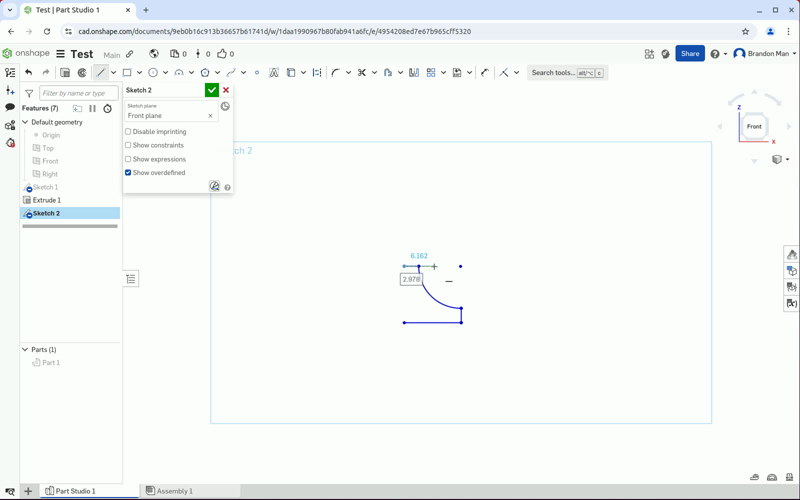
mouse_move(404, 322)
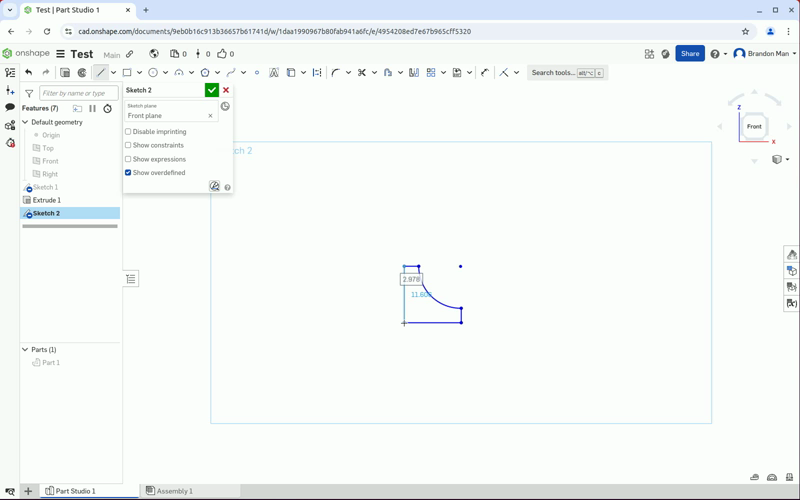
key_up(shift)
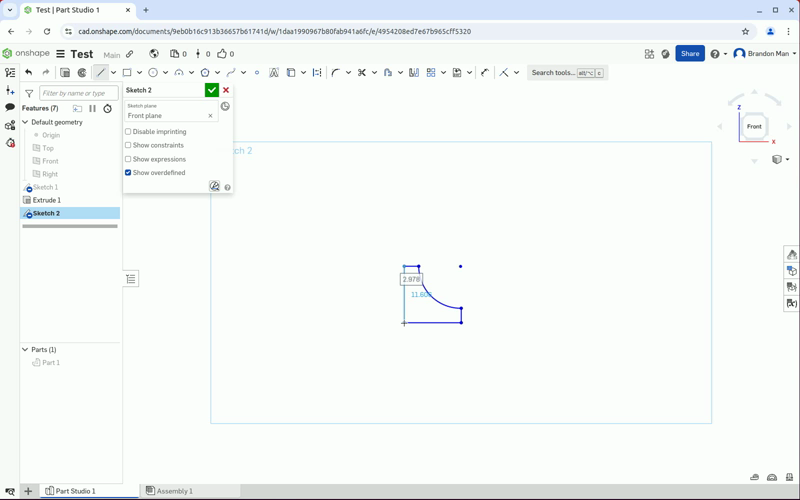
click(404, 322)
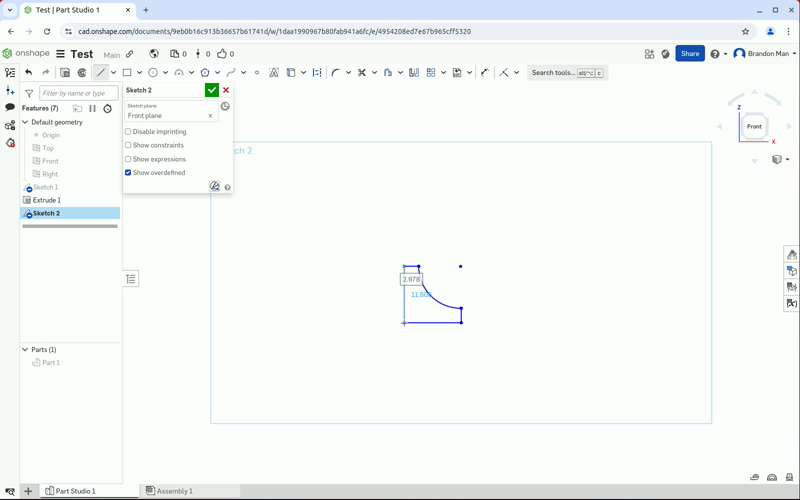
key(esc)
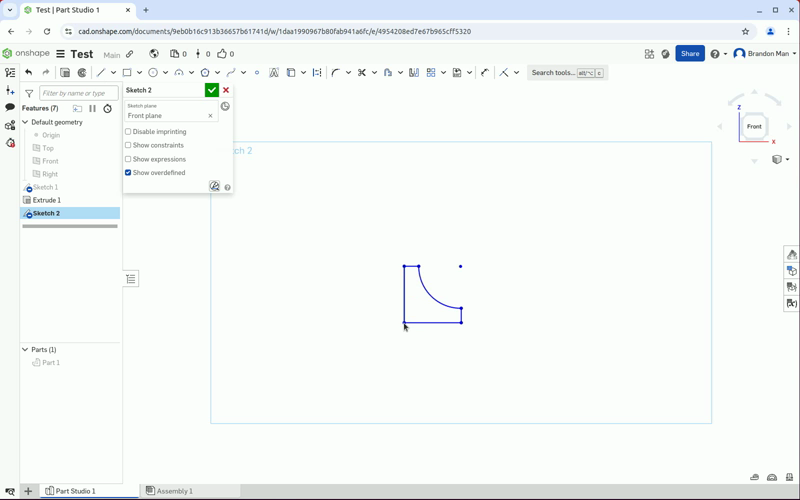
mouse_move(411, 285)
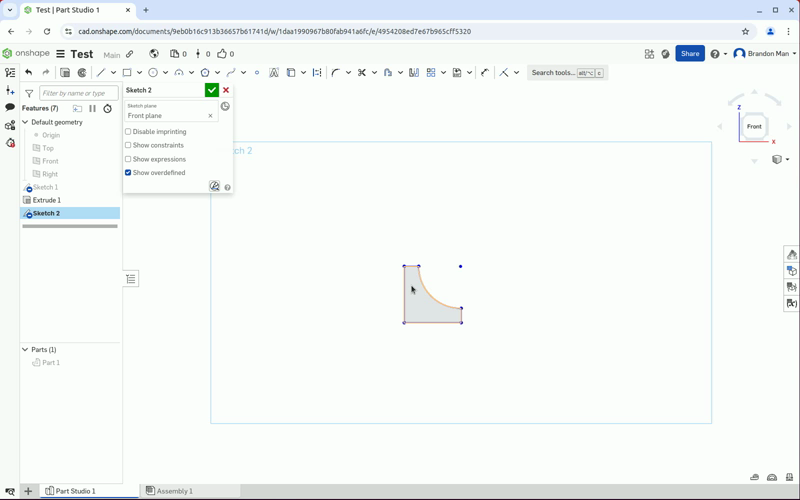
click(411, 285)
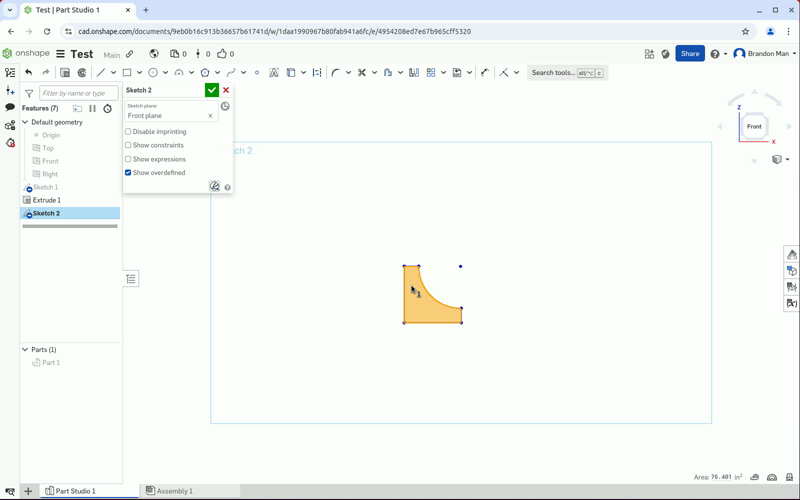
mouse_move(73, 352)
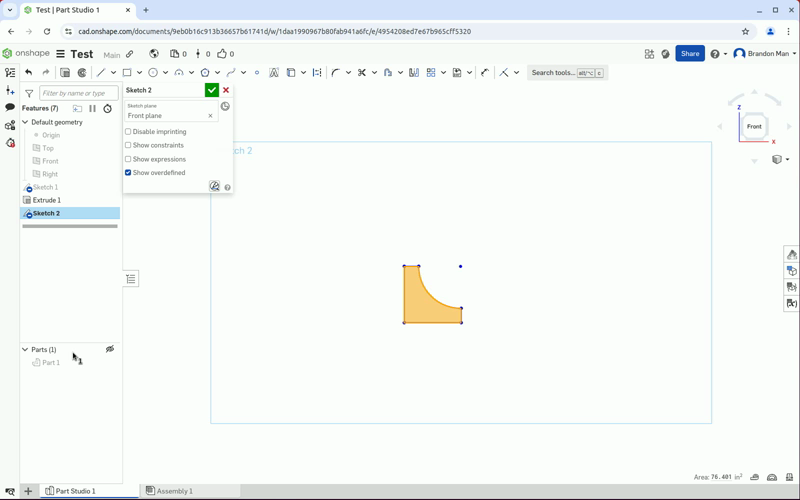
key(shift+y)
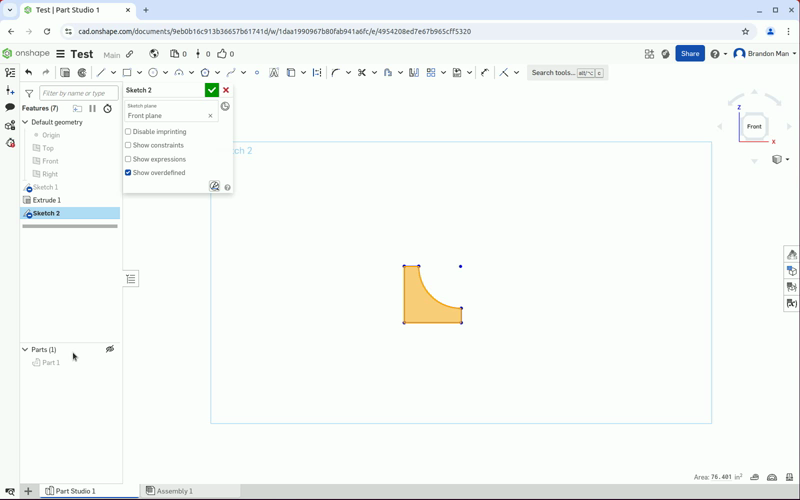
key(shift+e)
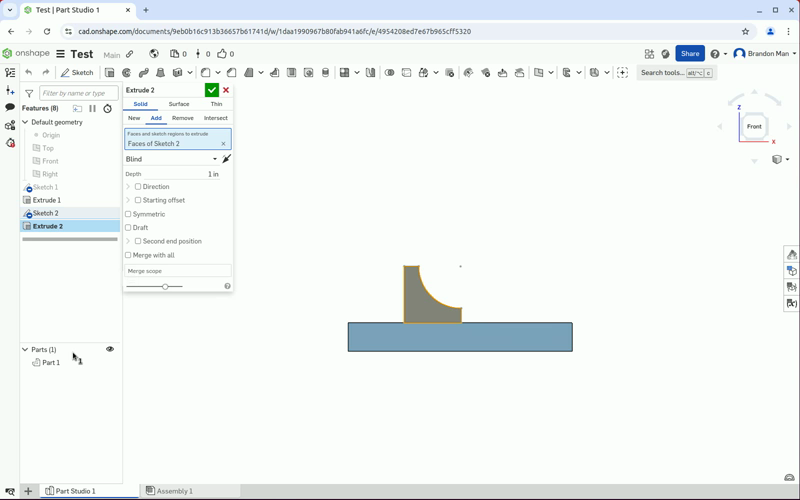
mouse_move(143, 106)
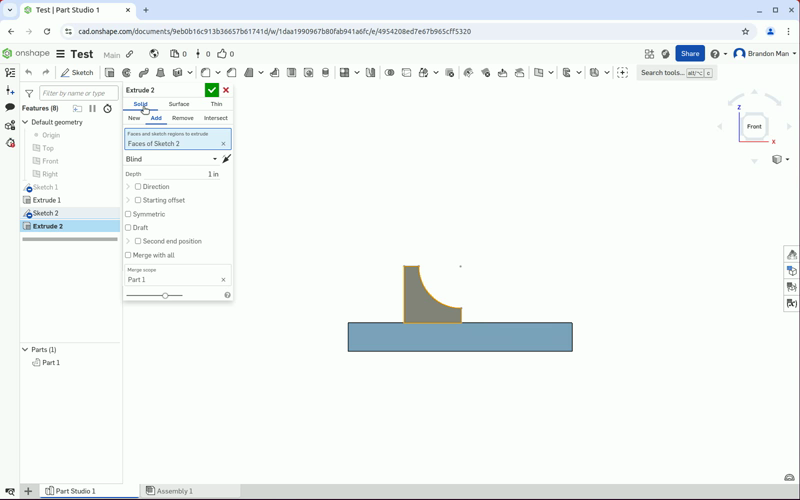
click(143, 106)
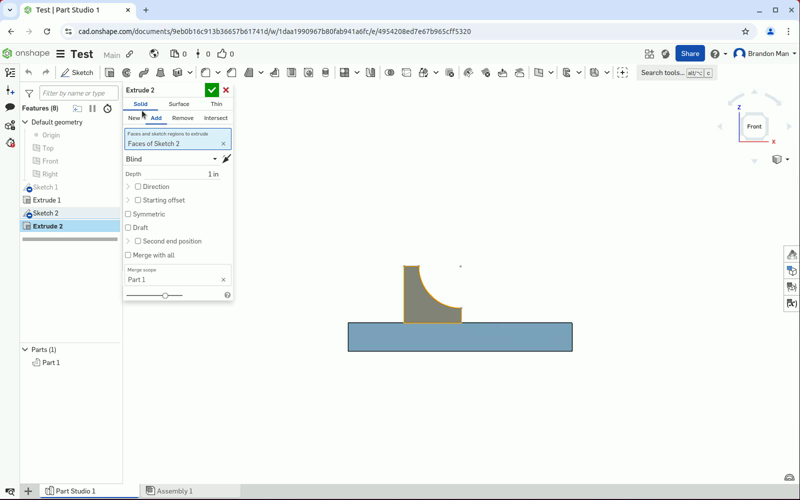
mouse_move(137, 120)
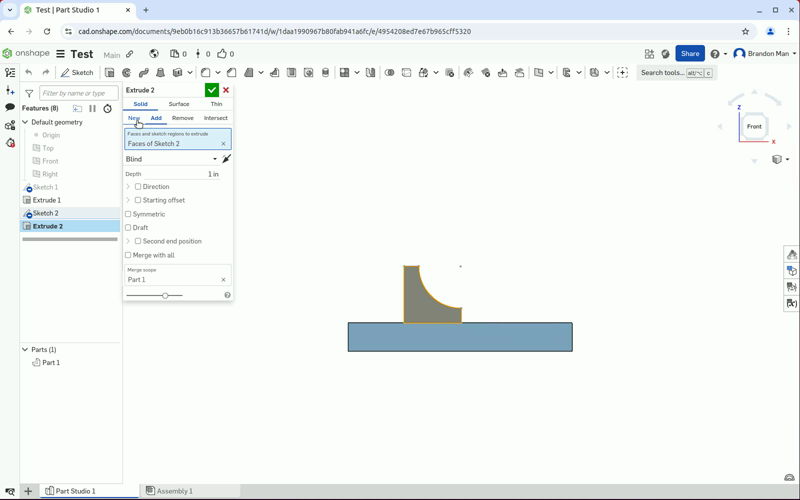
click(137, 120)
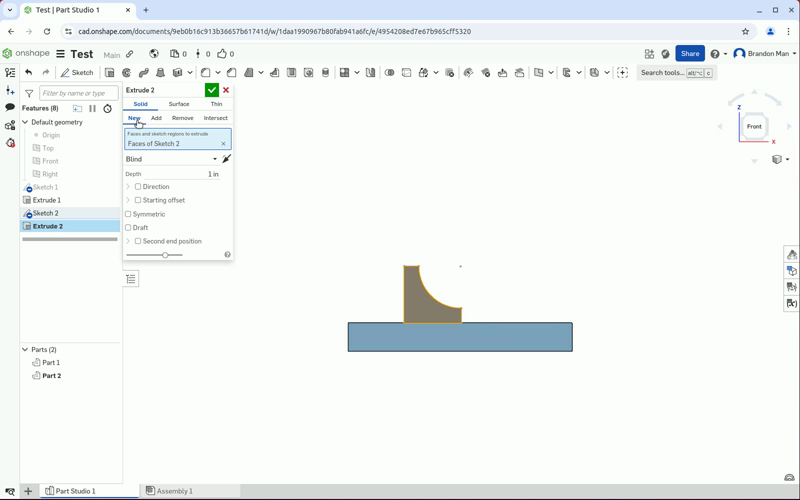
key(tab, 4)
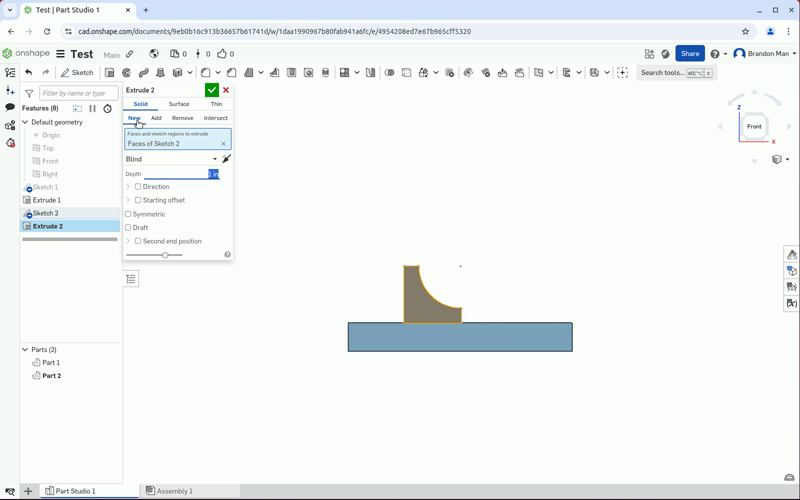
text(17.331)
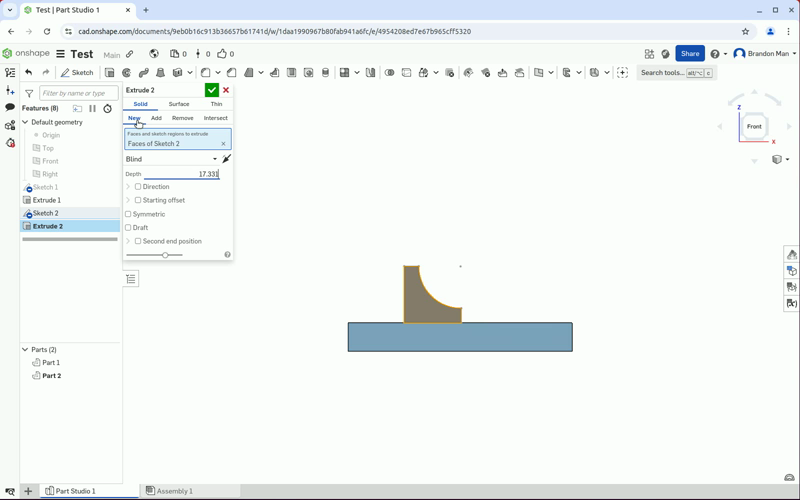
key(enter)
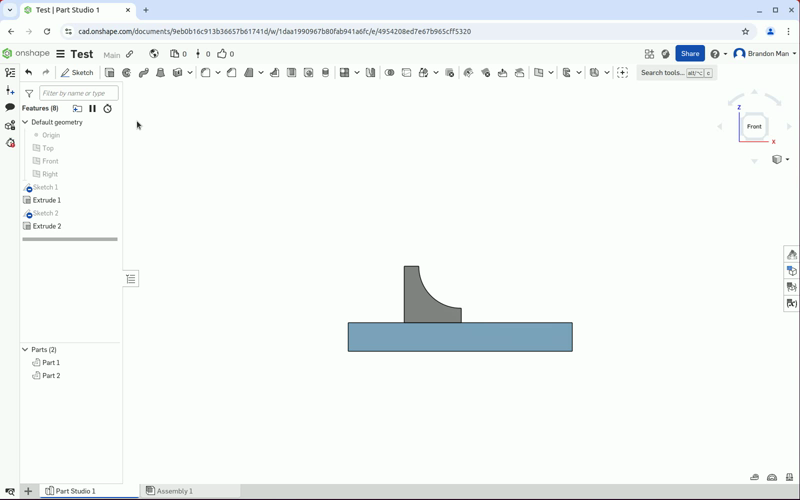
key(shift+h)
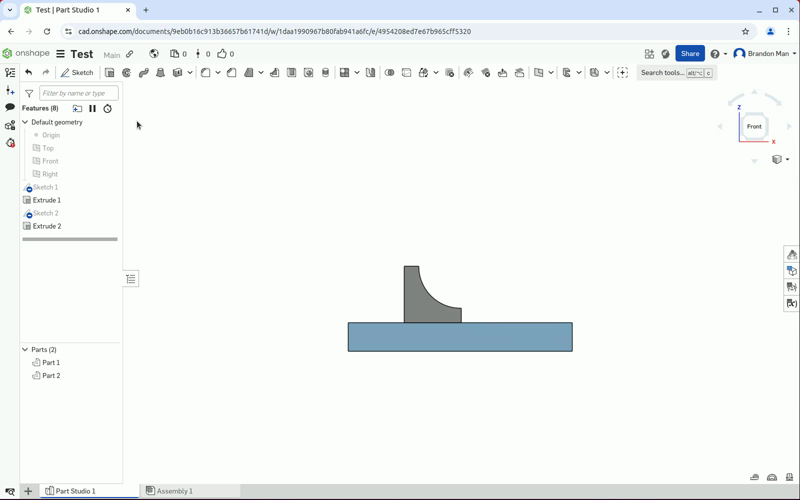
key(shift+h)
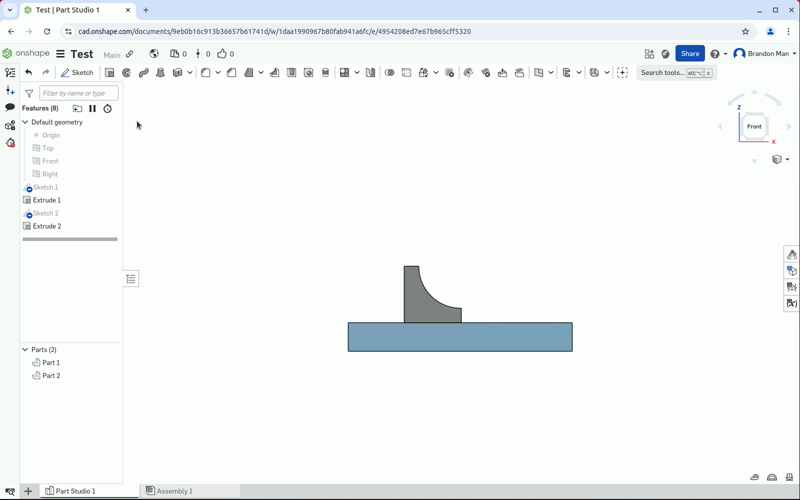
mouse_move(73, 189)
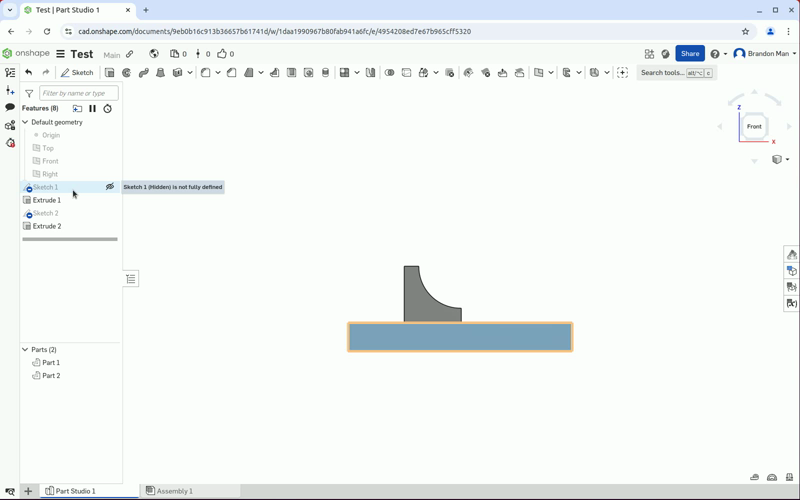
click(73, 189)
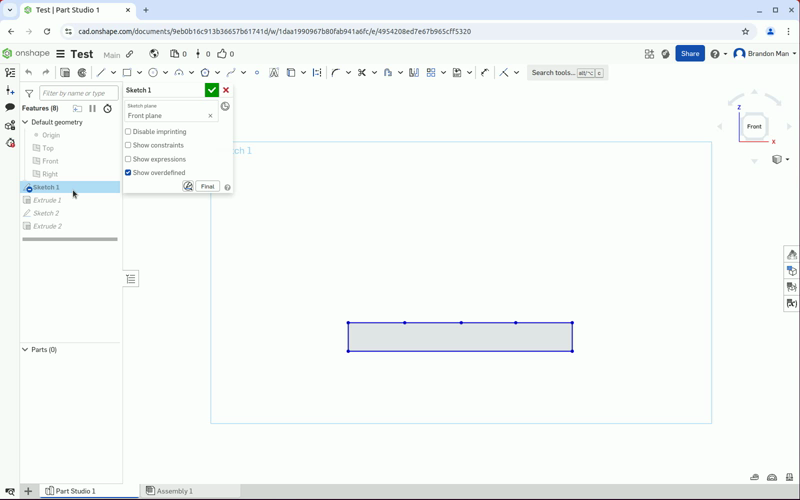
mouse_move(229, 92)
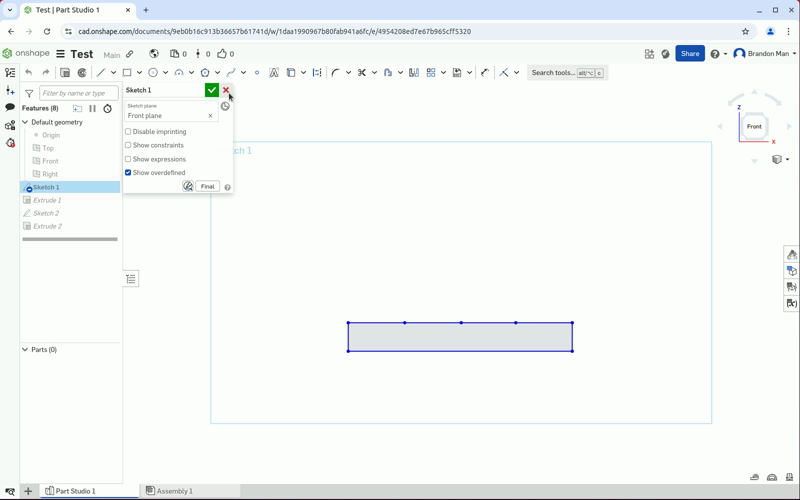
click(229, 92)
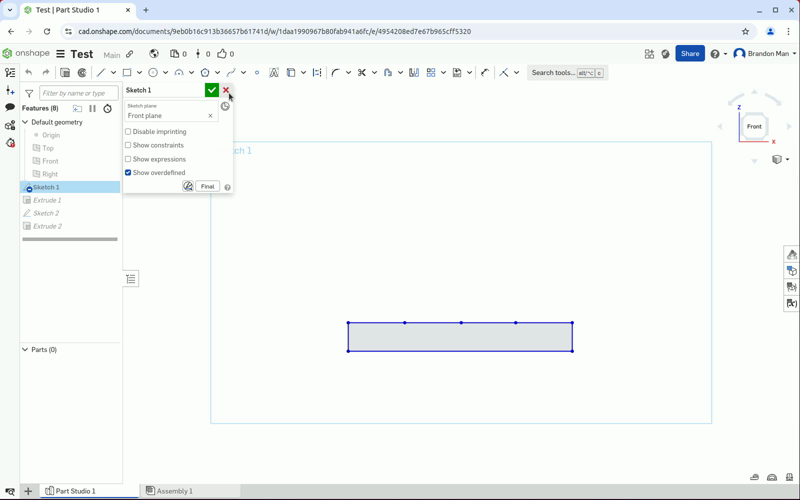
key(shift+s)
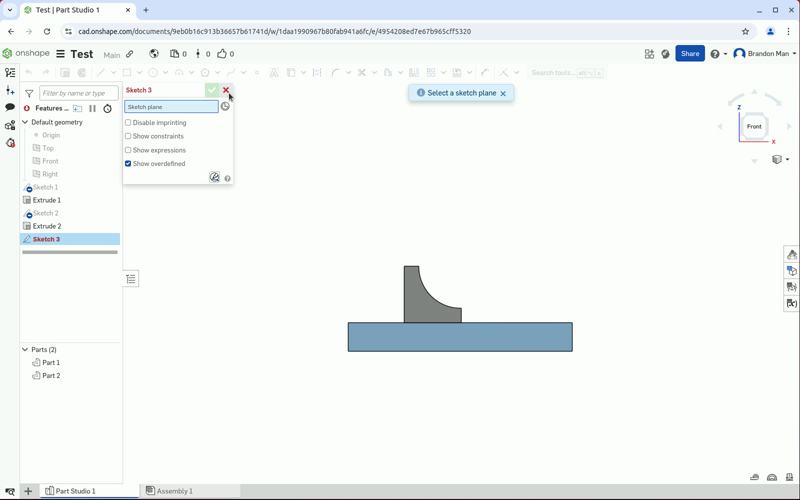
mouse_move(73, 163)
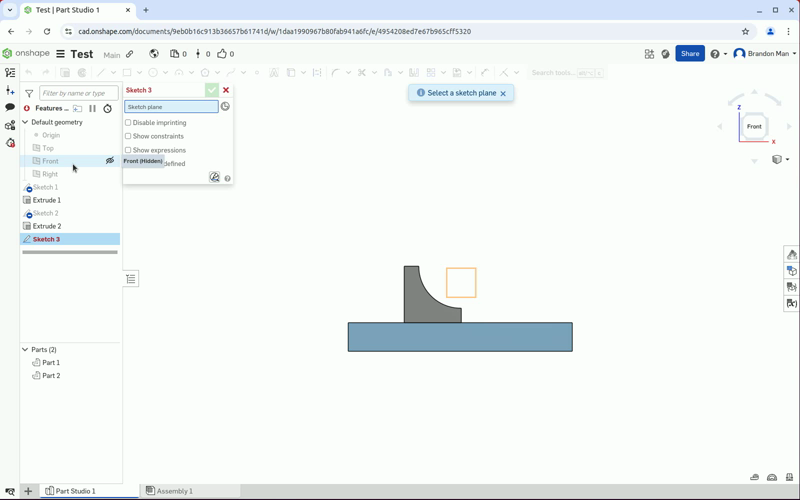
click(73, 163)
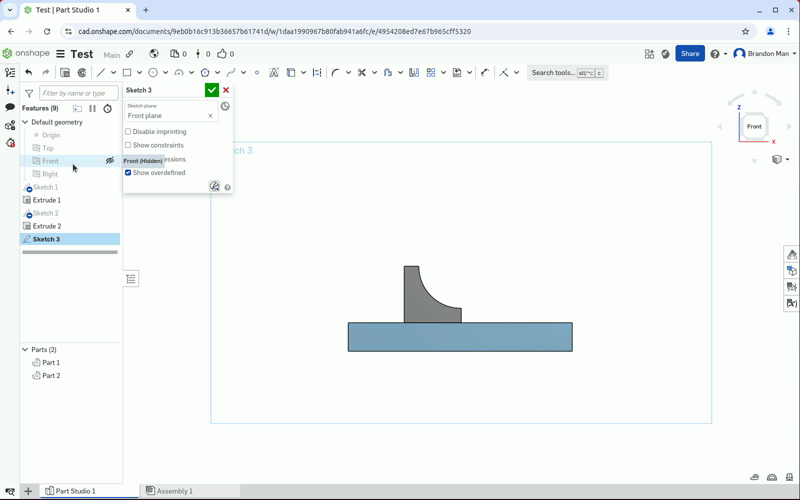
mouse_move(73, 352)
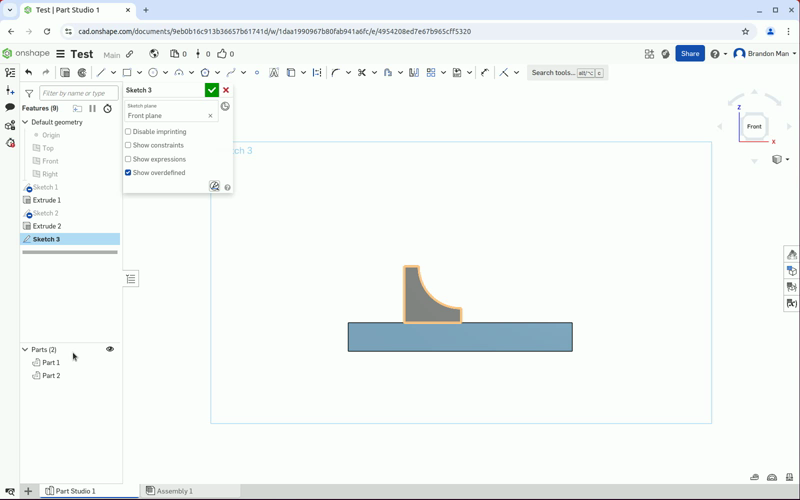
key(y)
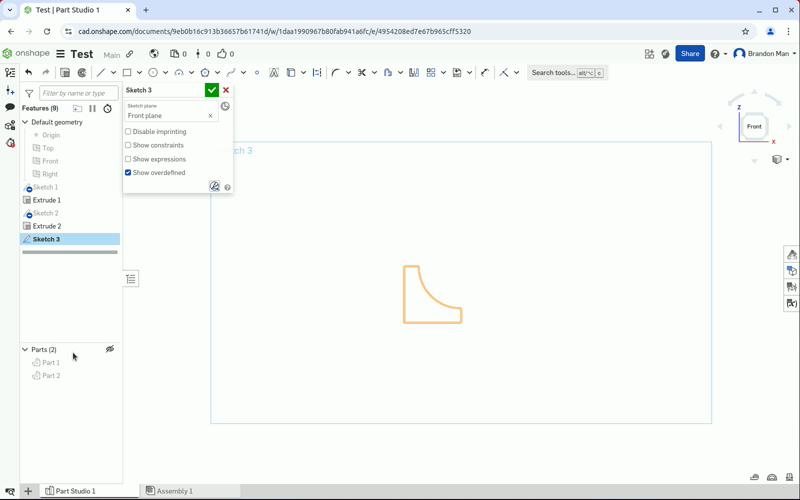
key(l)
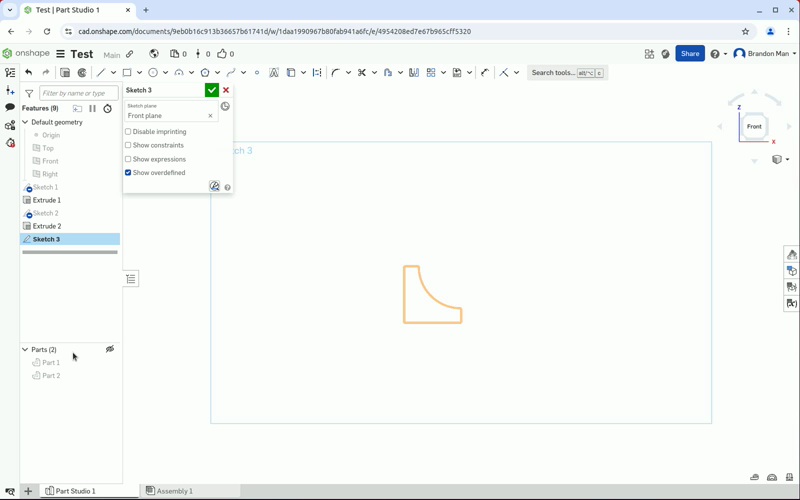
key_down(shift)
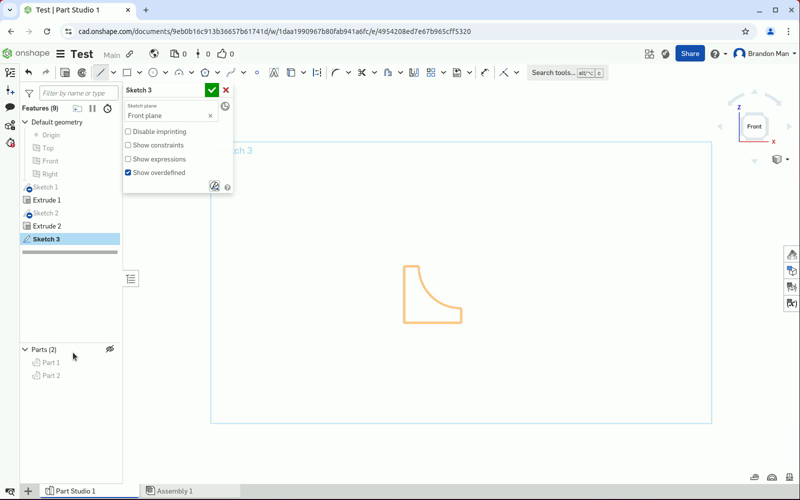
mouse_move(460, 322)
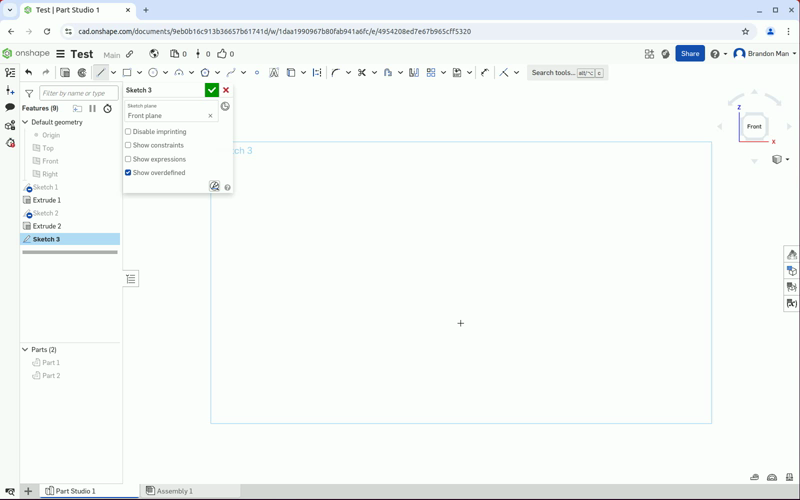
click(460, 322)
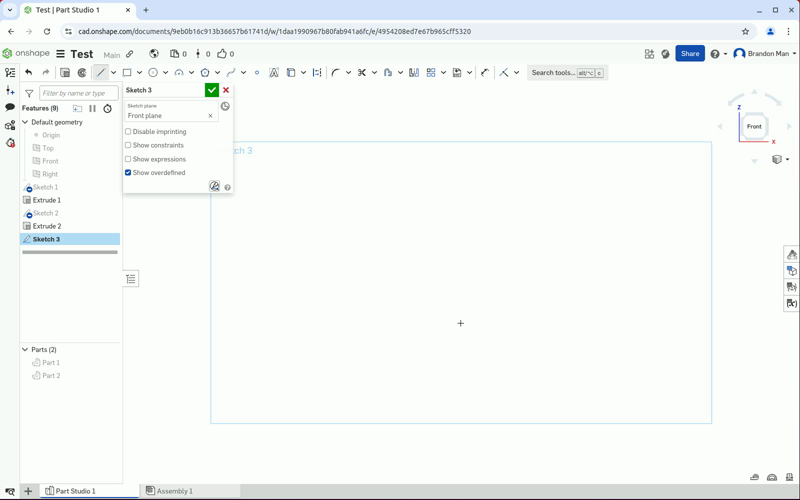
key_up(shift)
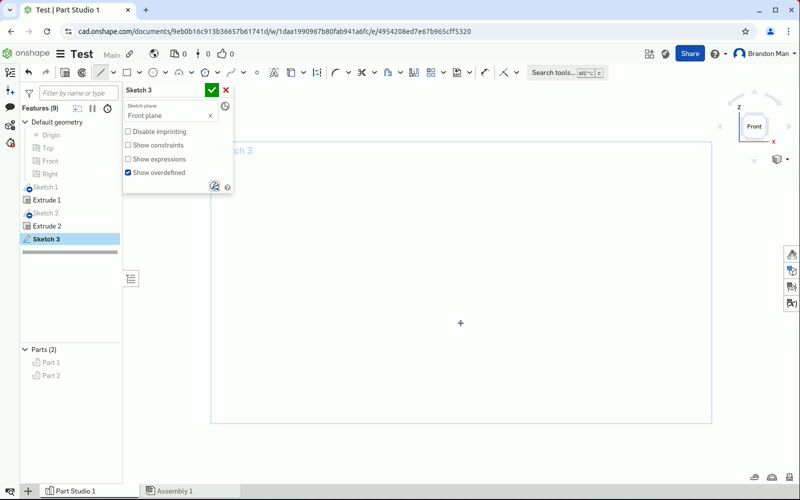
key_down(shift)
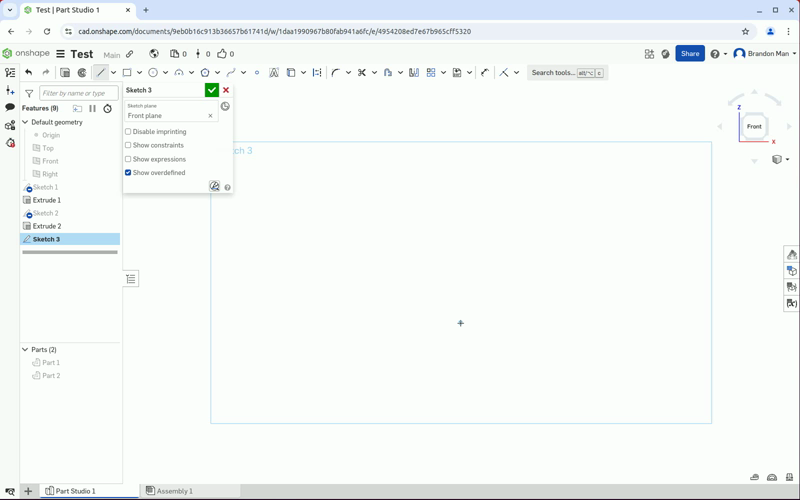
mouse_move(490, 322)
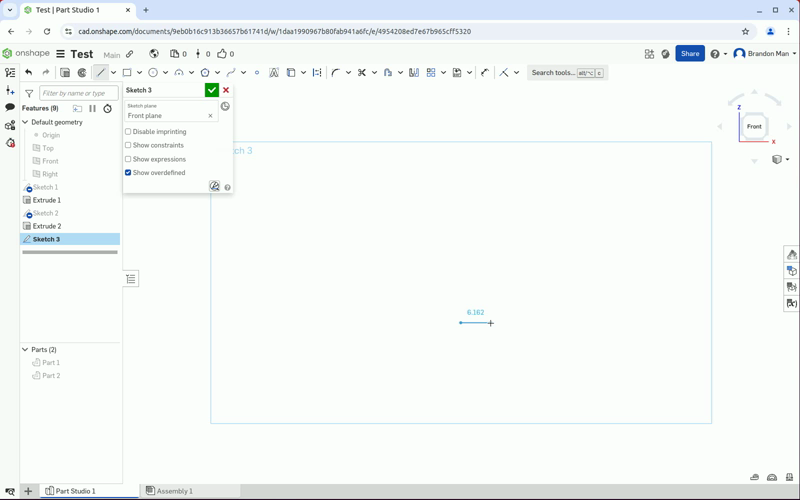
mouse_move(517, 322)
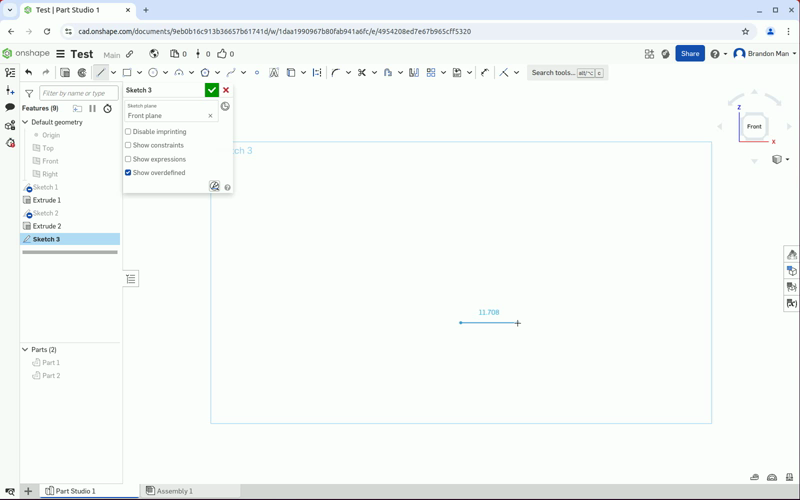
click(517, 322)
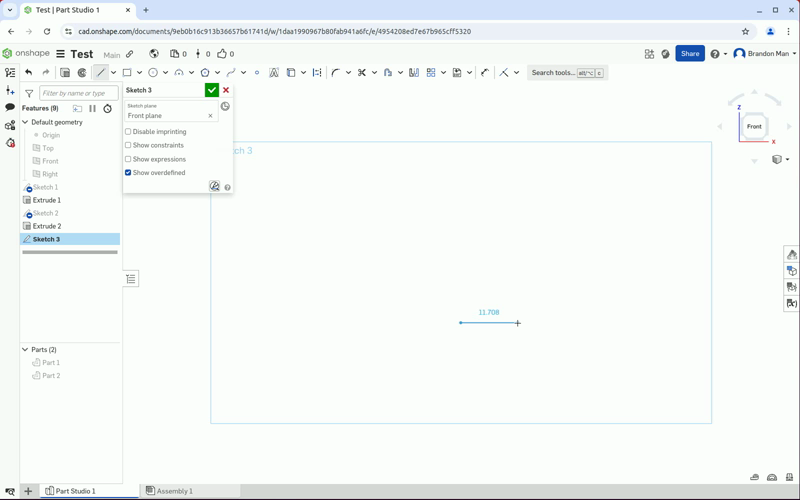
key_up(shift)
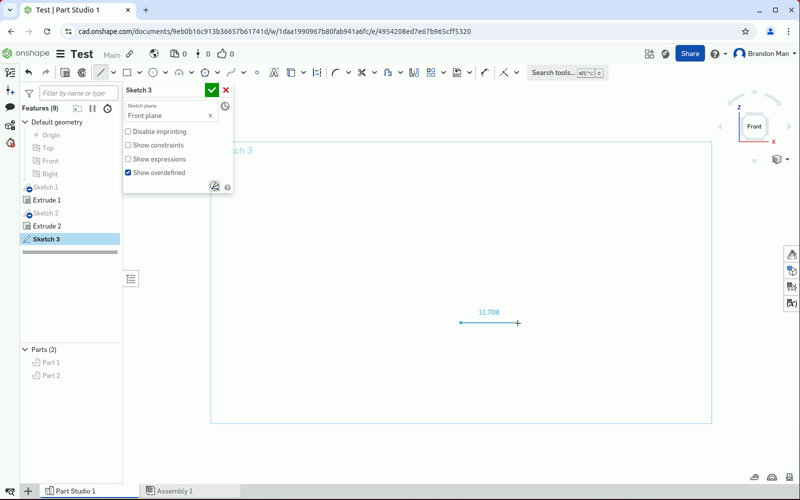
key_down(shift)
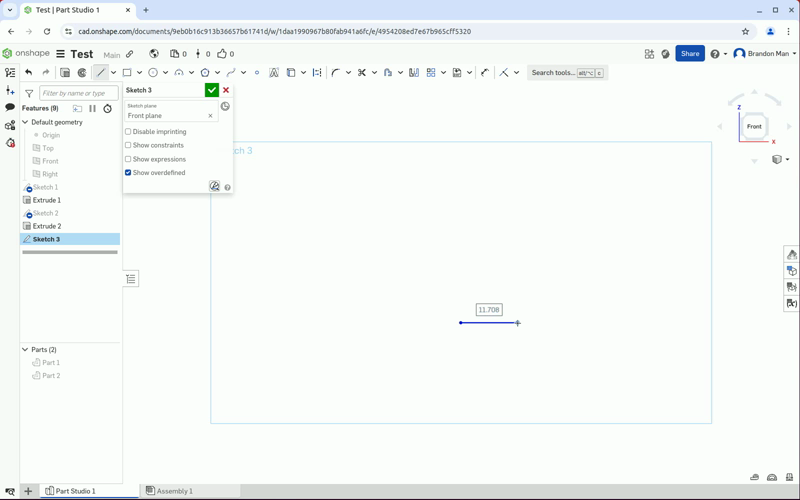
mouse_move(547, 322)
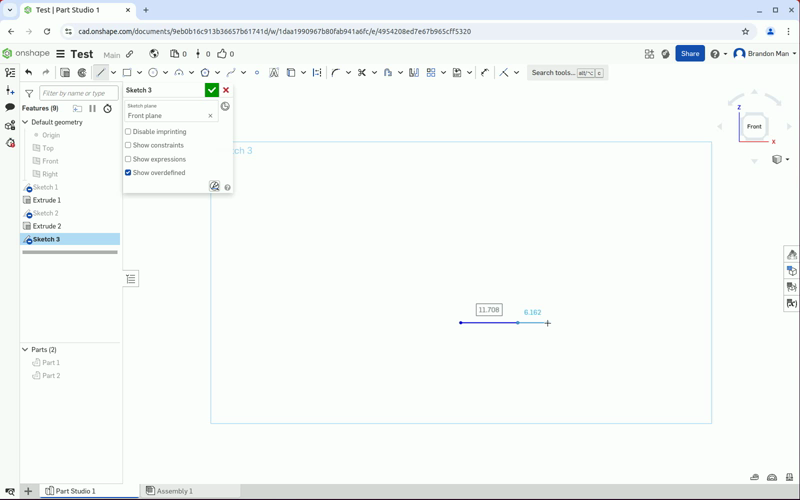
mouse_move(517, 266)
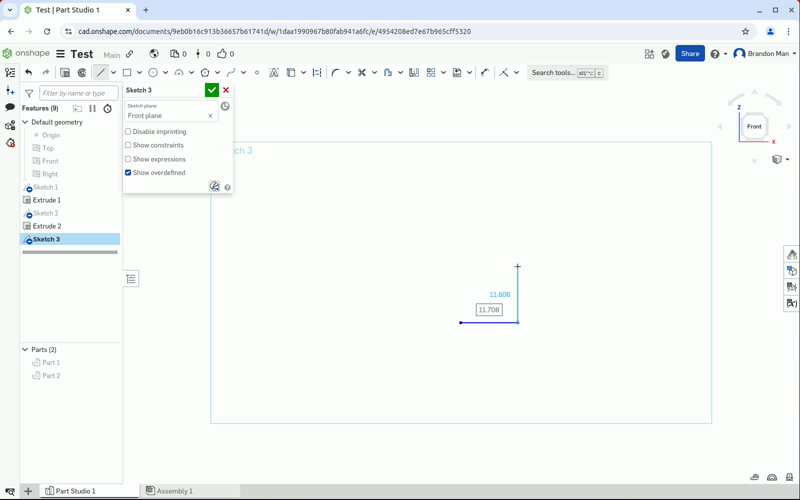
click(517, 266)
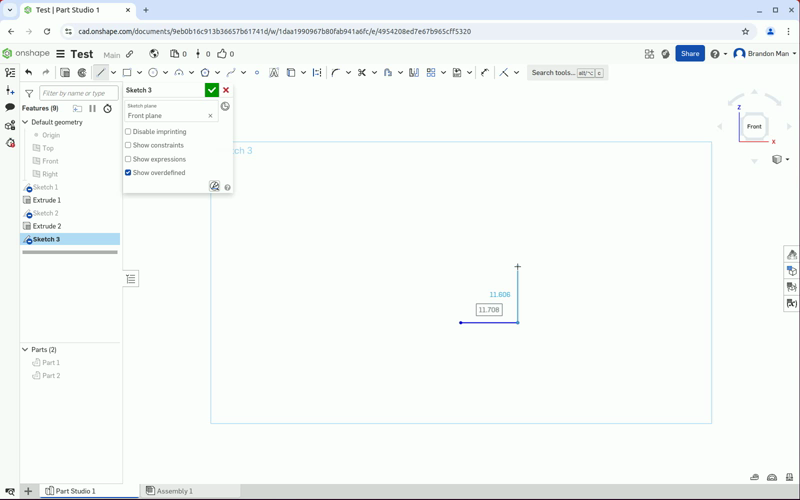
key_up(shift)
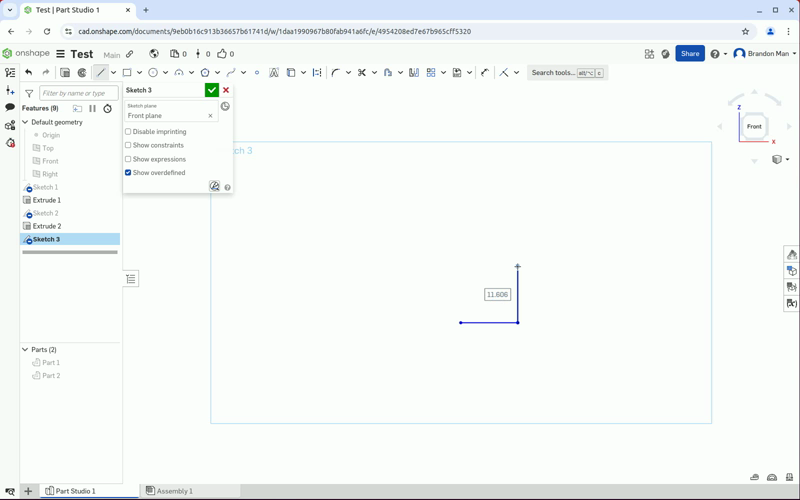
key_down(shift)
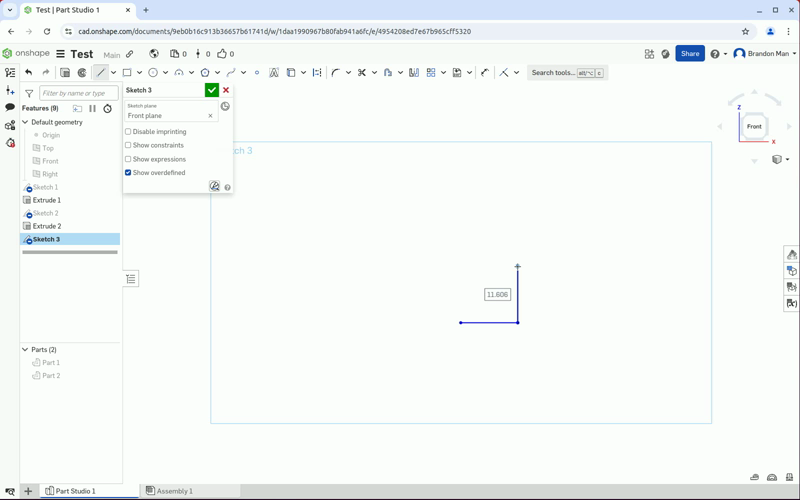
mouse_move(547, 266)
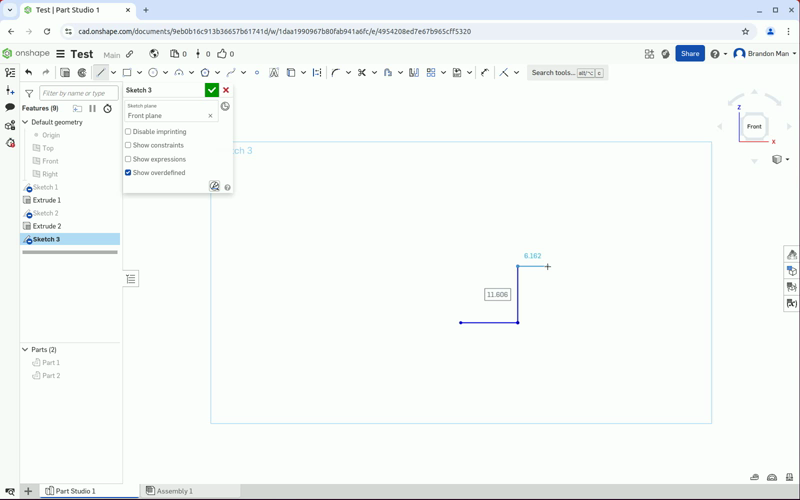
mouse_move(503, 266)
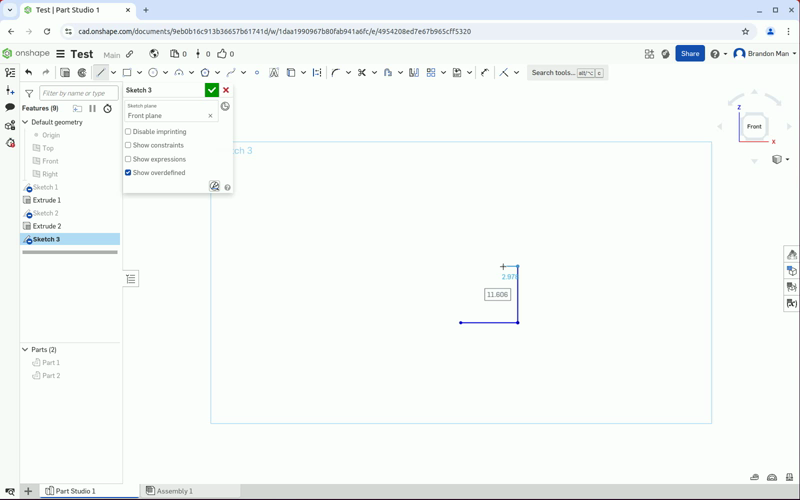
click(503, 266)
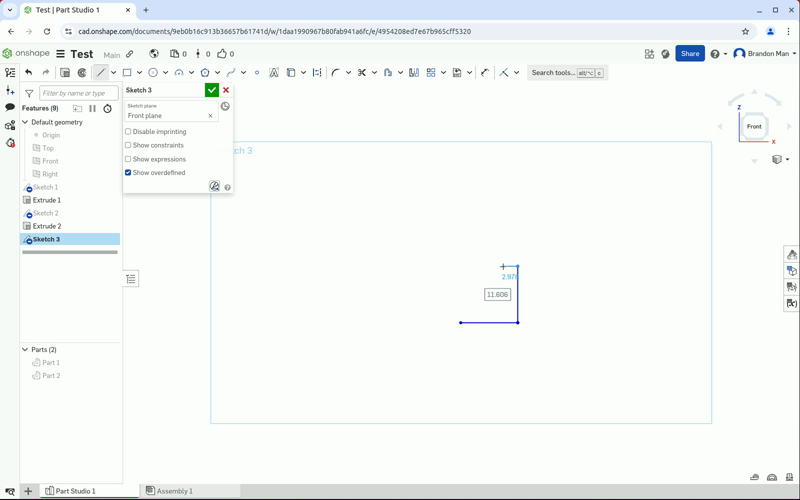
key_up(shift)
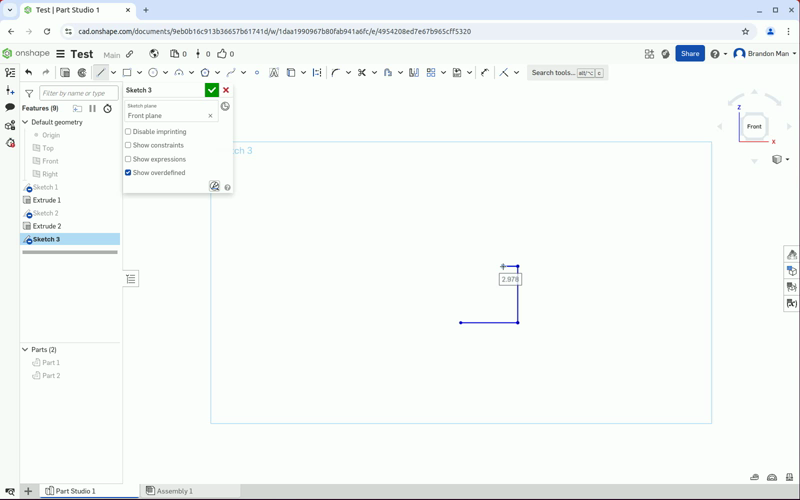
key(esc)
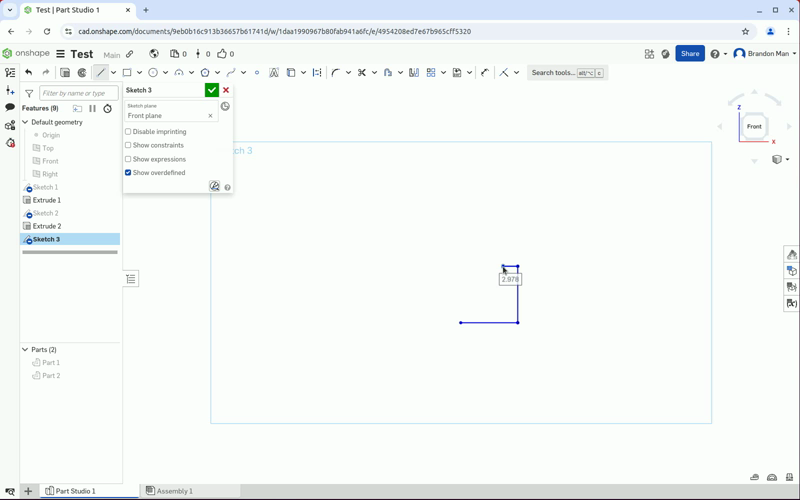
key(a)
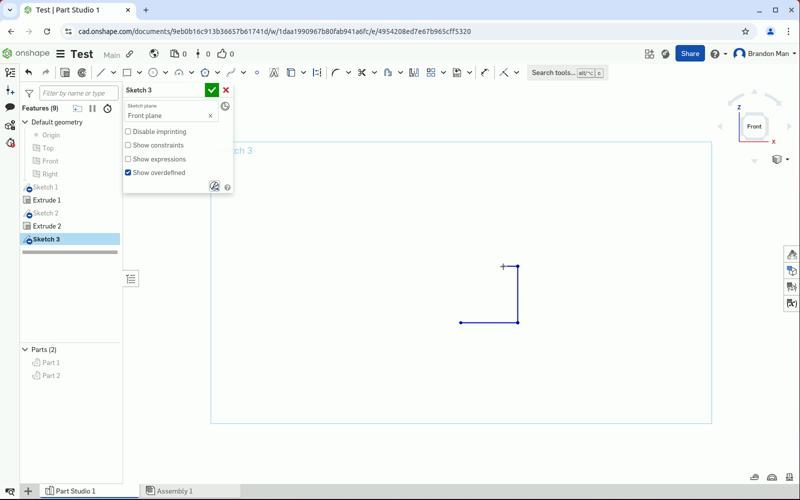
mouse_move(503, 266)
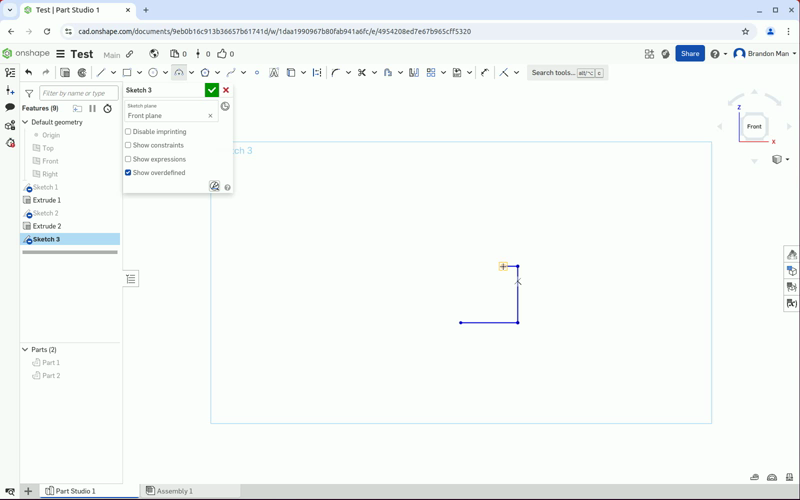
click(503, 266)
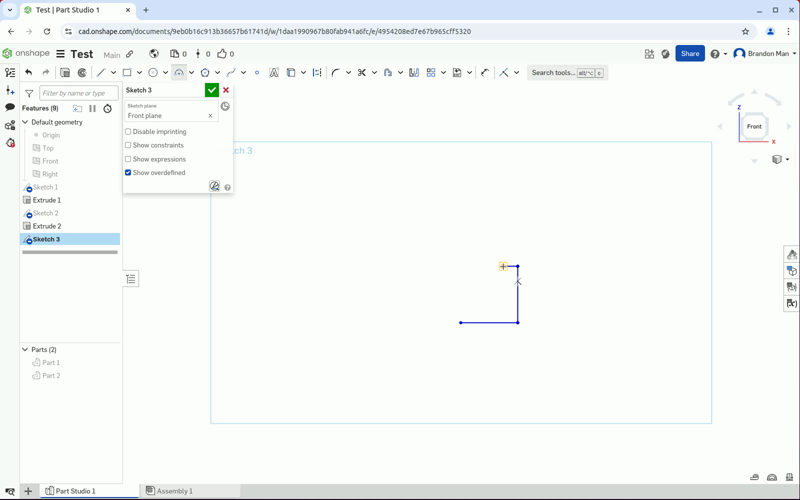
key_down(shift)
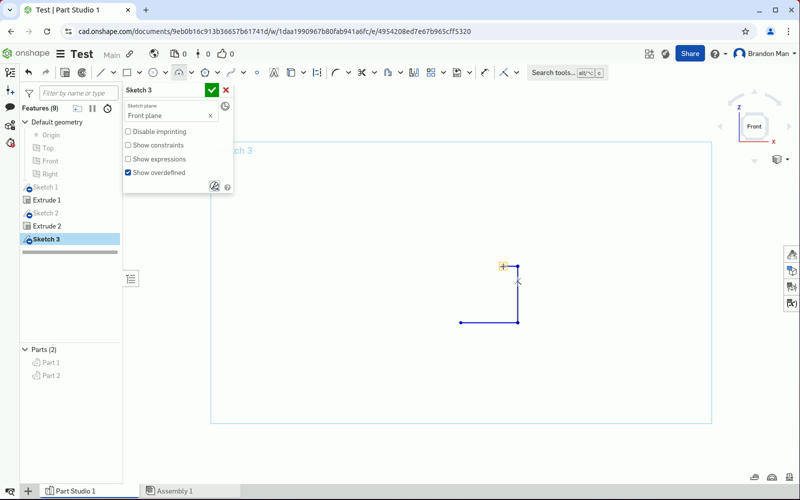
mouse_move(460, 308)
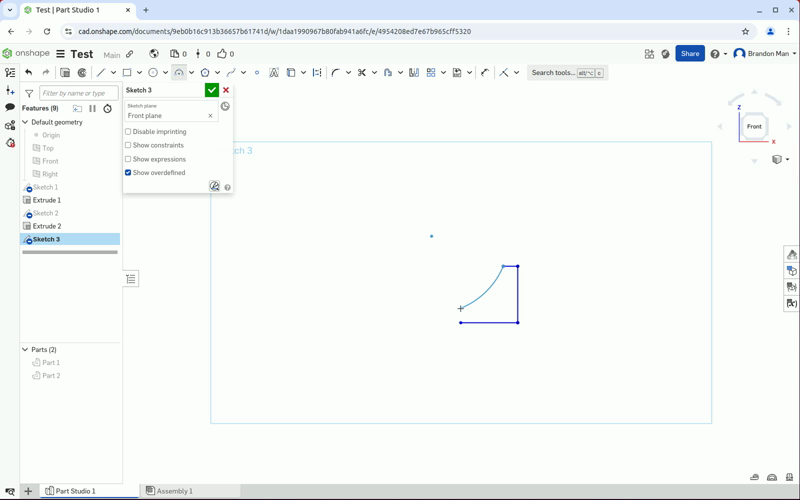
click(460, 308)
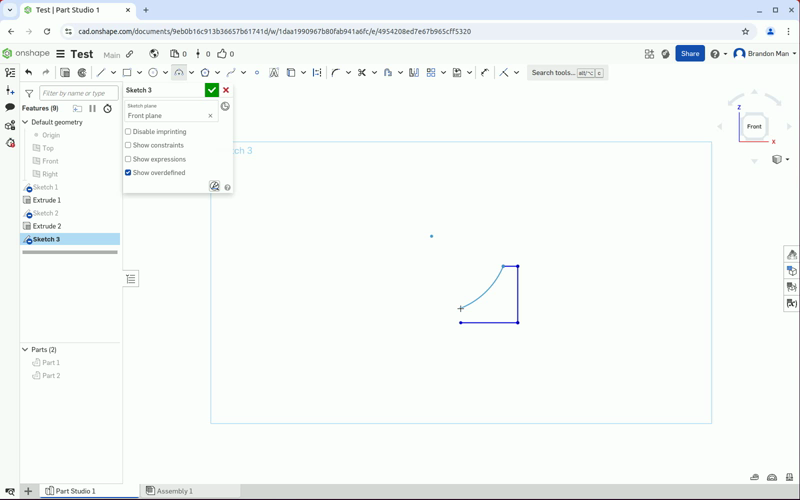
mouse_move(490, 296)
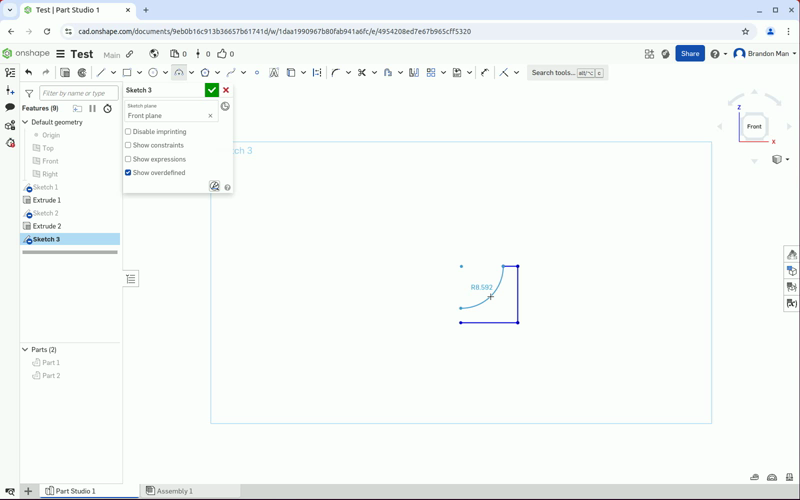
click(490, 296)
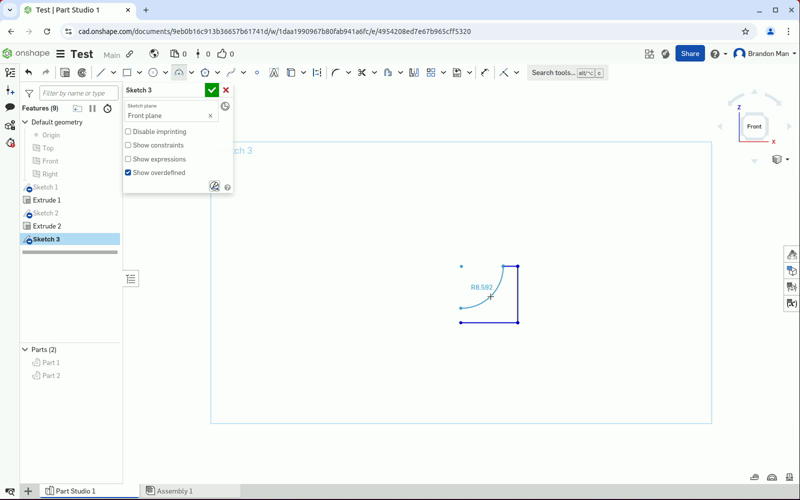
key_up(shift)
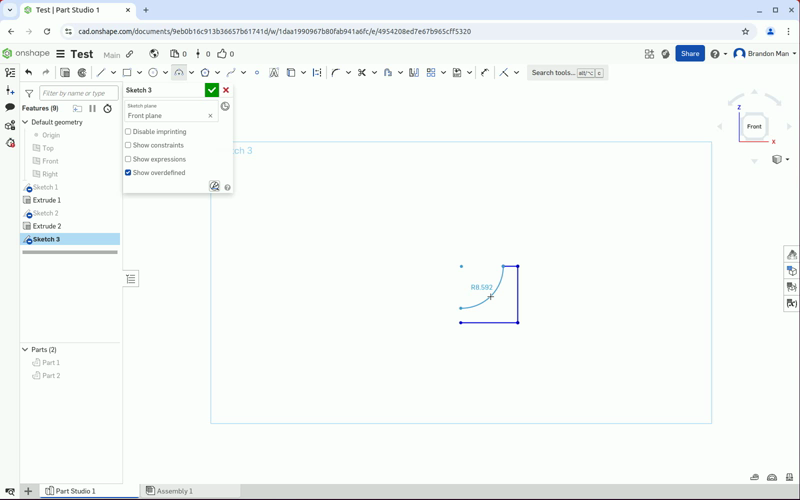
key(esc)
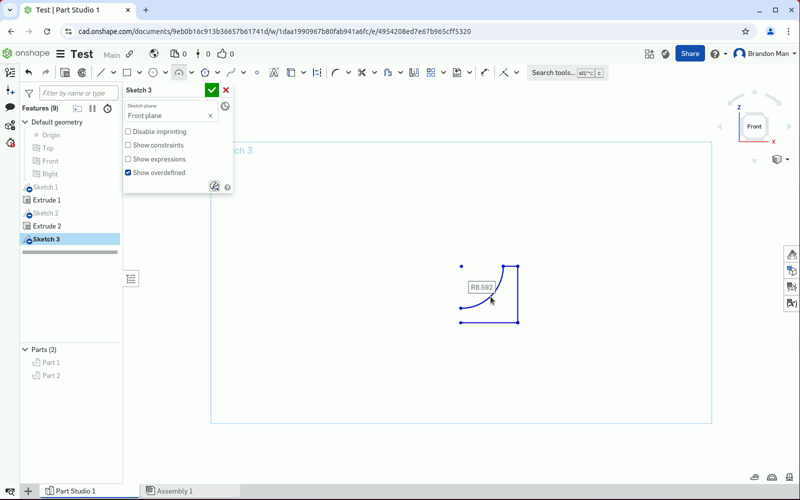
key(l)
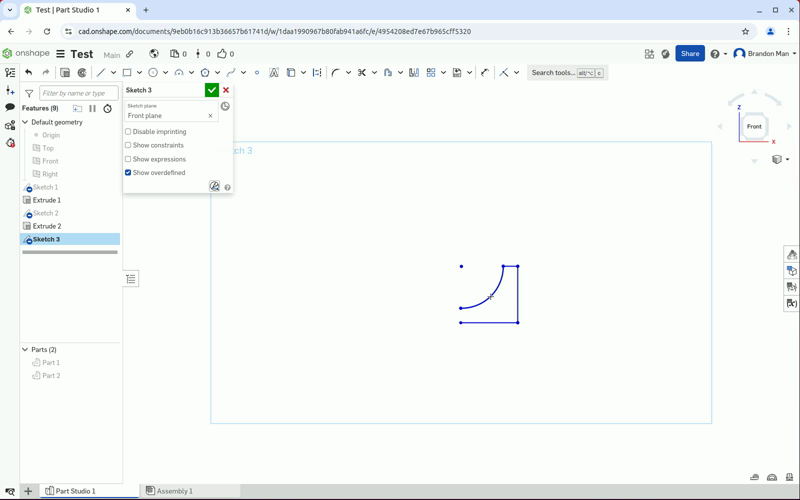
mouse_move(460, 308)
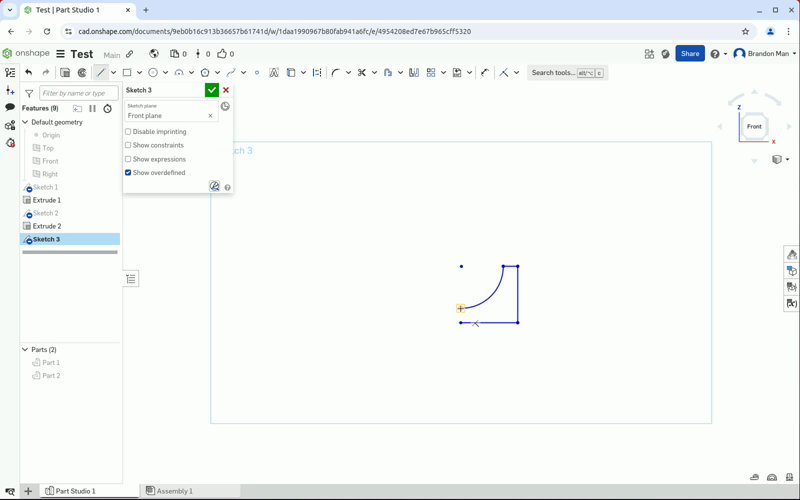
click(460, 308)
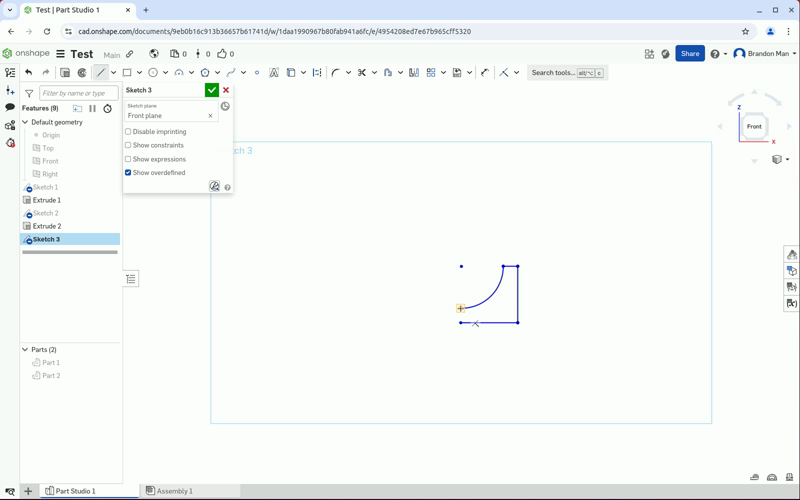
mouse_move(490, 308)
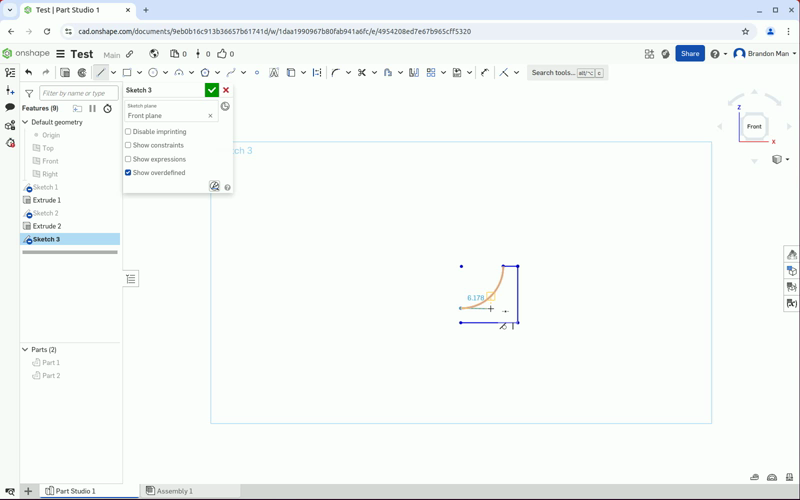
key_down(shift)
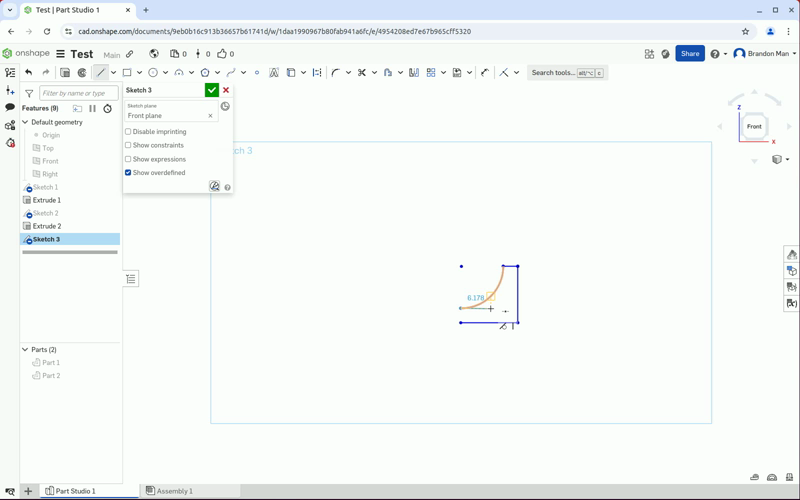
mouse_move(460, 322)
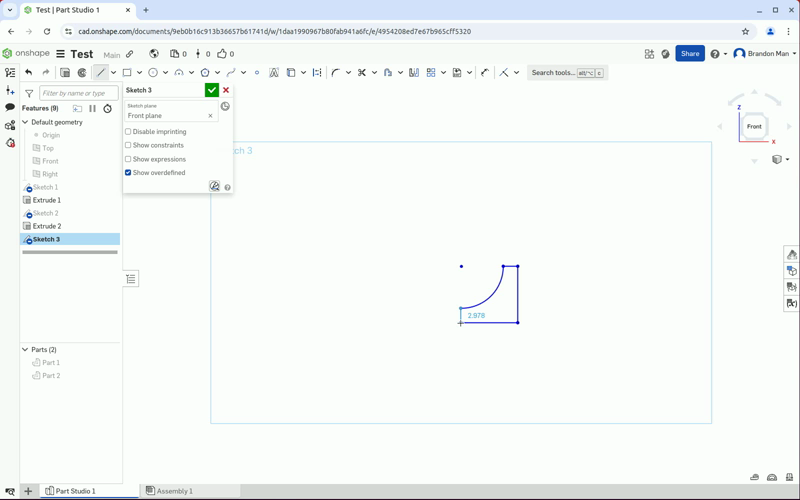
key_up(shift)
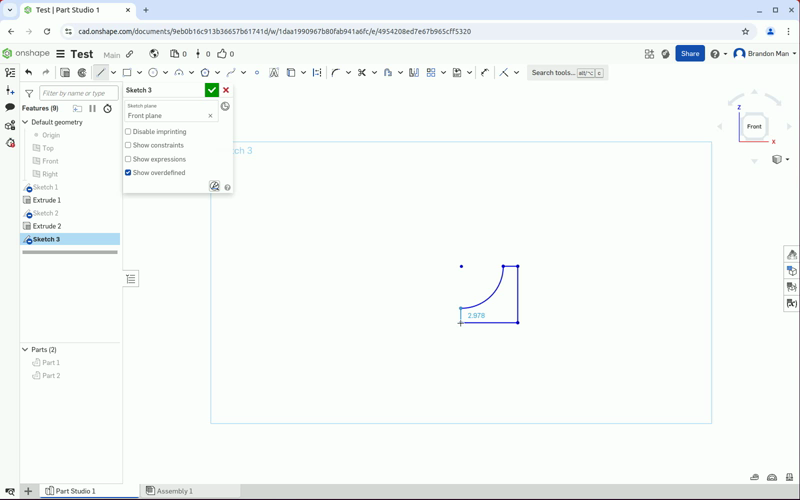
click(460, 322)
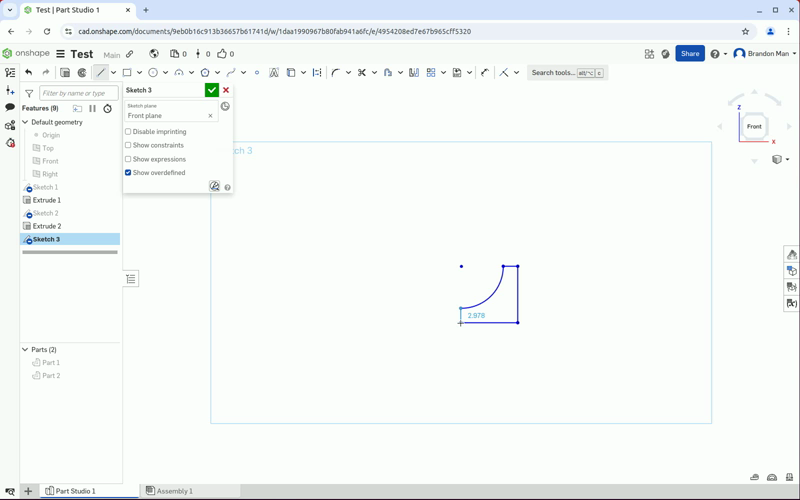
key(esc)
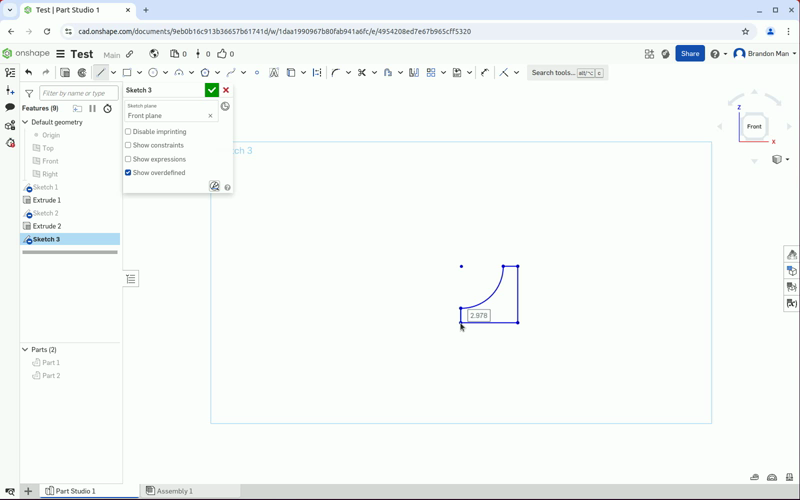
mouse_move(486, 304)
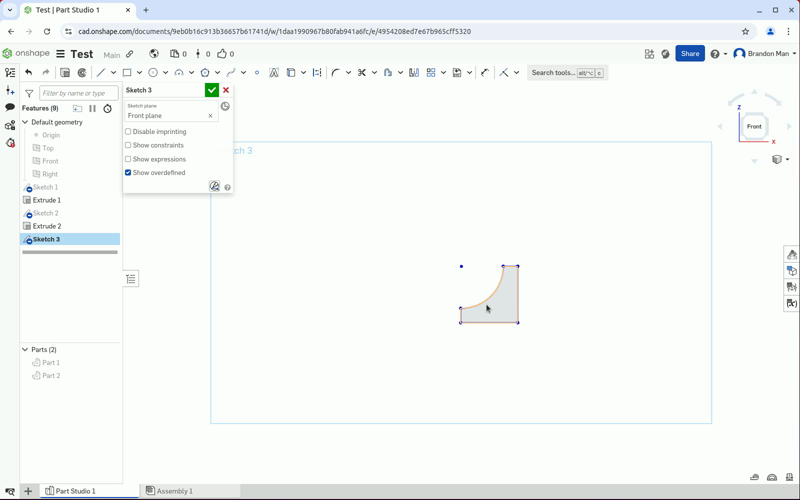
click(486, 304)
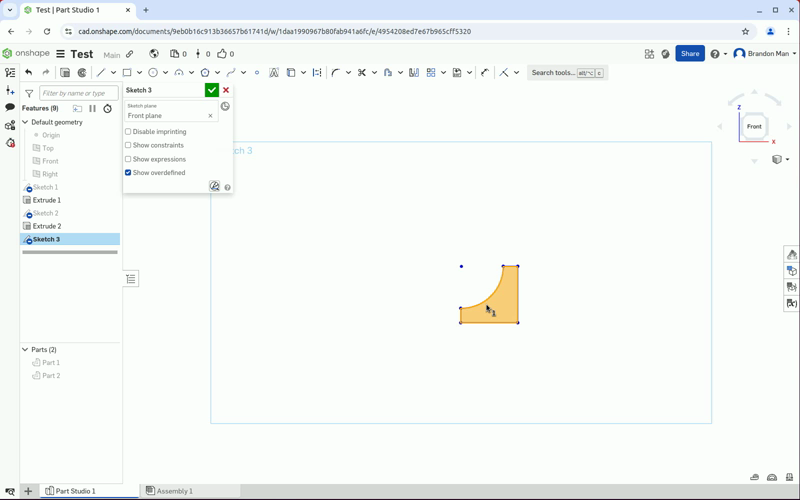
mouse_move(73, 352)
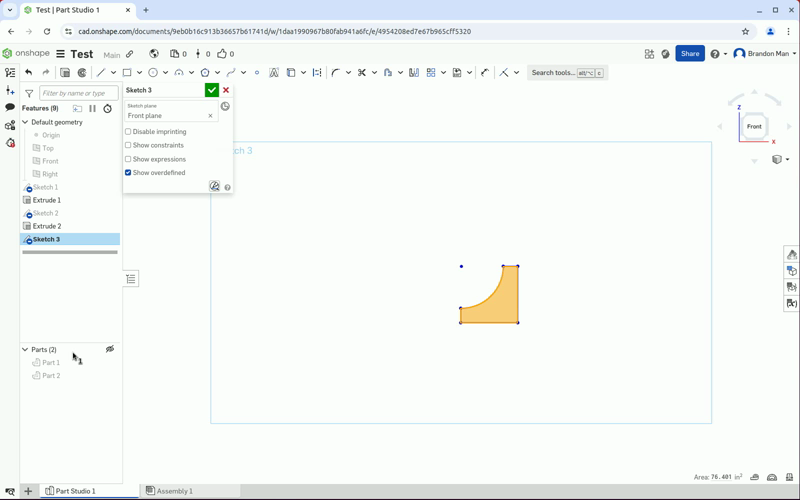
key(shift+y)
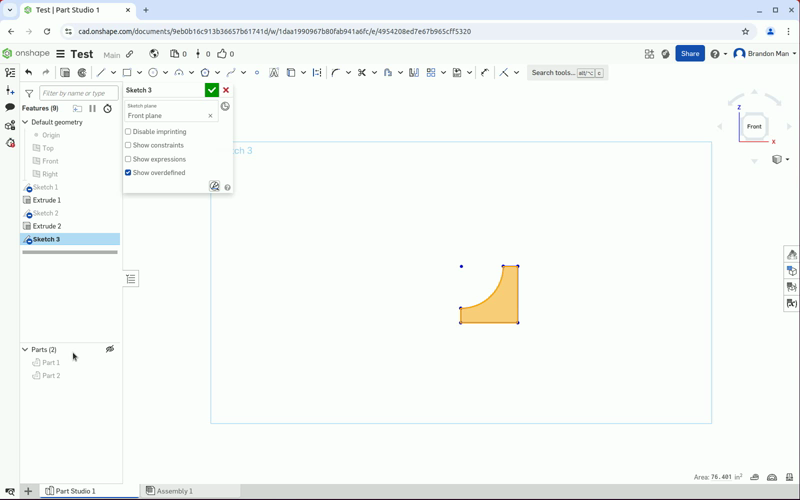
key(shift+e)
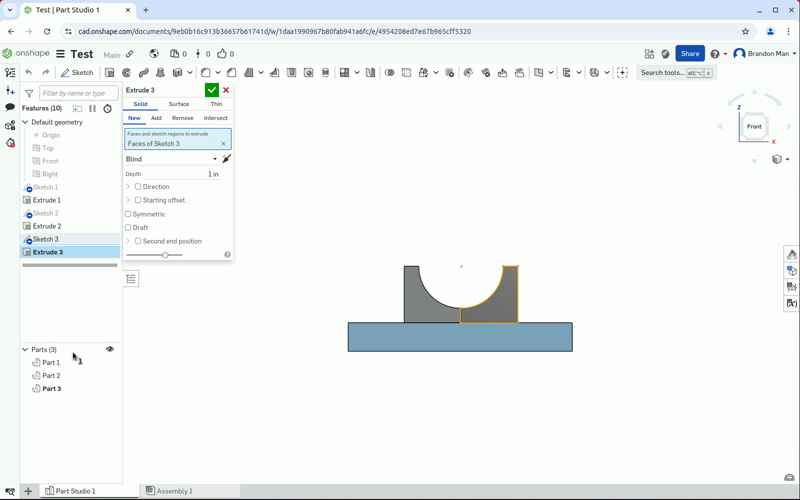
mouse_move(143, 106)
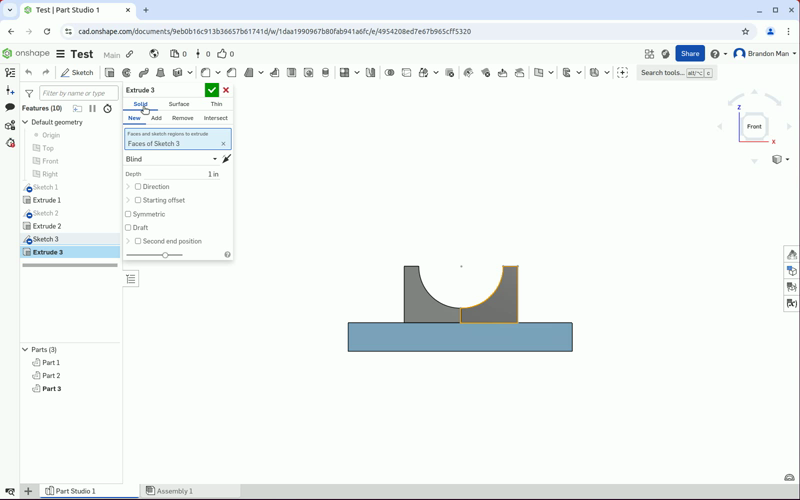
click(143, 106)
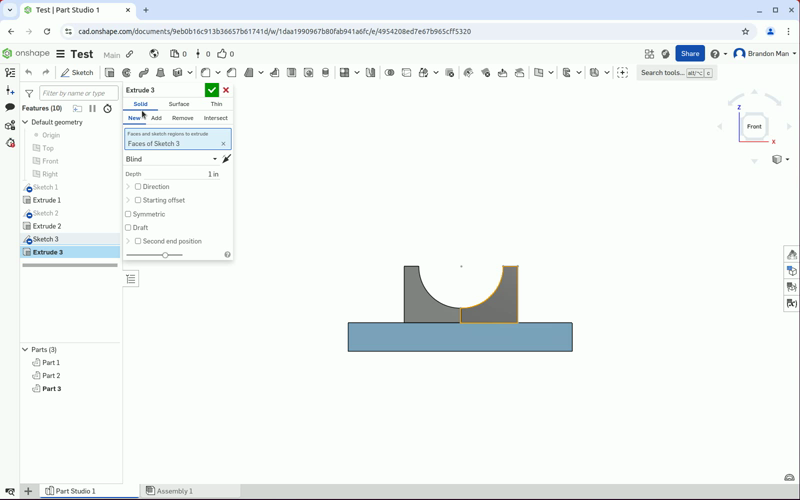
mouse_move(137, 120)
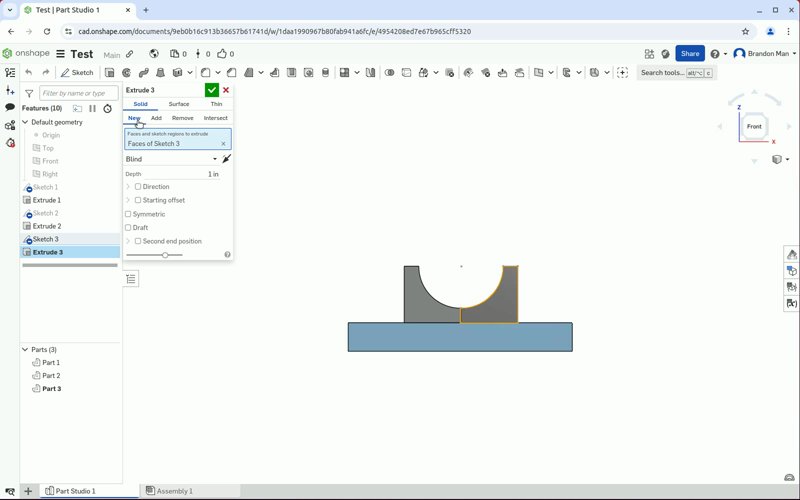
click(137, 120)
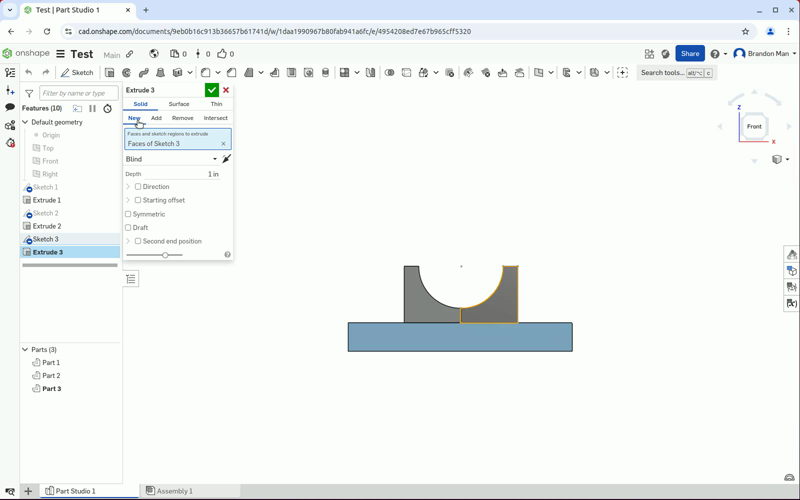
key(tab, 4)
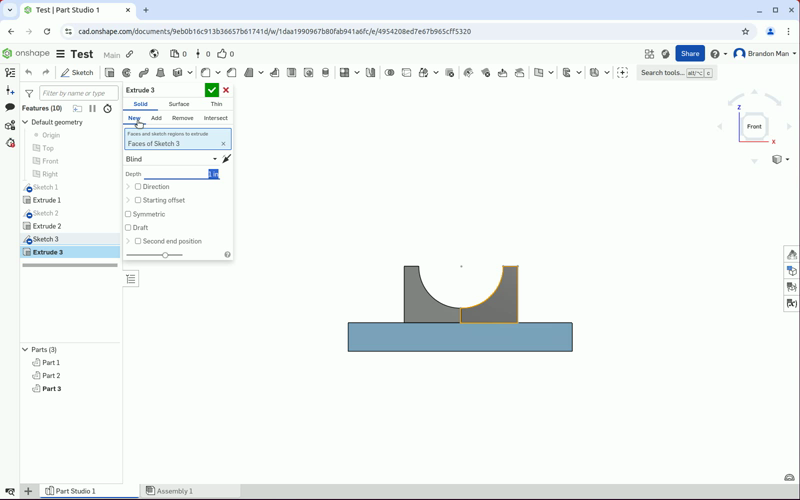
text(17.331)
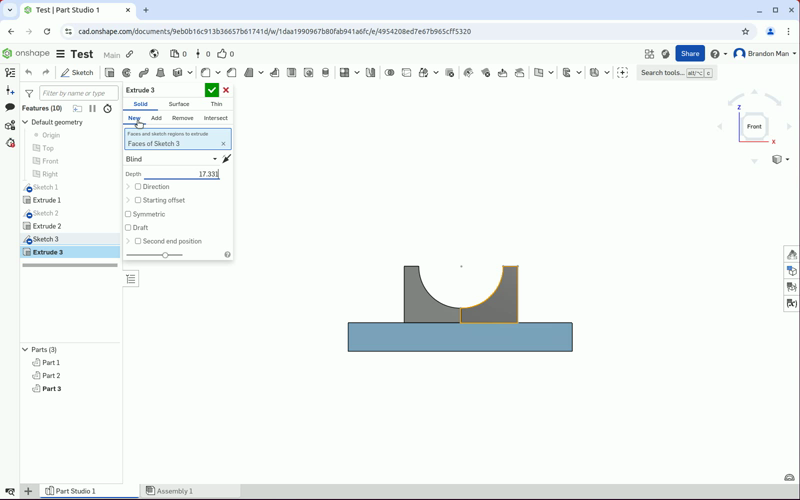
key(enter)
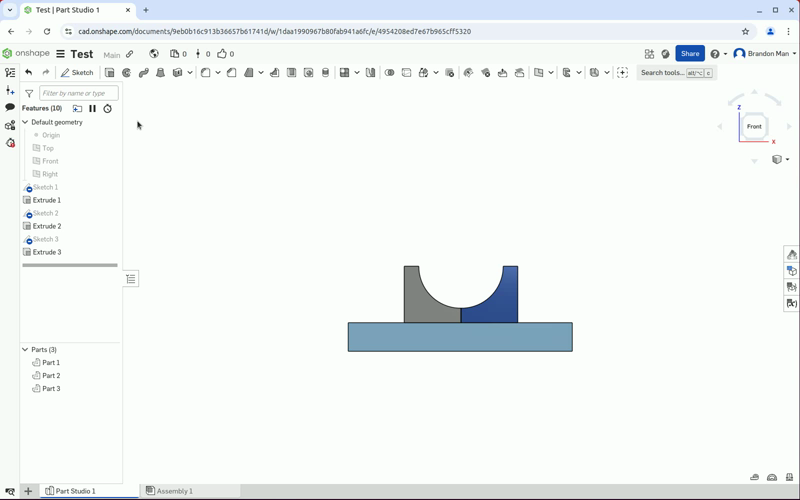
key(shift+h)
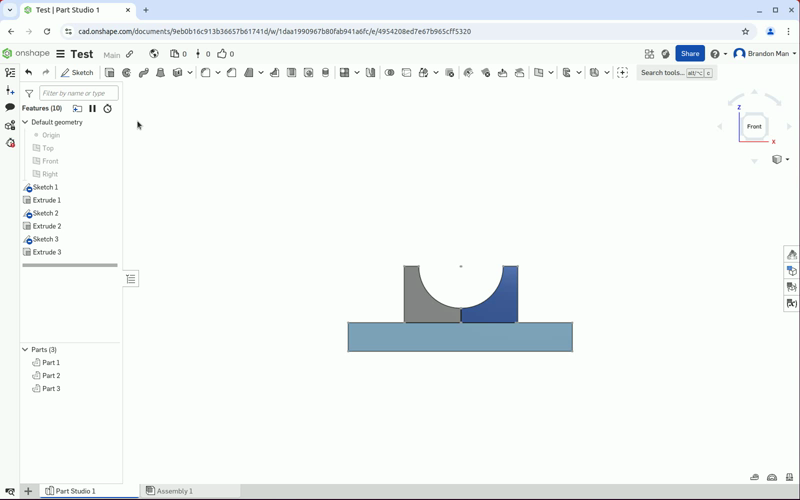
key(shift+h)
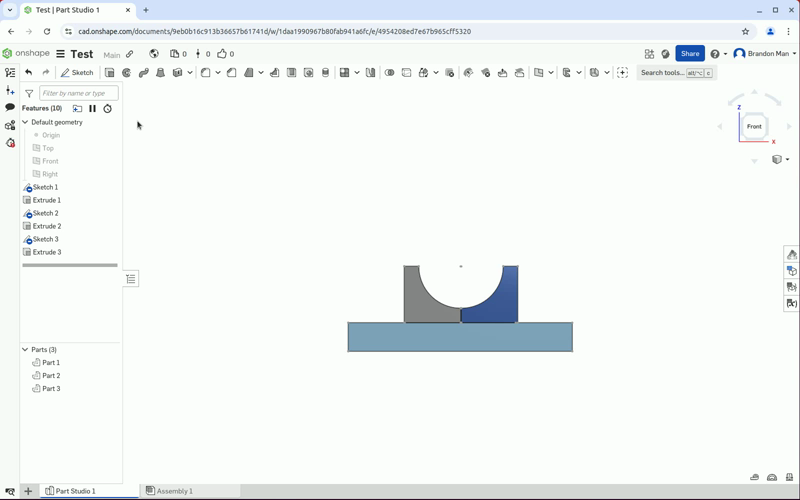
key(shift+7)
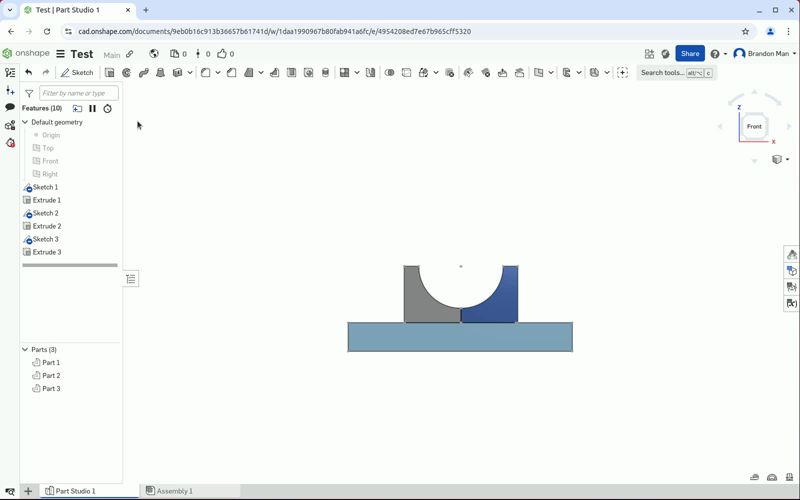
key(left, 2)
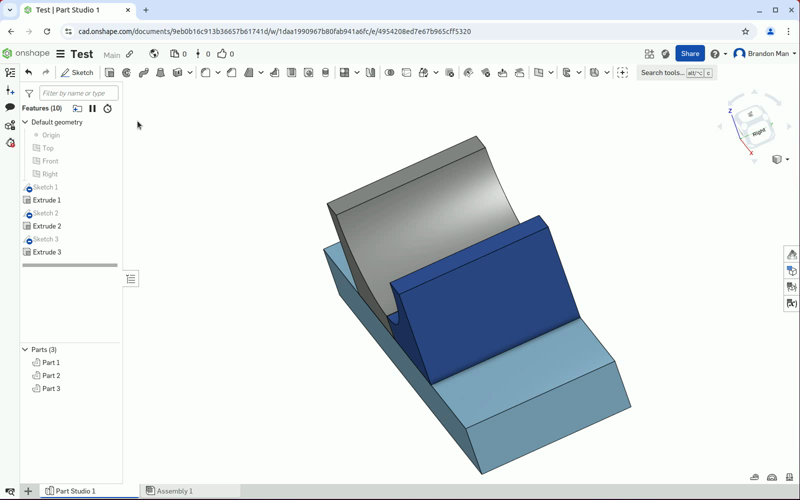
key(down, 2)
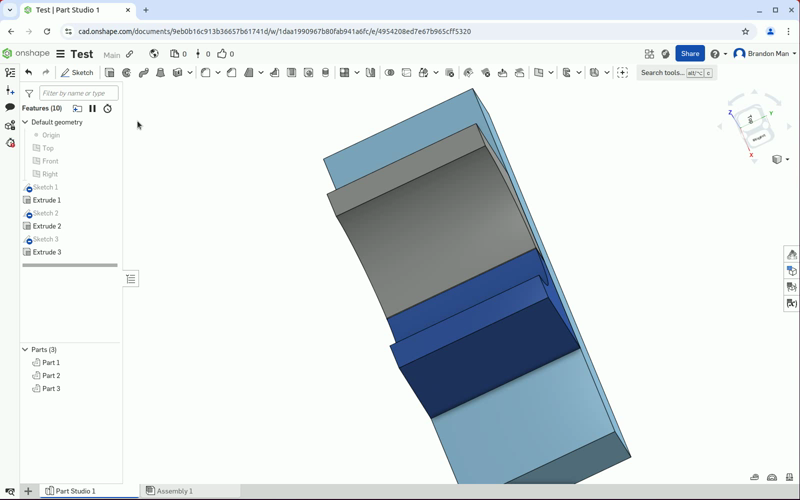
key(up, 2)
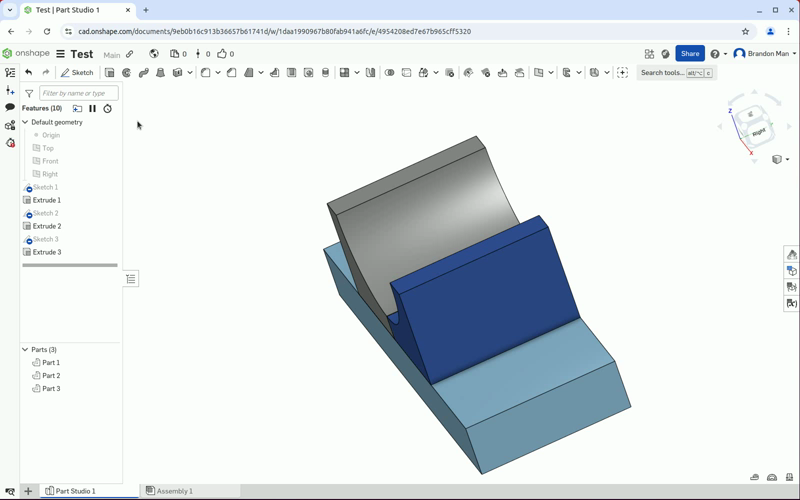
key(right, 2)
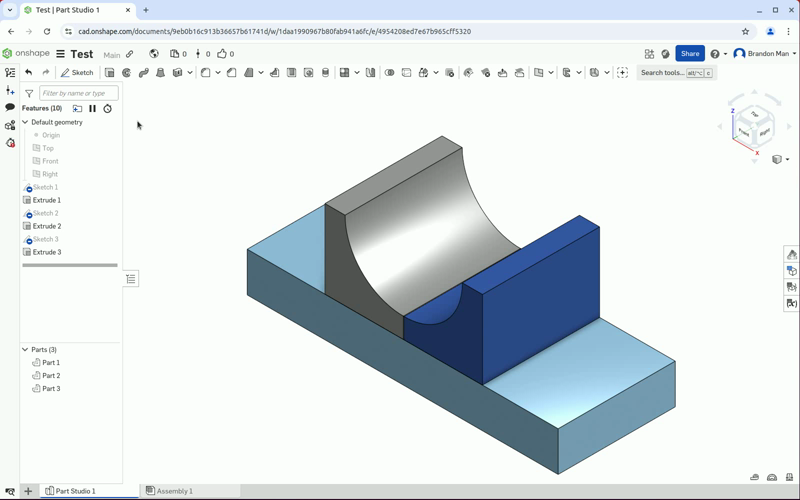
mouse_move(73, 189)
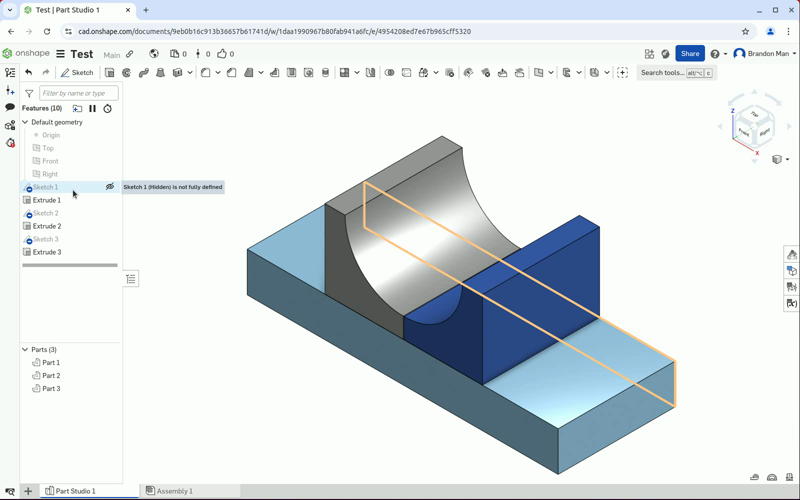
click(73, 189)